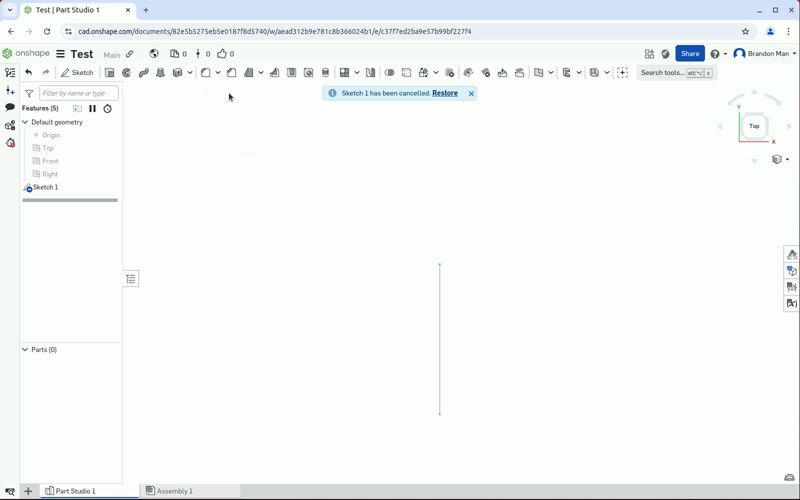
key(shift+h)
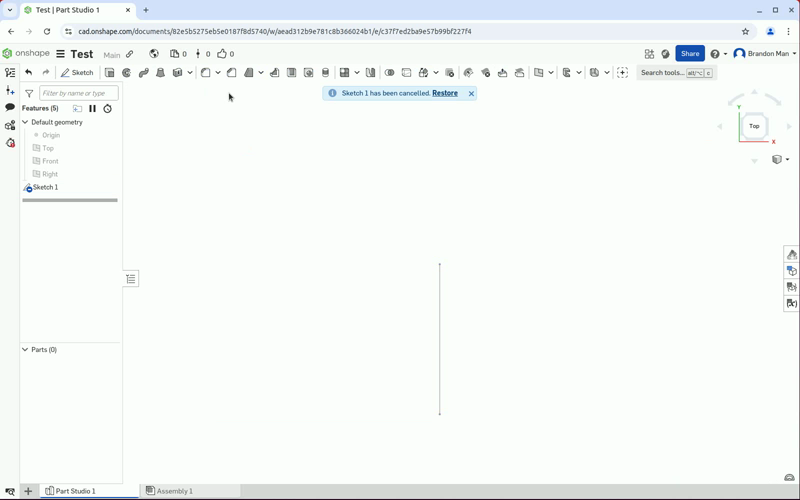
key(shift+s)
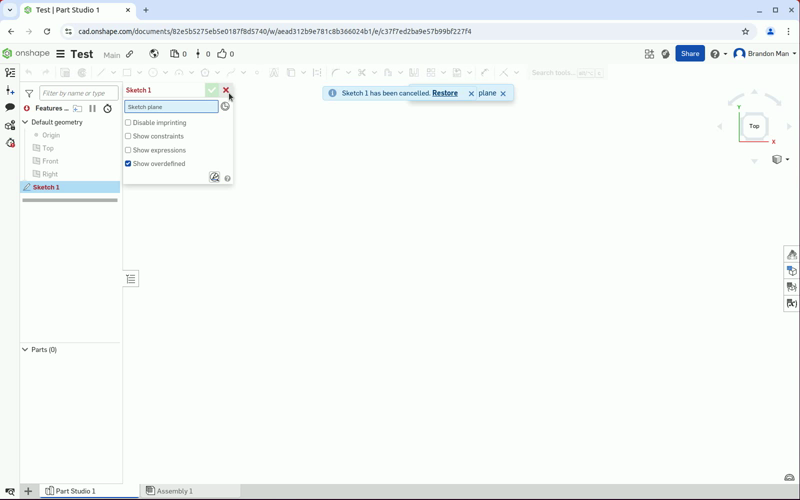
mouse_move(73, 150)
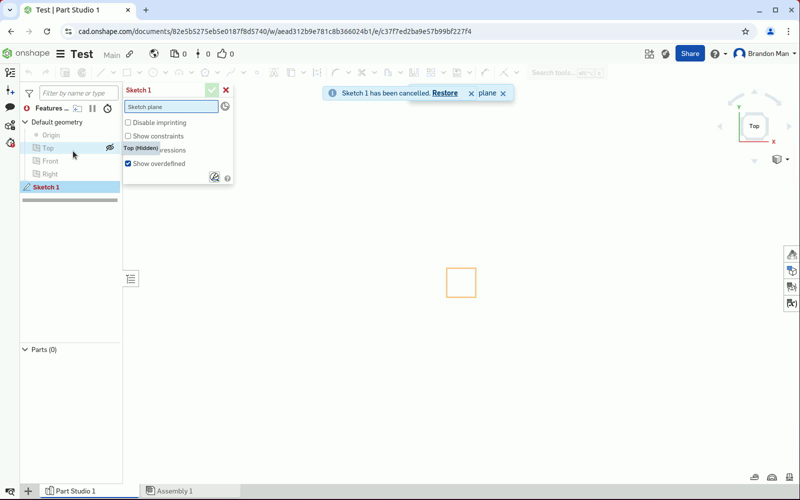
click(73, 150)
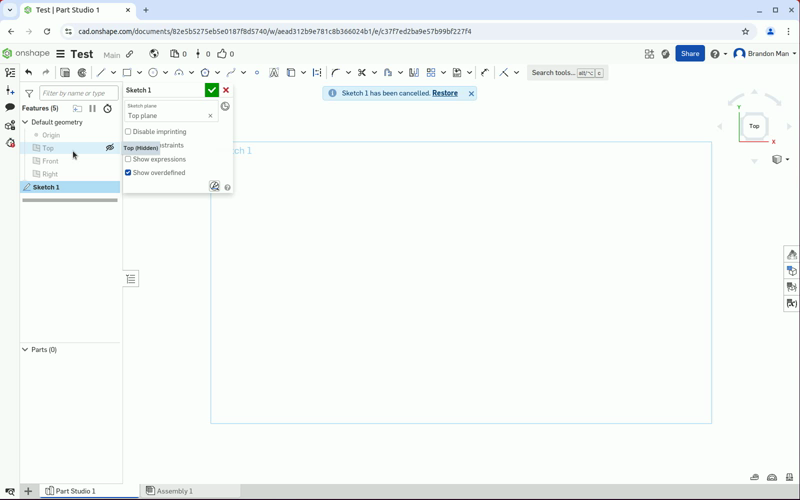
mouse_move(73, 352)
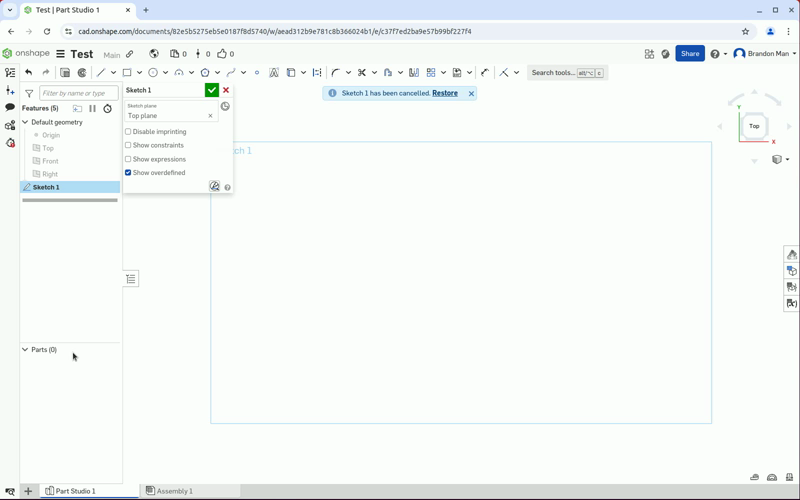
key(y)
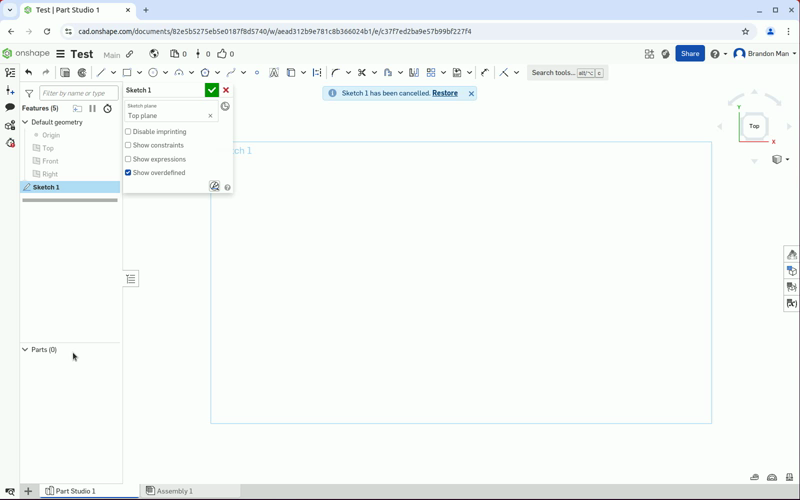
key(l)
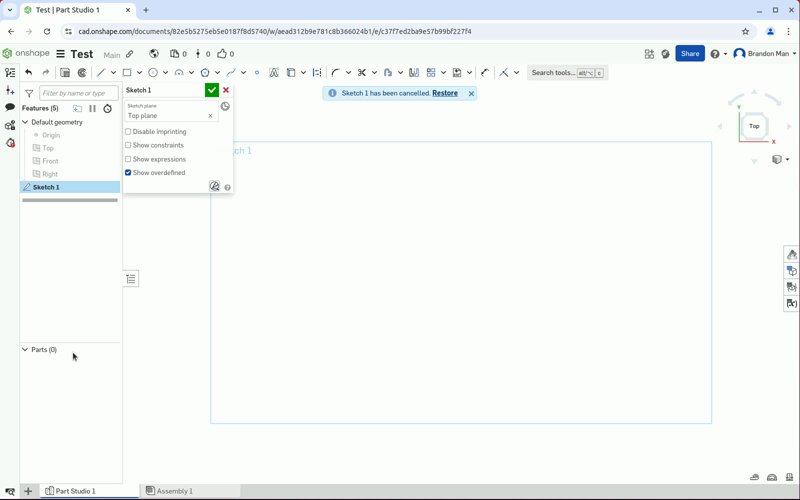
key_down(shift)
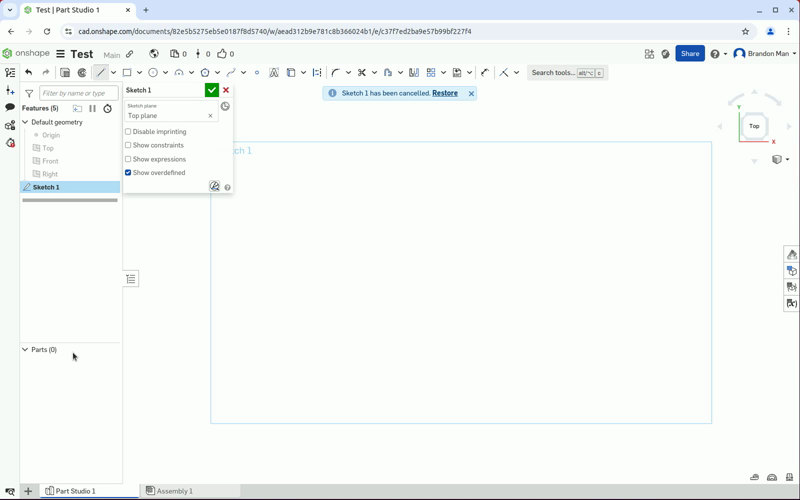
mouse_move(567, 314)
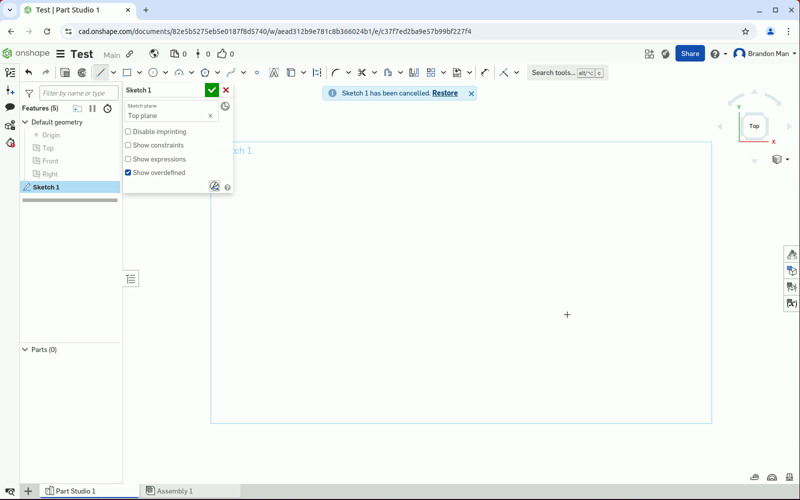
click(567, 314)
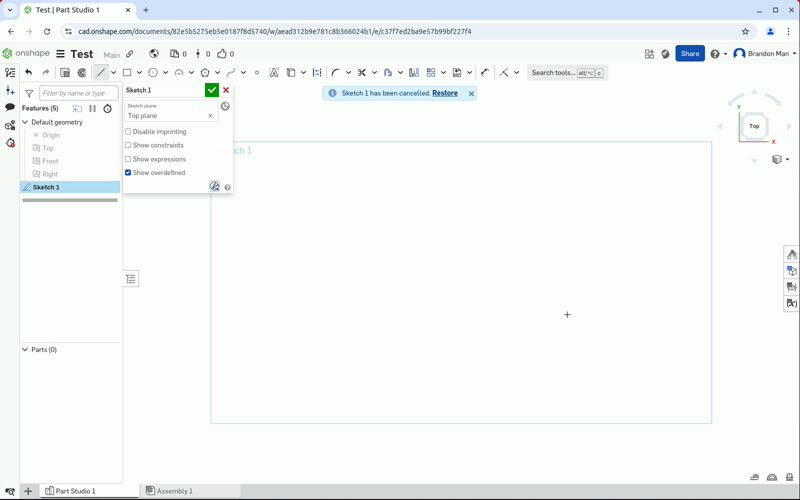
key_up(shift)
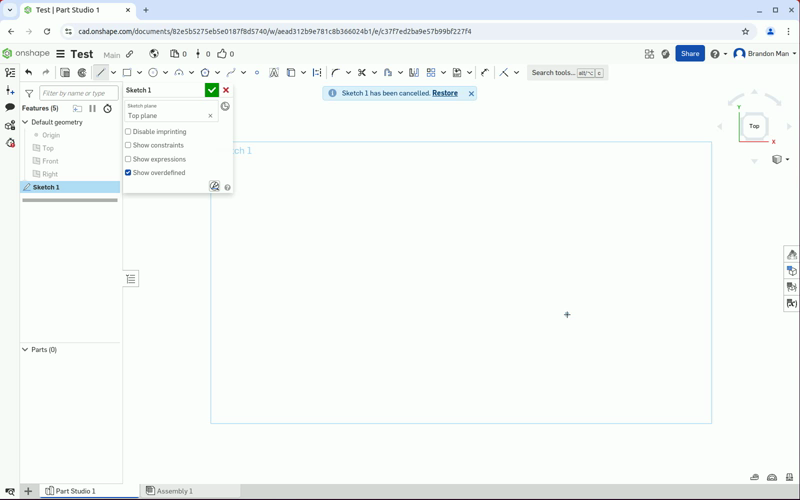
key_down(shift)
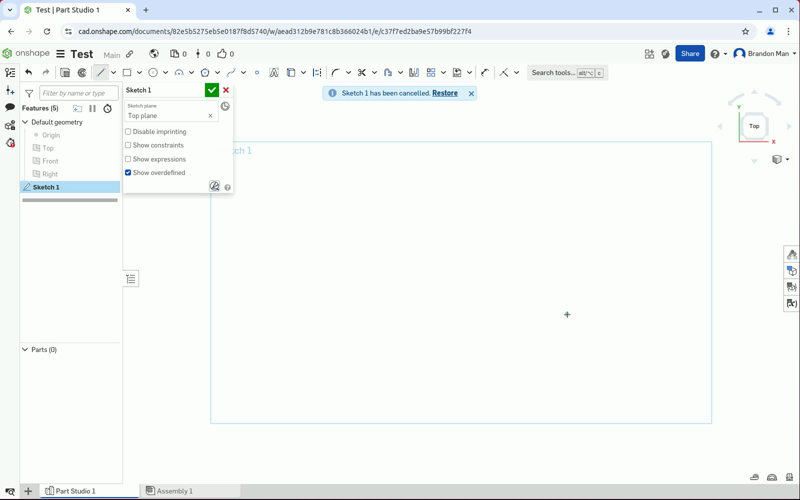
mouse_move(589, 314)
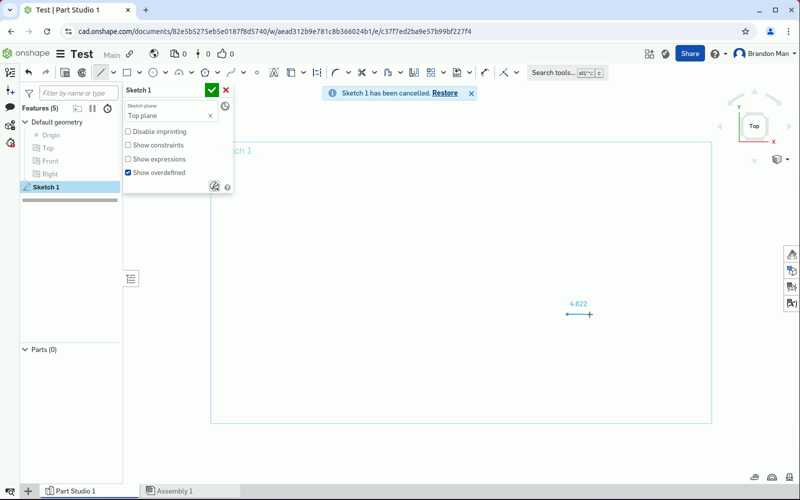
mouse_move(574, 314)
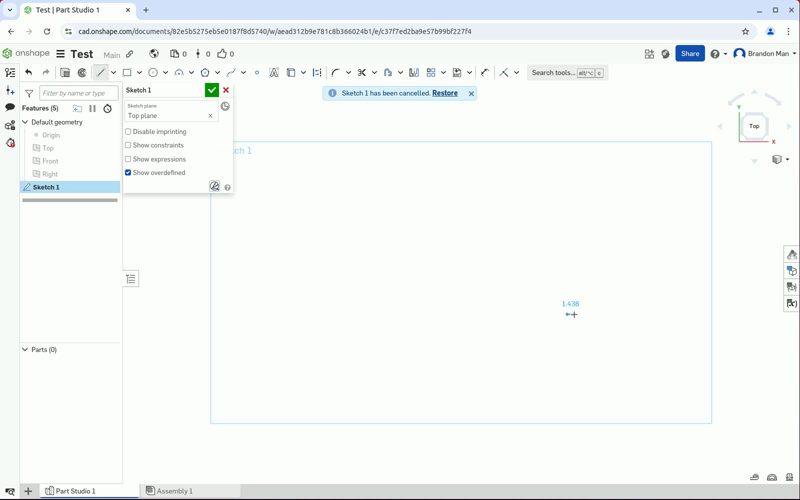
scroll(6)
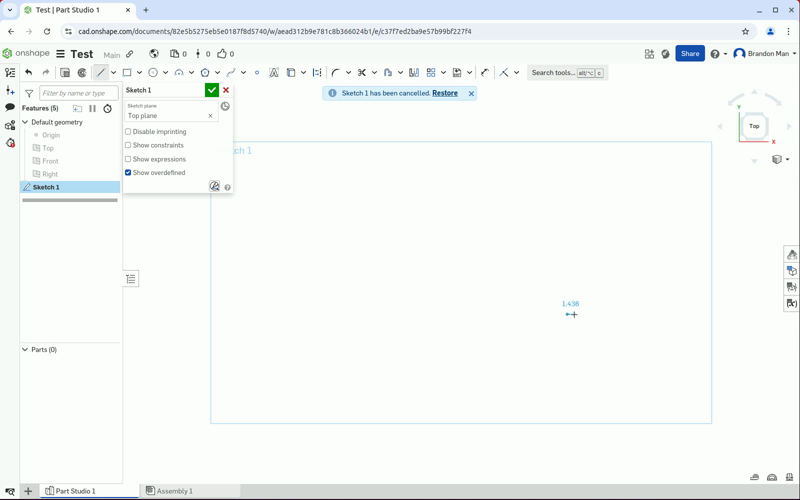
scroll(6)
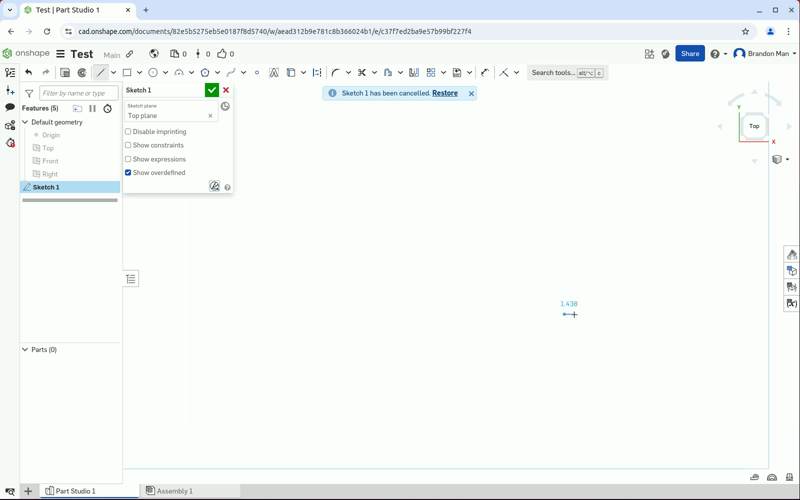
scroll(6)
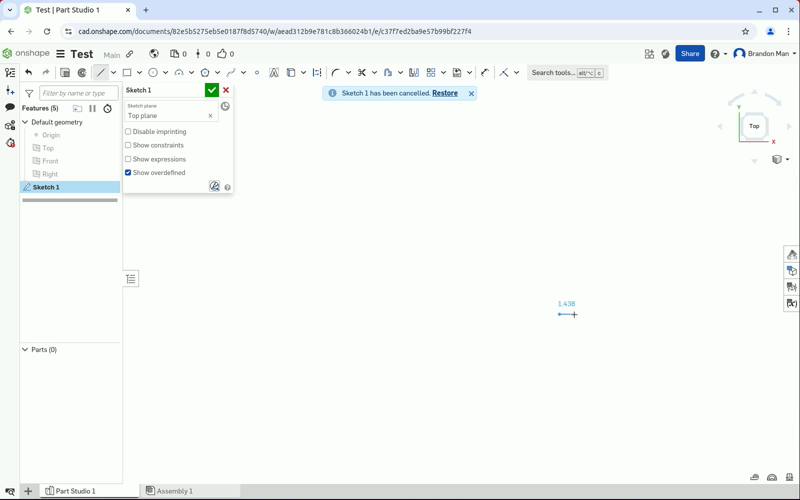
scroll(6)
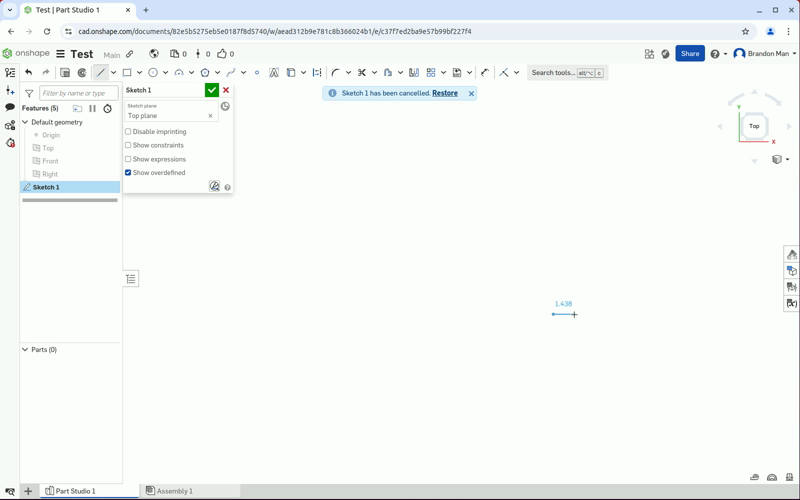
scroll(6)
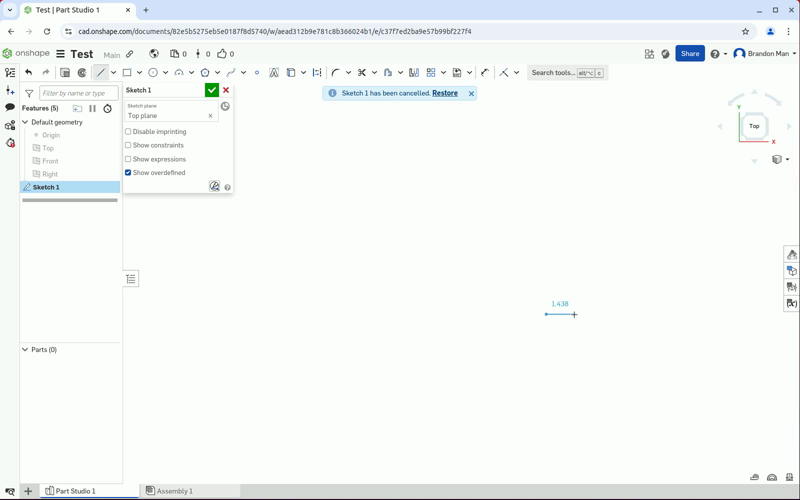
scroll(6)
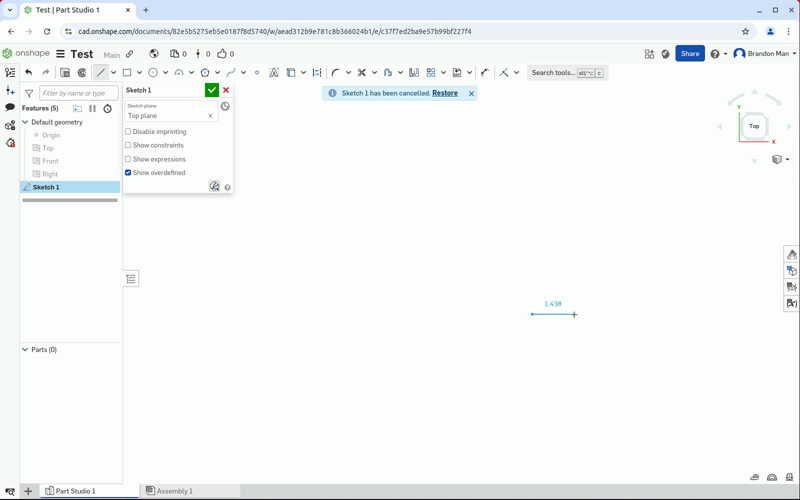
scroll(6)
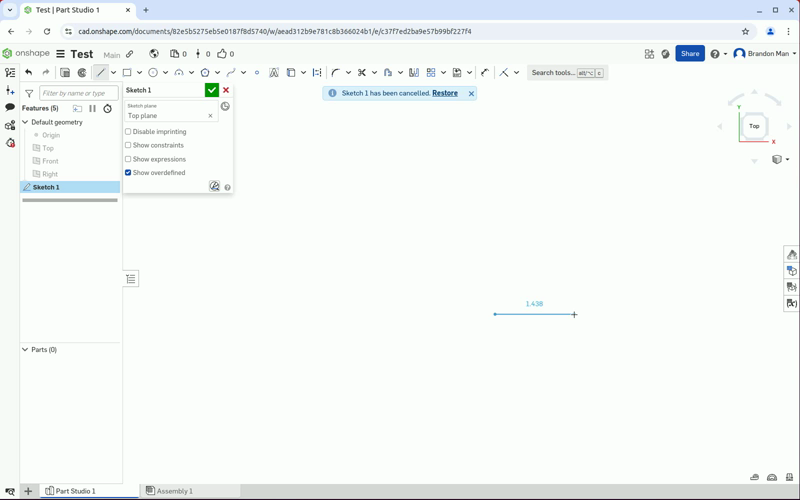
click(574, 314)
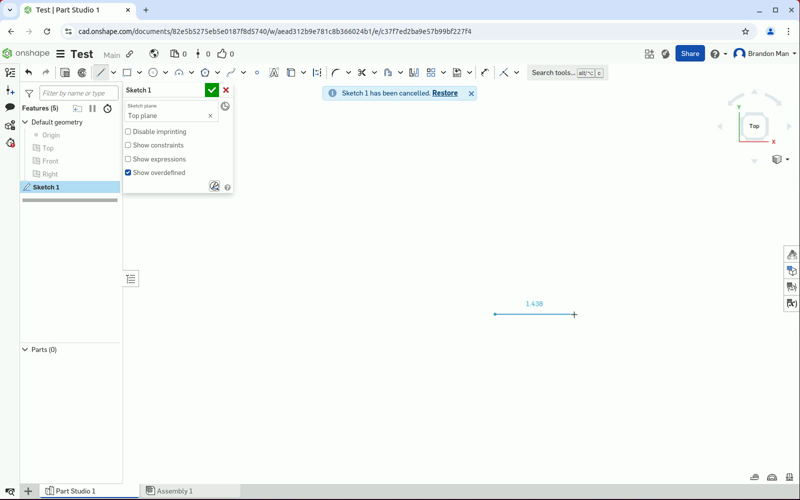
scroll(-6)
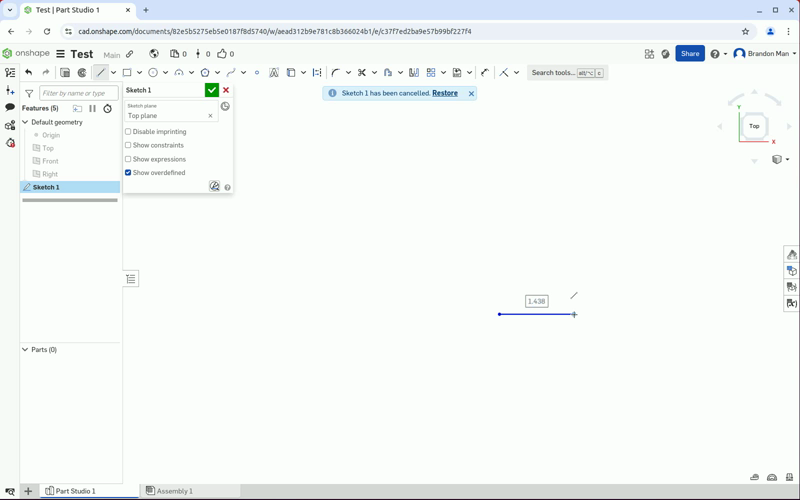
scroll(-6)
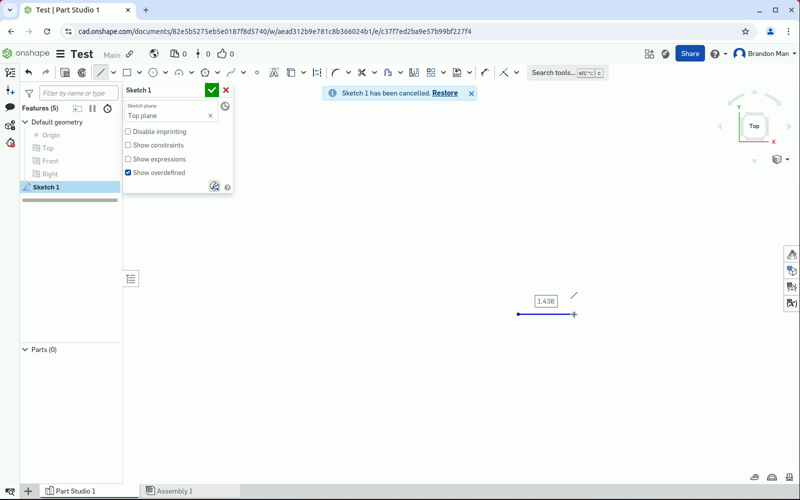
scroll(-6)
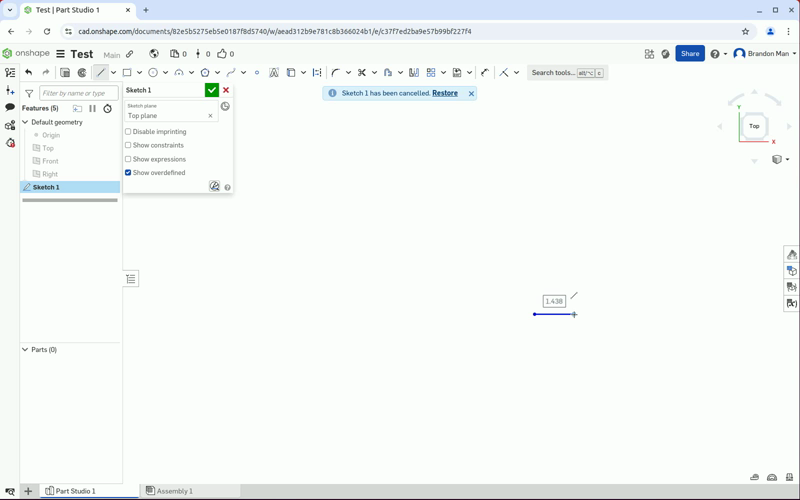
scroll(-6)
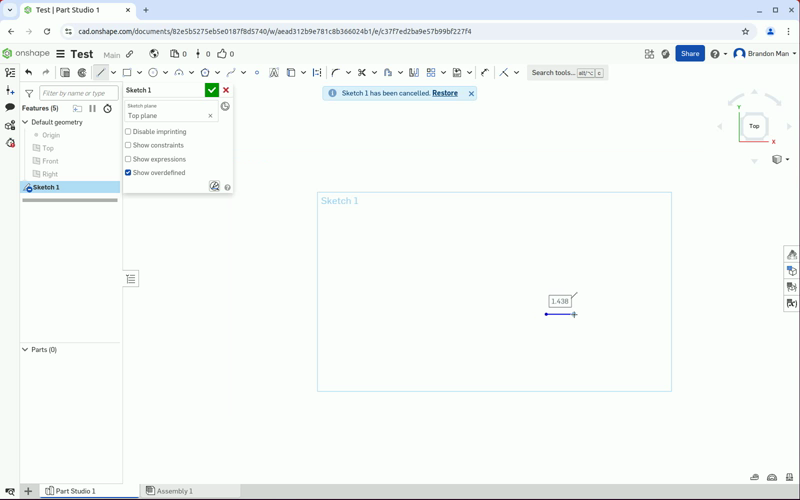
scroll(-6)
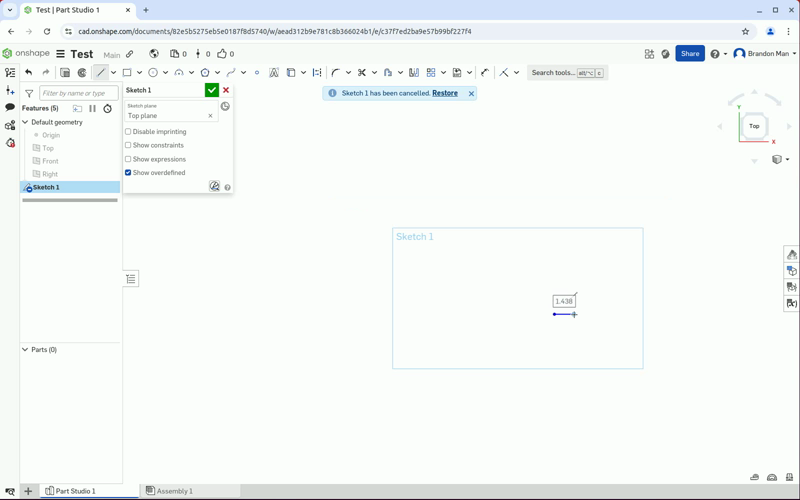
scroll(-6)
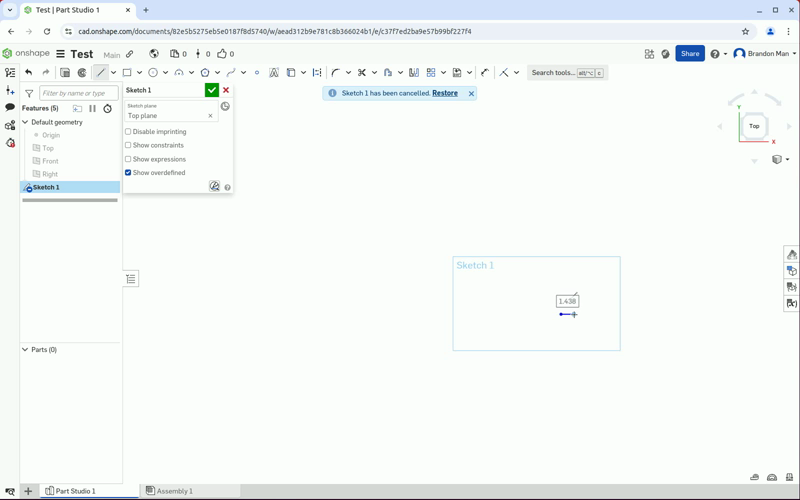
scroll(-6)
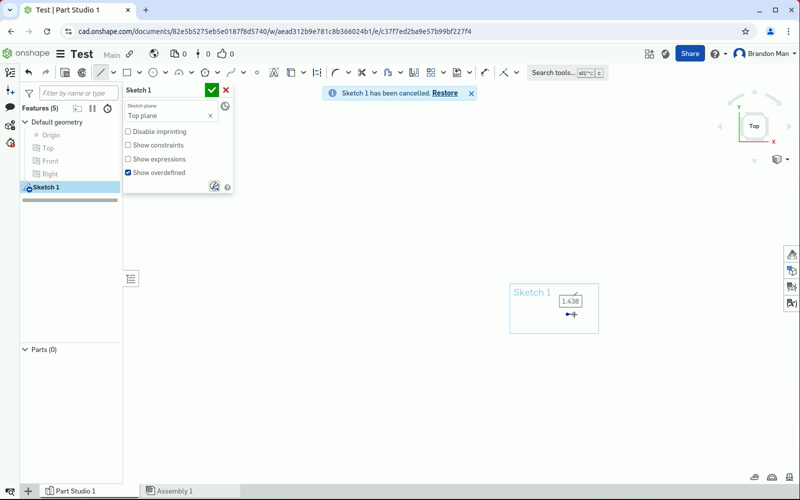
key_up(shift)
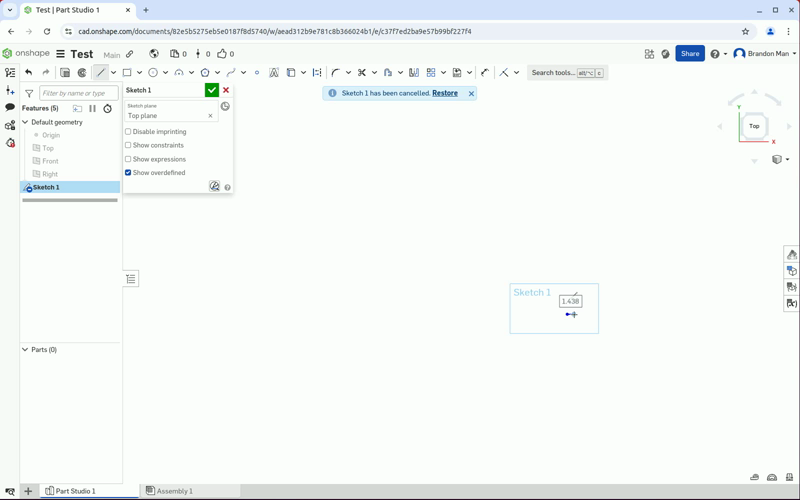
key_down(shift)
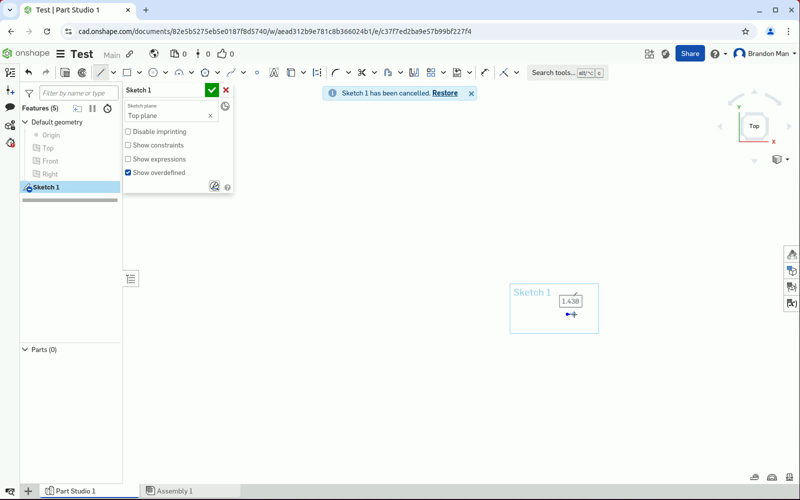
mouse_move(574, 250)
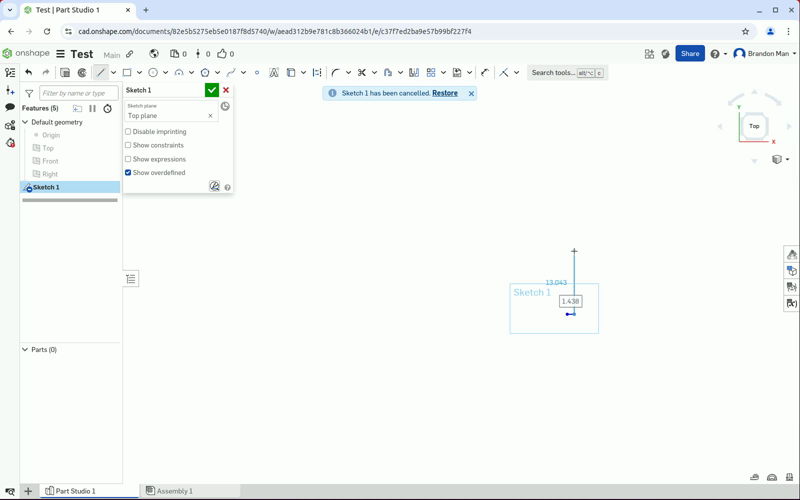
click(574, 250)
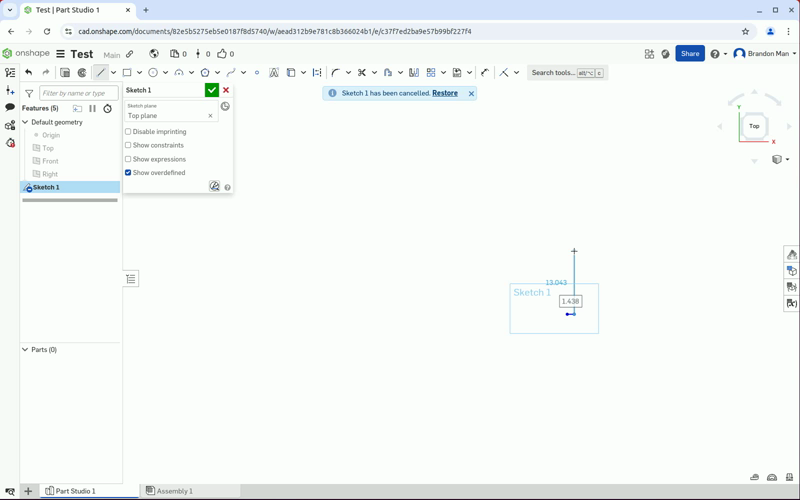
key_up(shift)
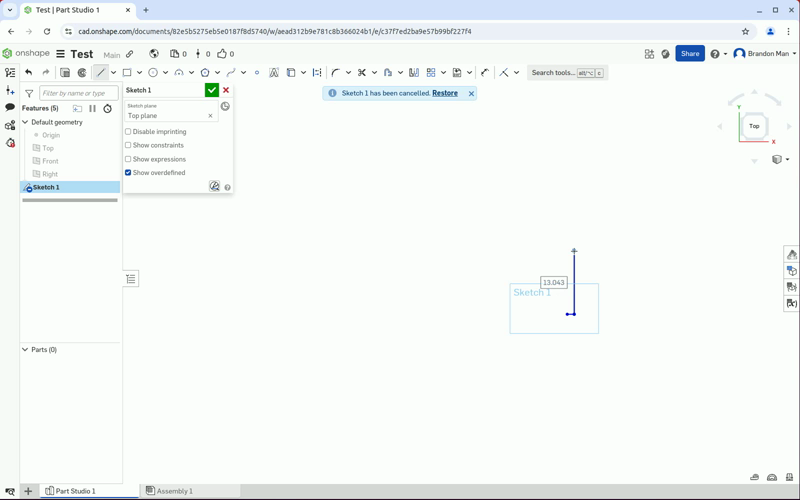
key_down(shift)
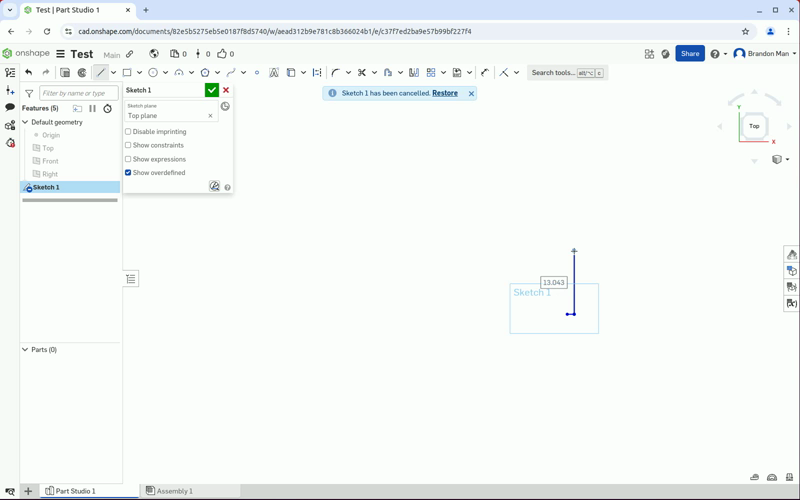
mouse_move(589, 250)
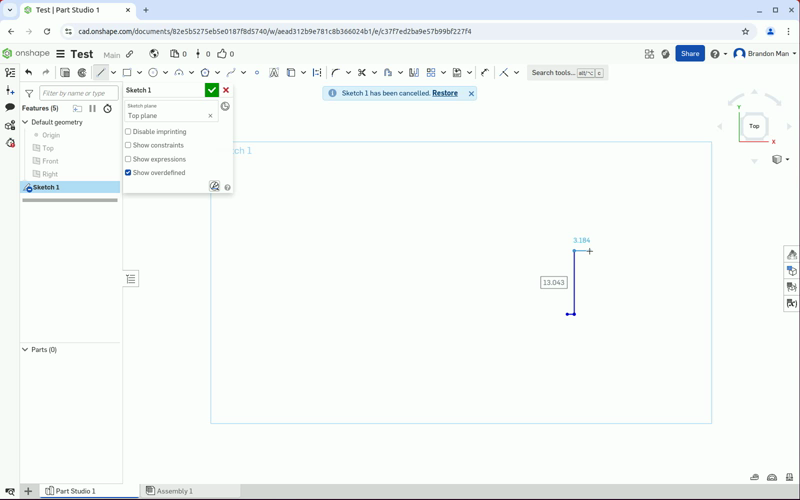
mouse_move(567, 250)
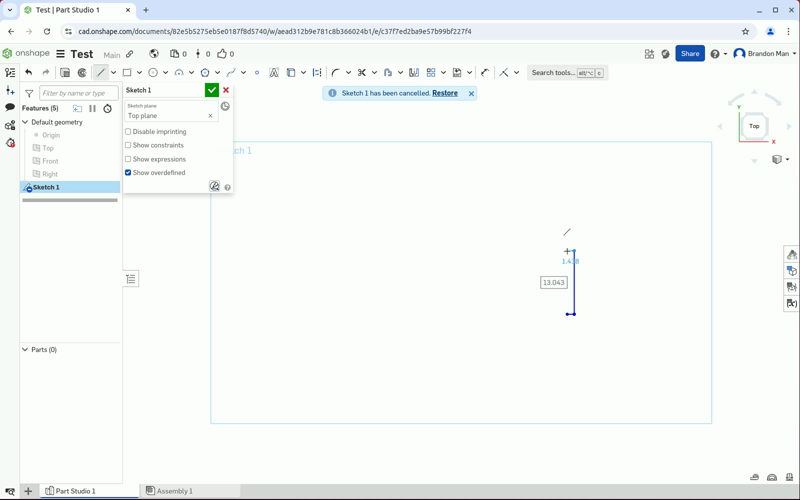
scroll(6)
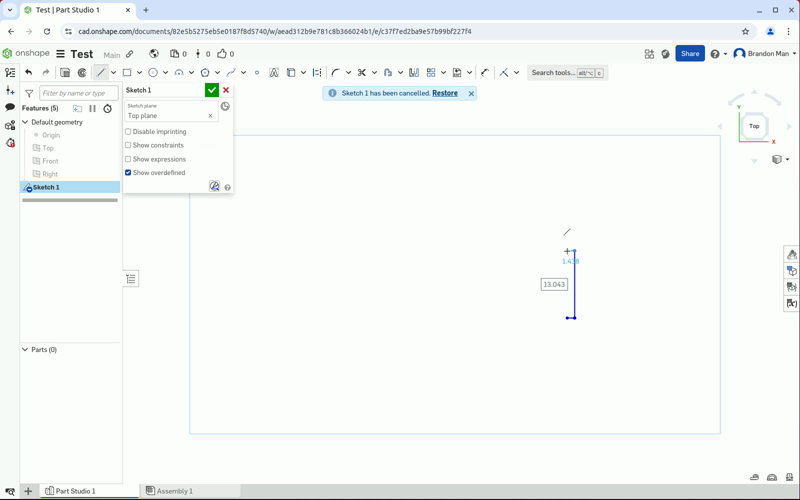
scroll(6)
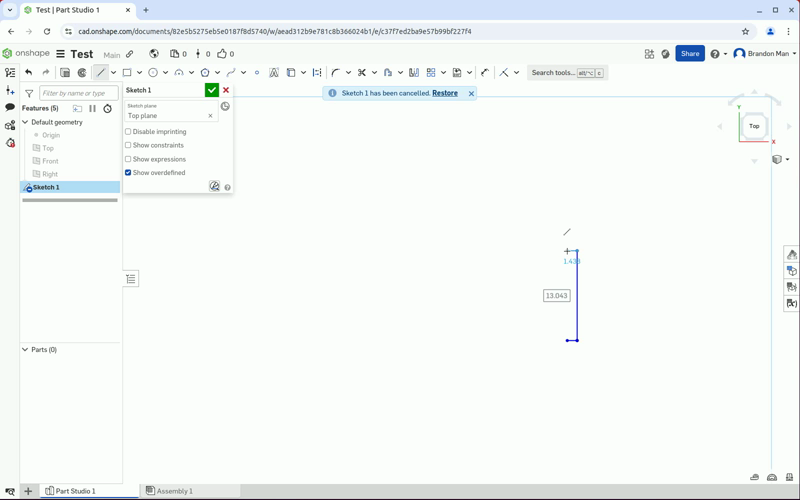
scroll(6)
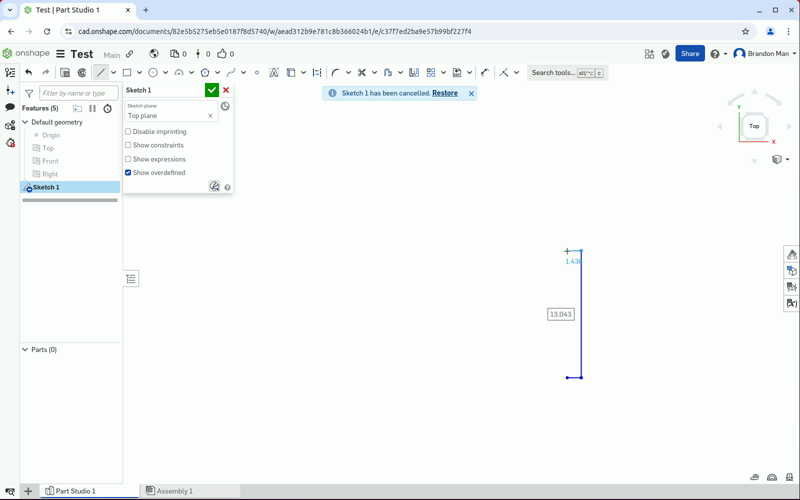
scroll(6)
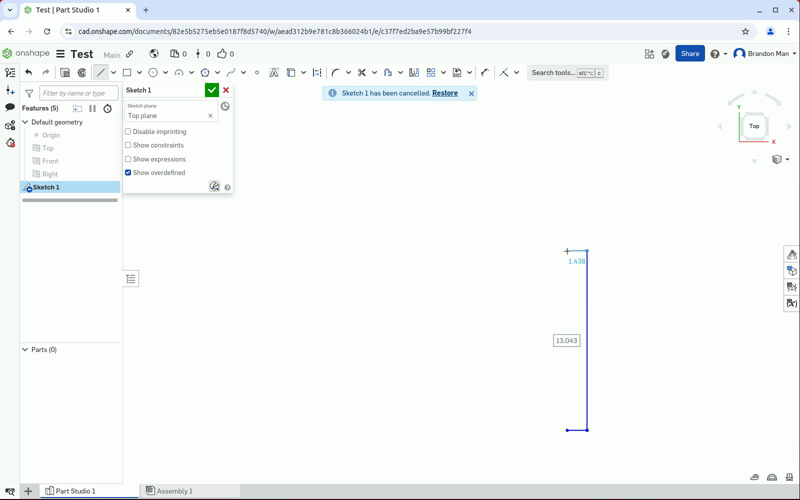
scroll(6)
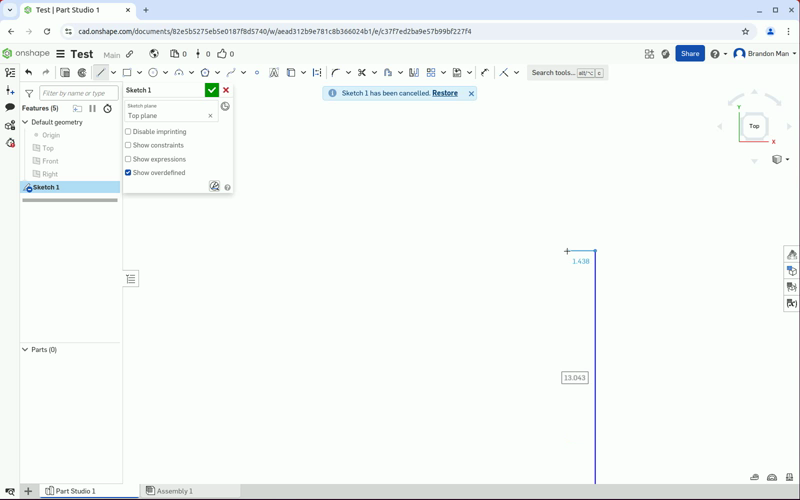
scroll(6)
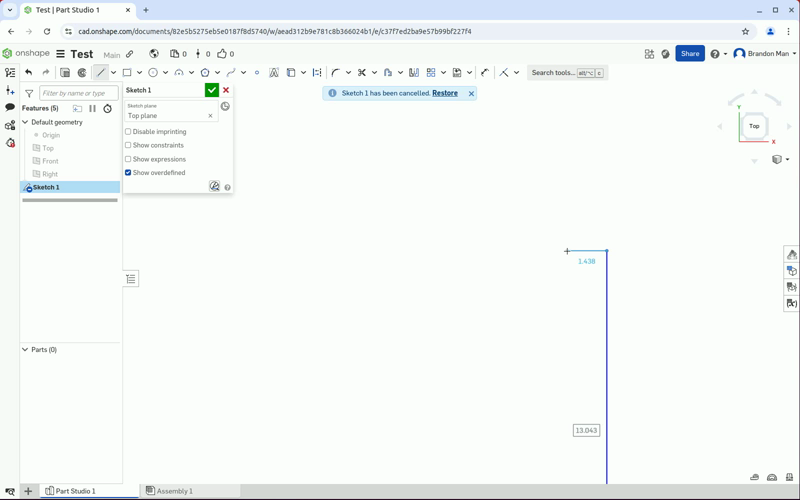
scroll(6)
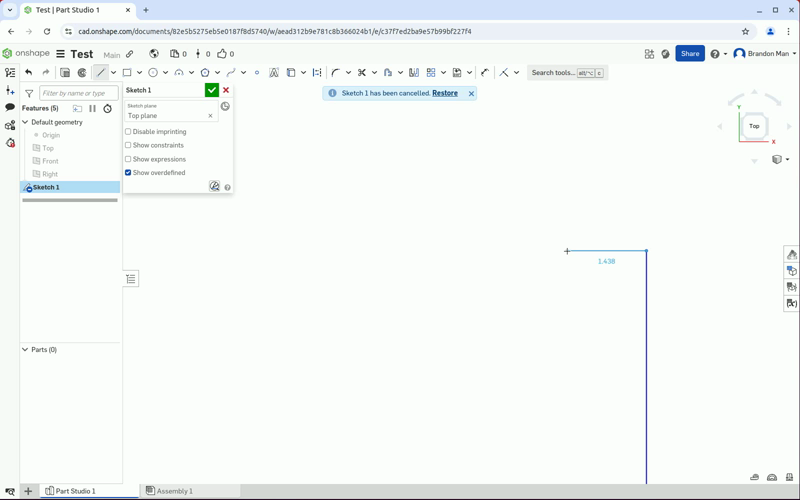
click(567, 250)
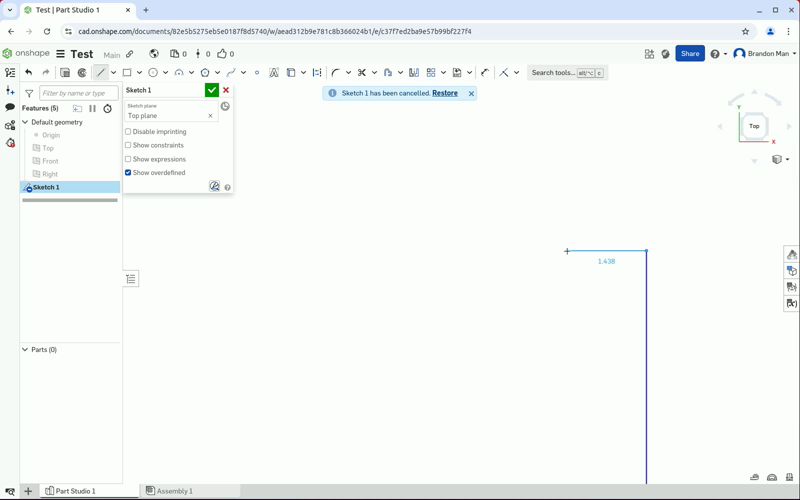
scroll(-6)
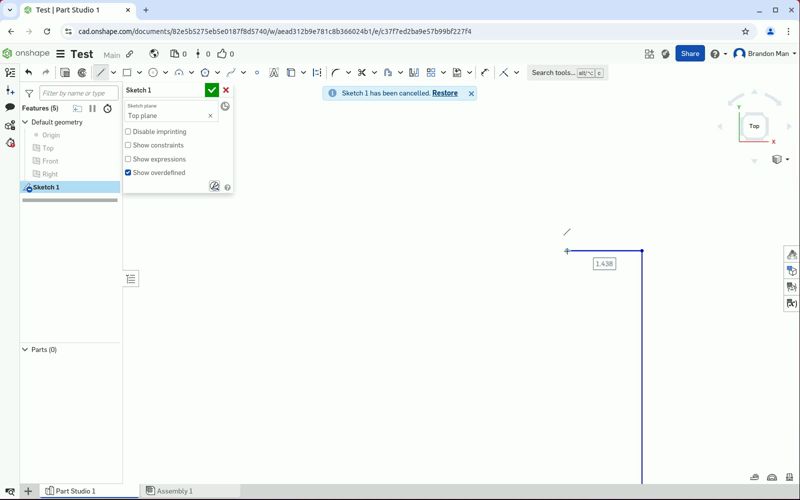
scroll(-6)
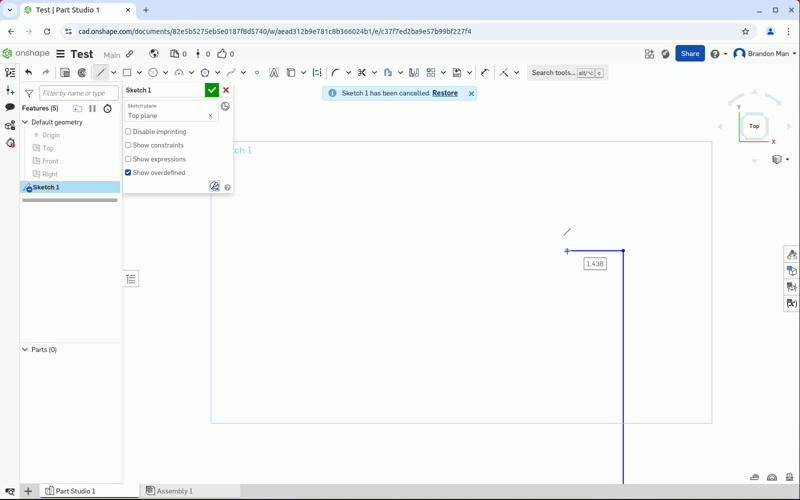
scroll(-6)
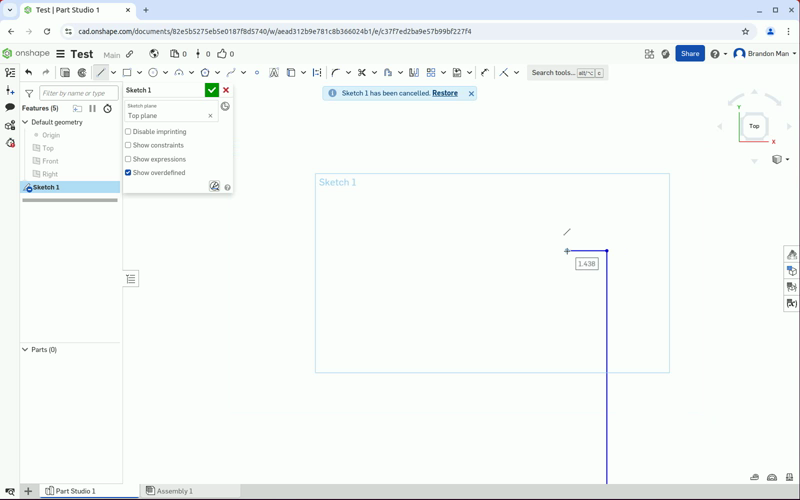
scroll(-6)
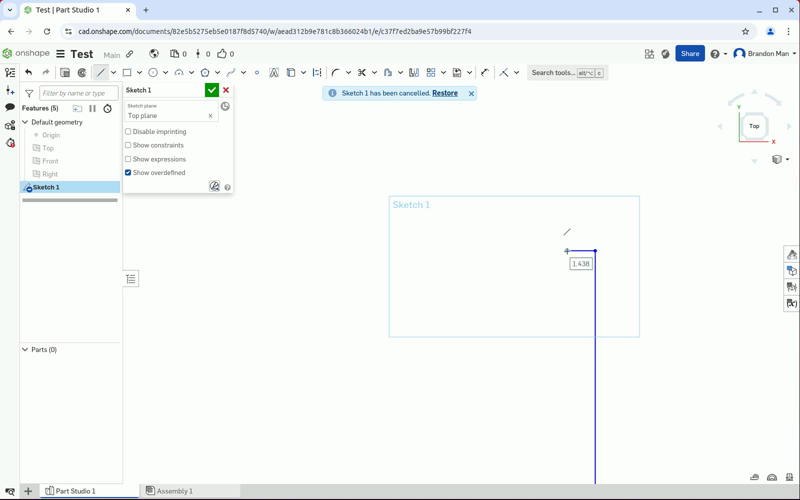
scroll(-6)
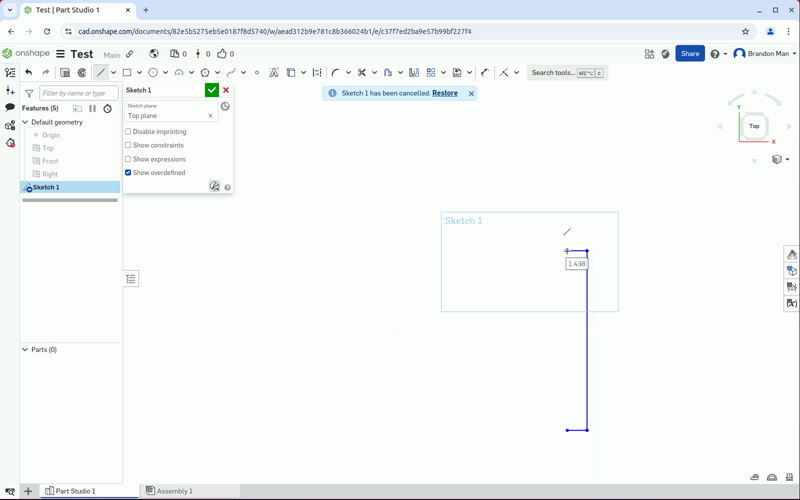
scroll(-6)
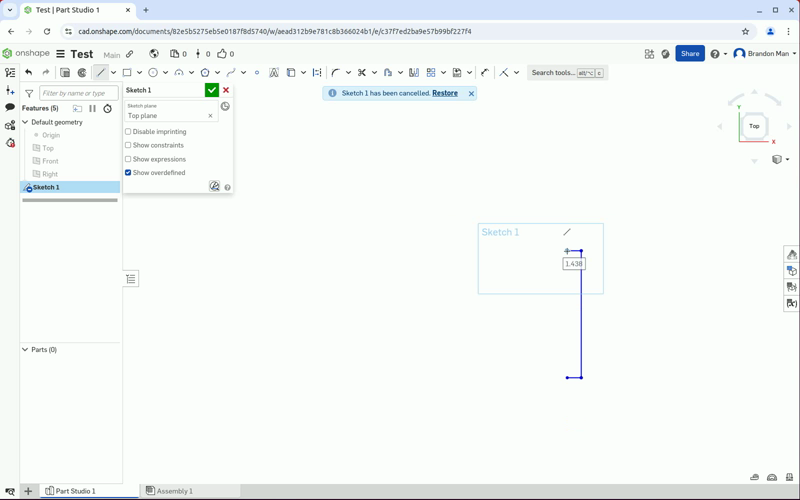
scroll(-6)
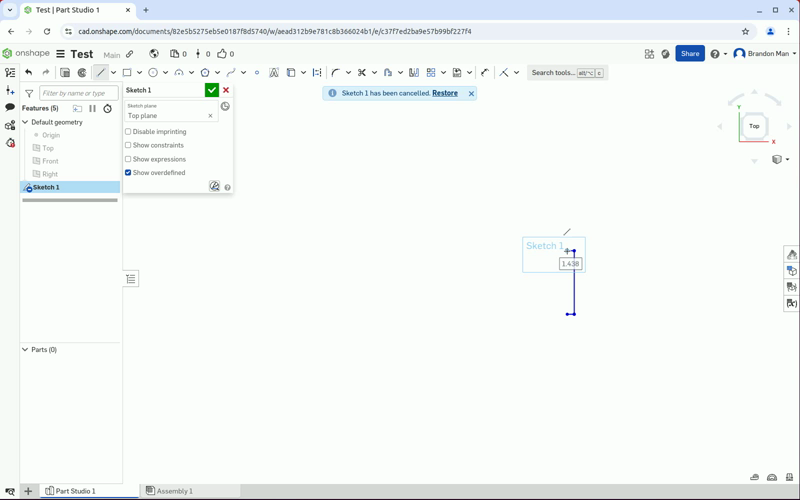
key_up(shift)
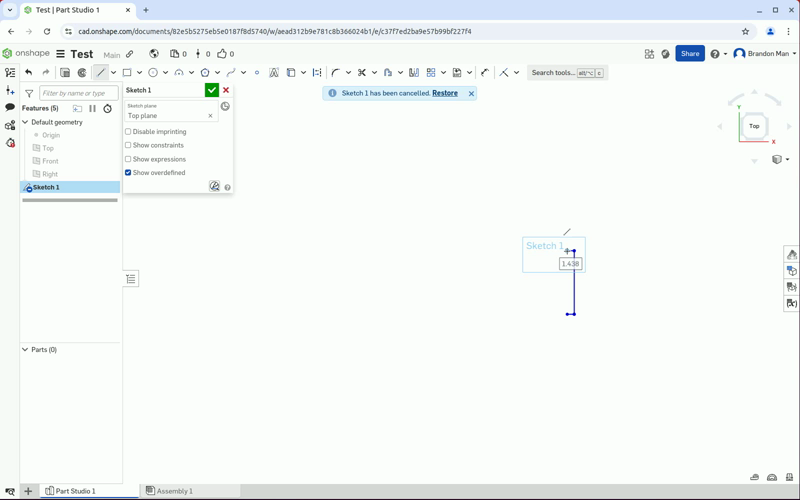
key_down(shift)
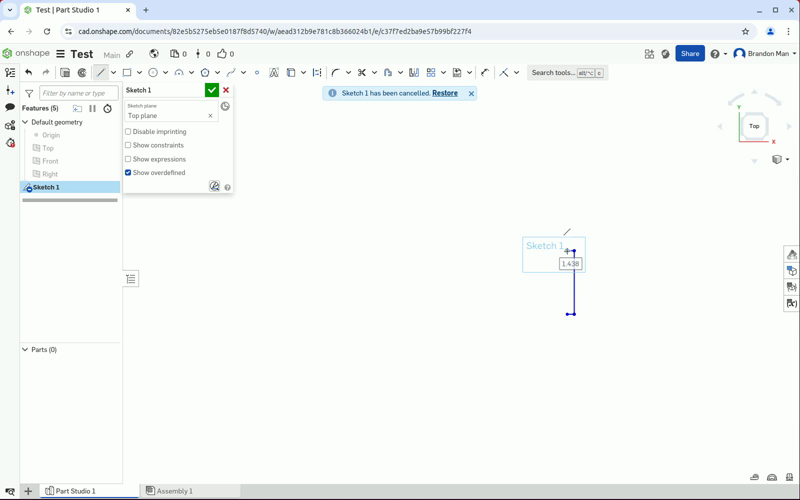
mouse_move(567, 314)
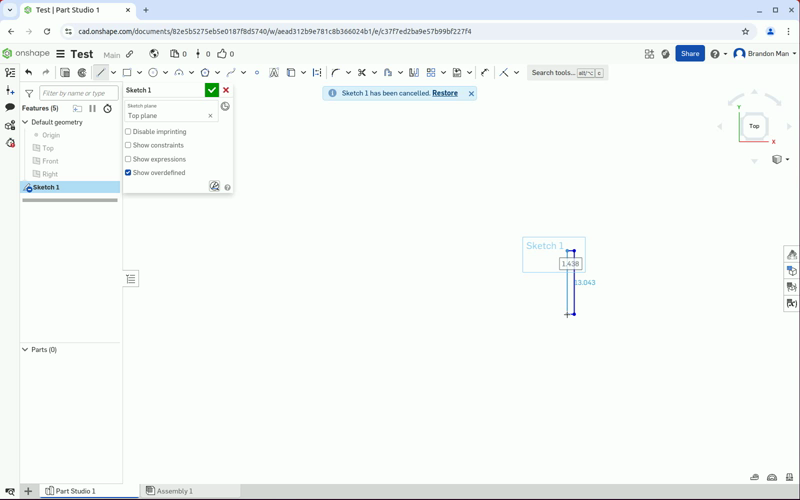
key_up(shift)
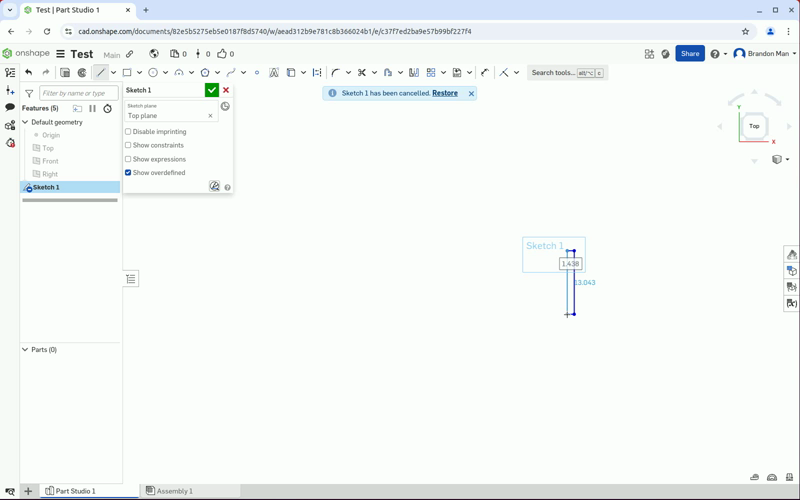
click(567, 314)
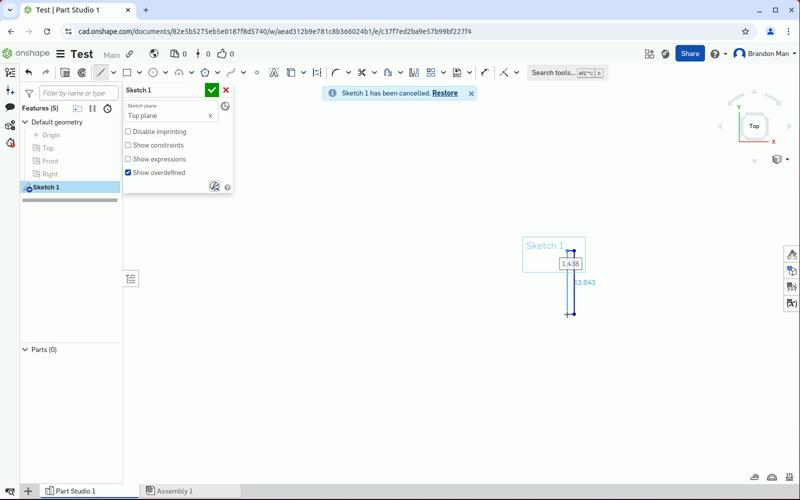
key(esc)
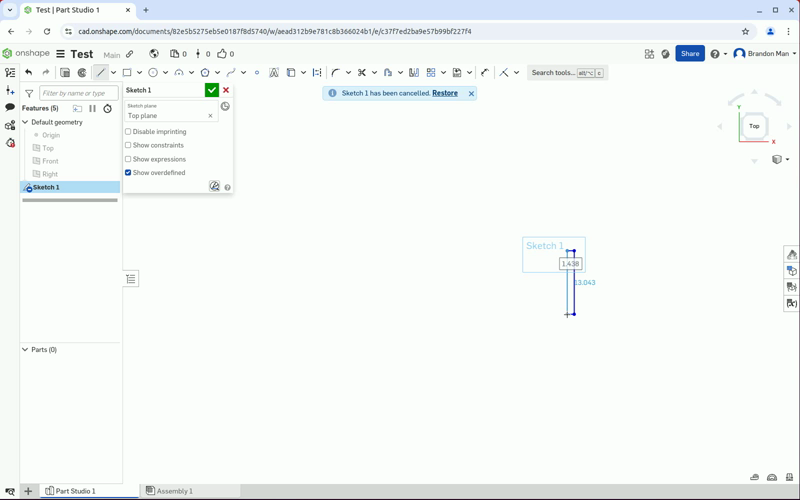
mouse_move(567, 269)
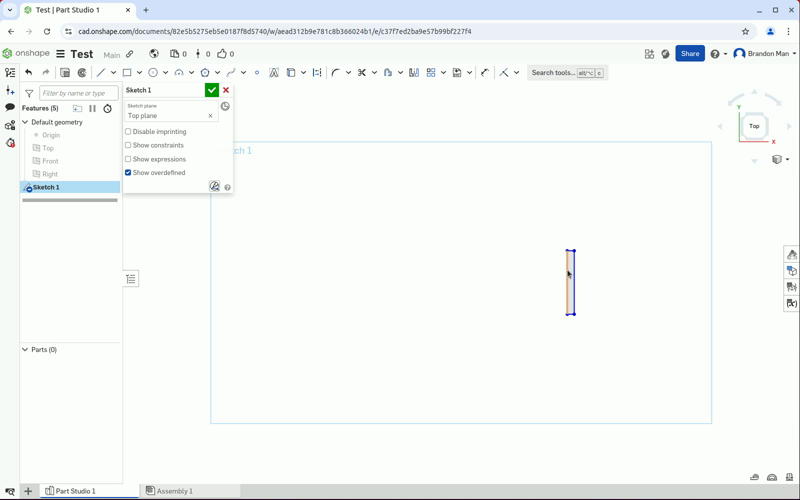
scroll(6)
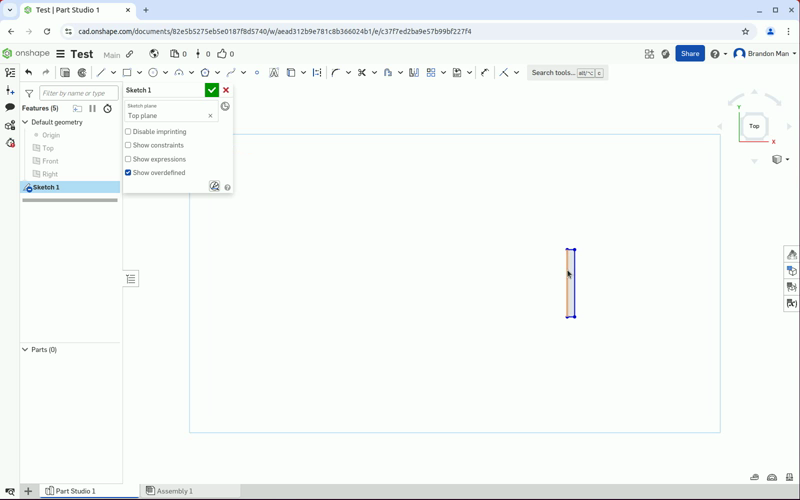
scroll(6)
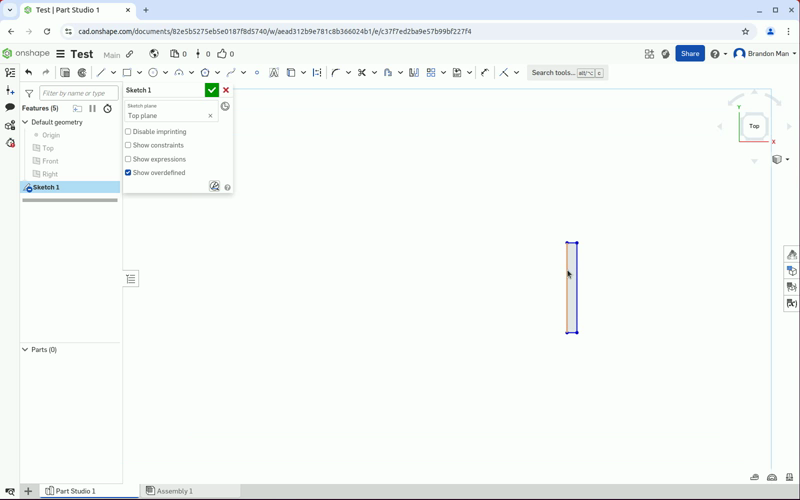
scroll(6)
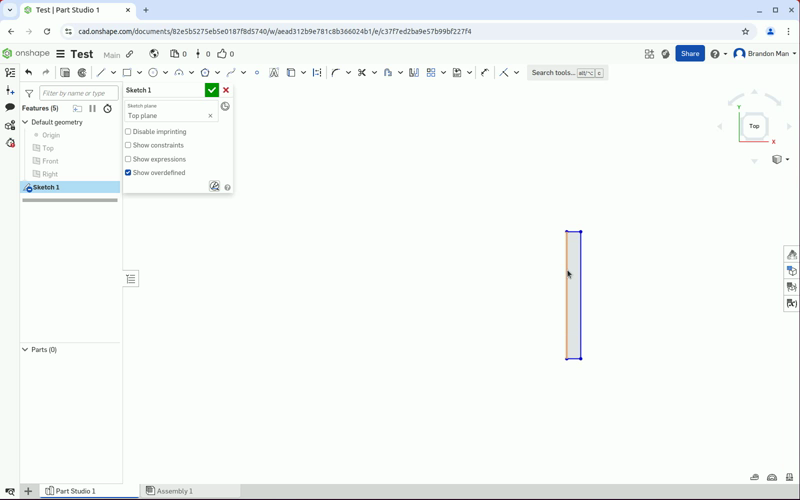
scroll(6)
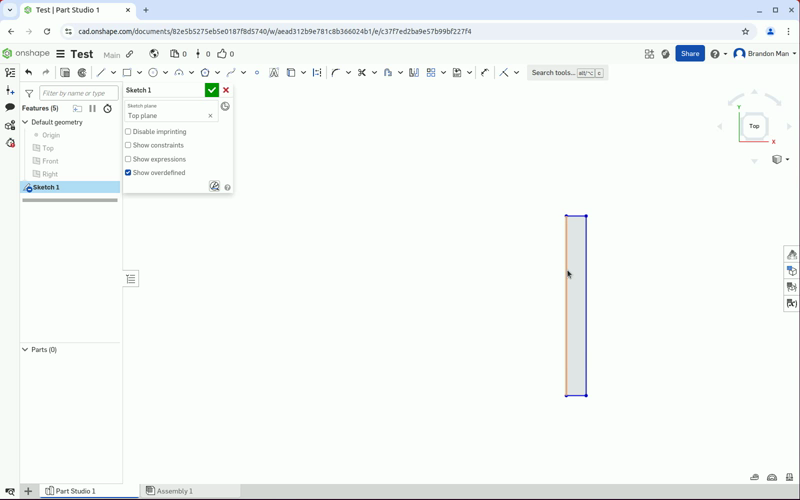
scroll(6)
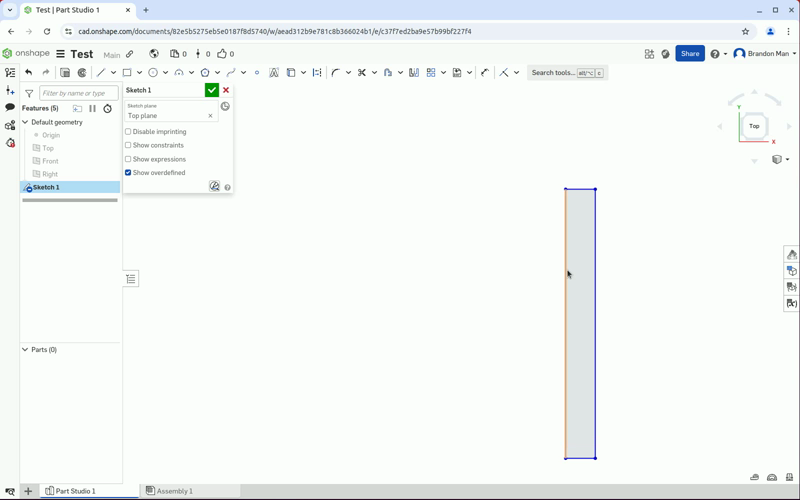
scroll(6)
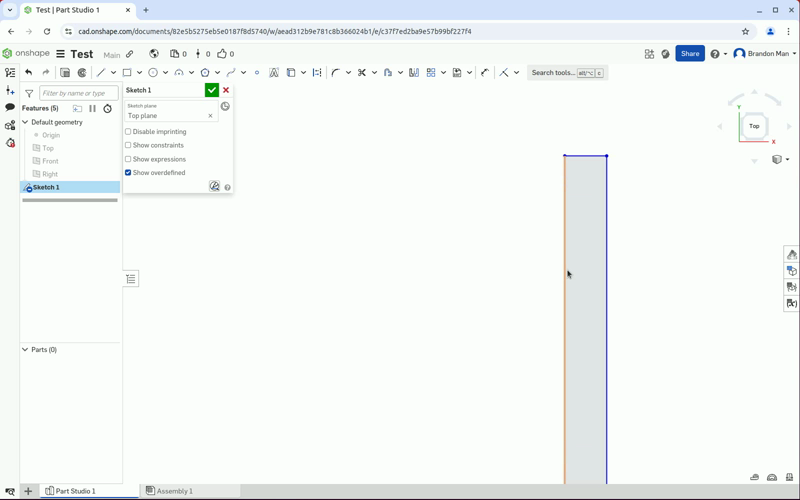
scroll(6)
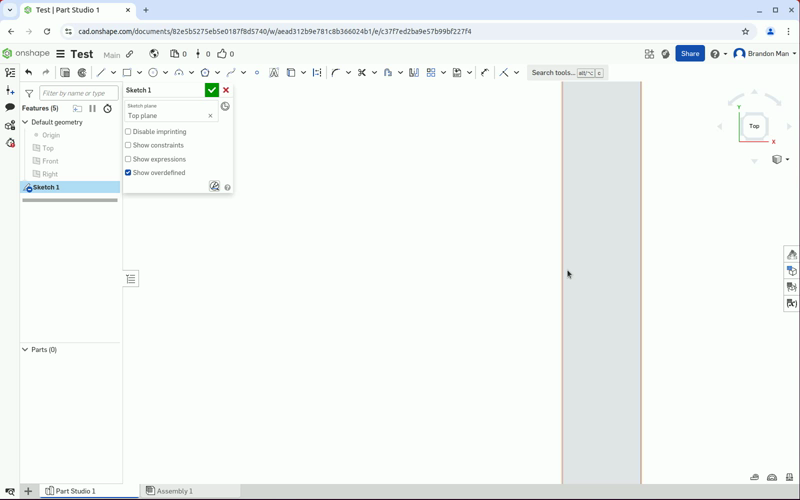
click(567, 269)
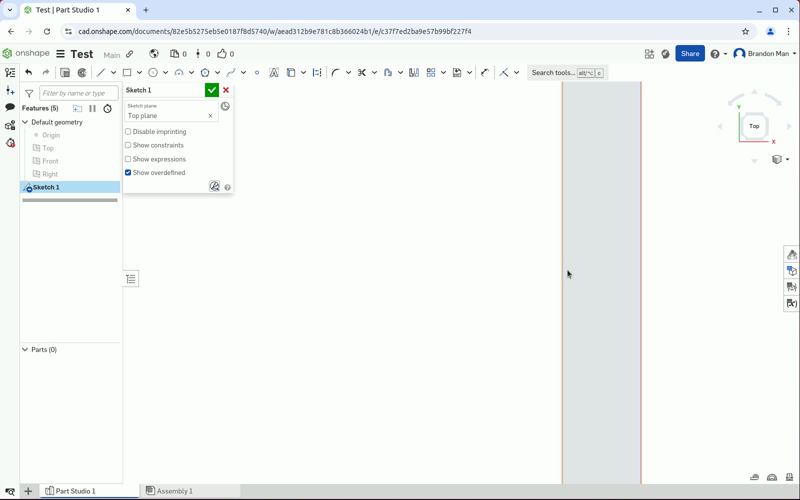
scroll(-6)
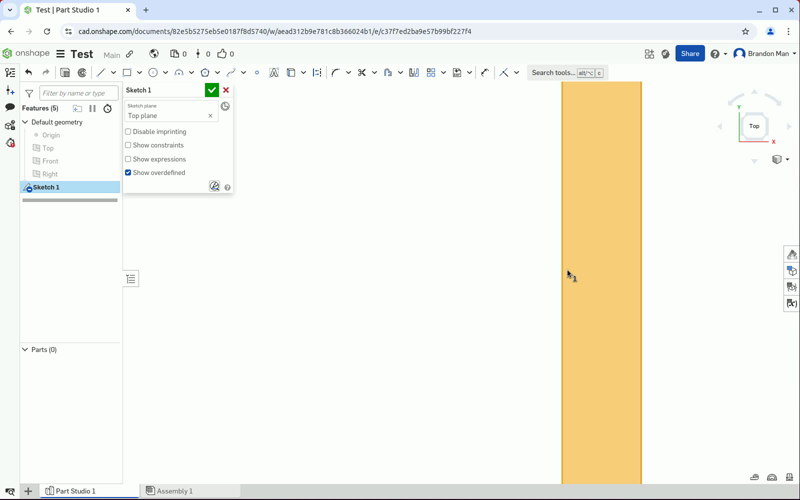
scroll(-6)
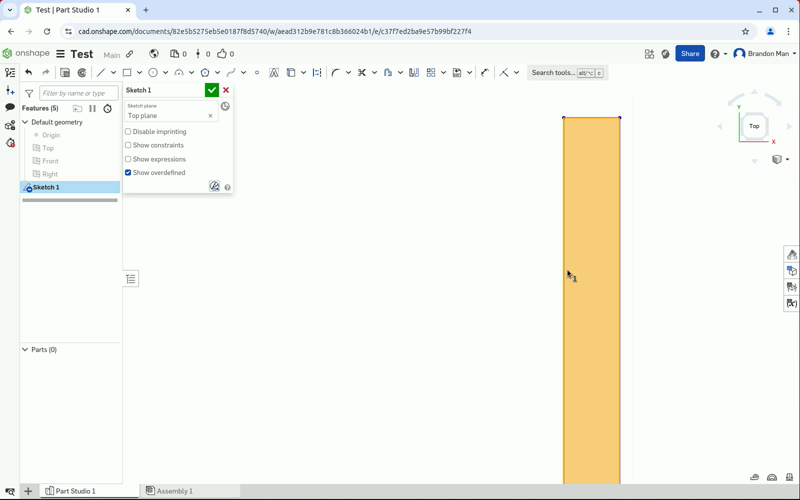
scroll(-6)
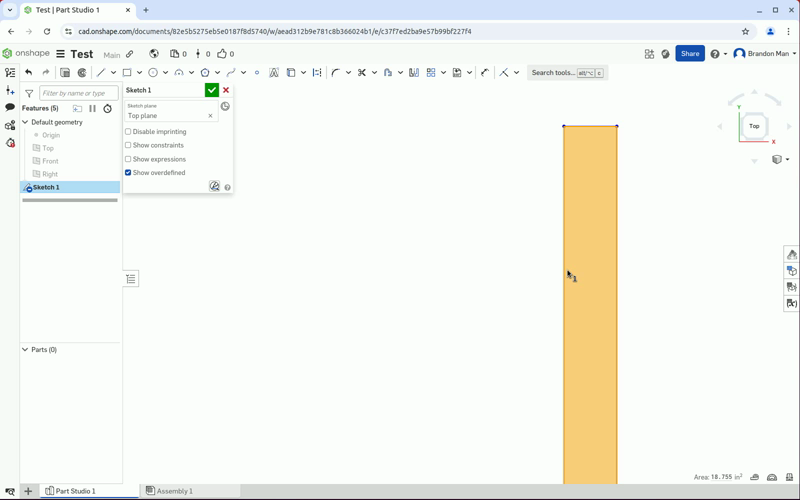
scroll(-6)
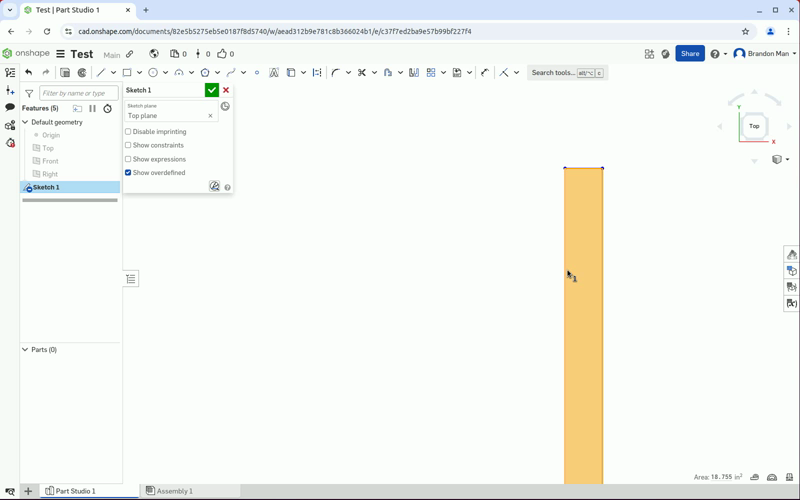
scroll(-6)
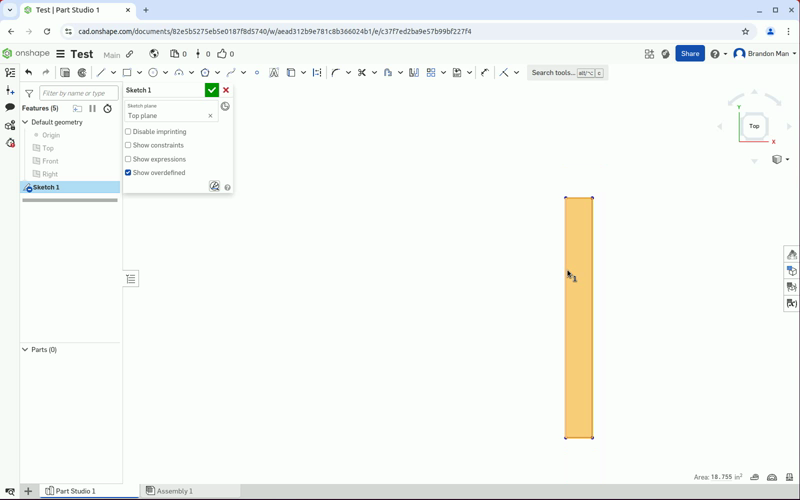
scroll(-6)
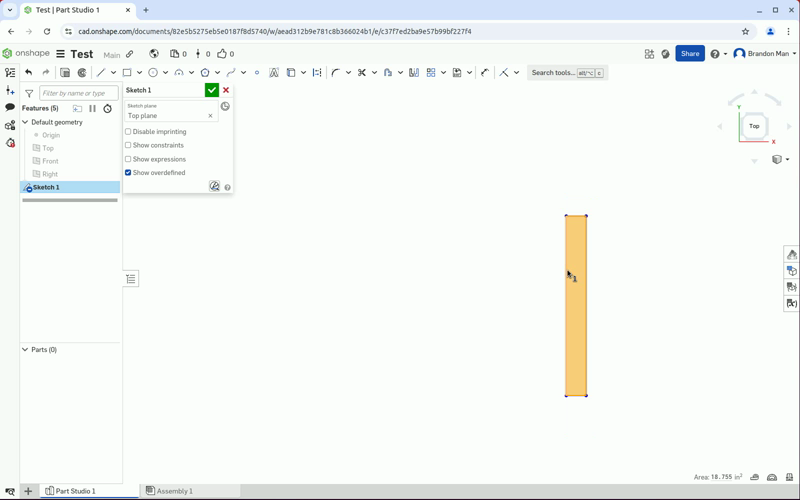
scroll(-6)
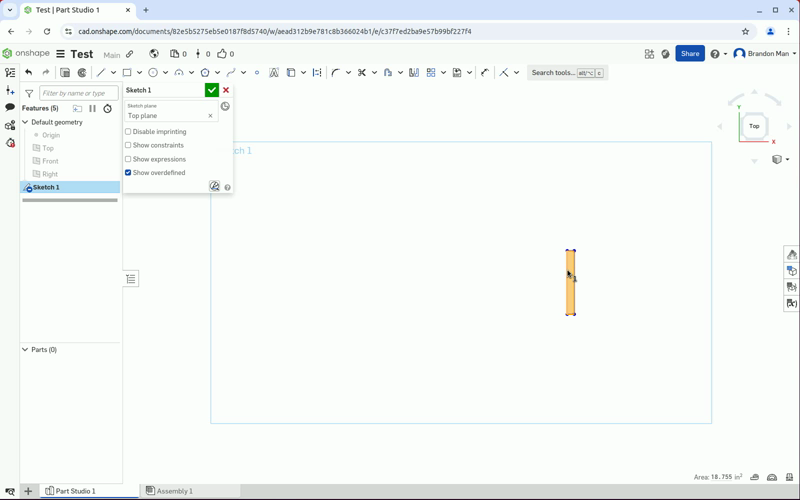
mouse_move(73, 352)
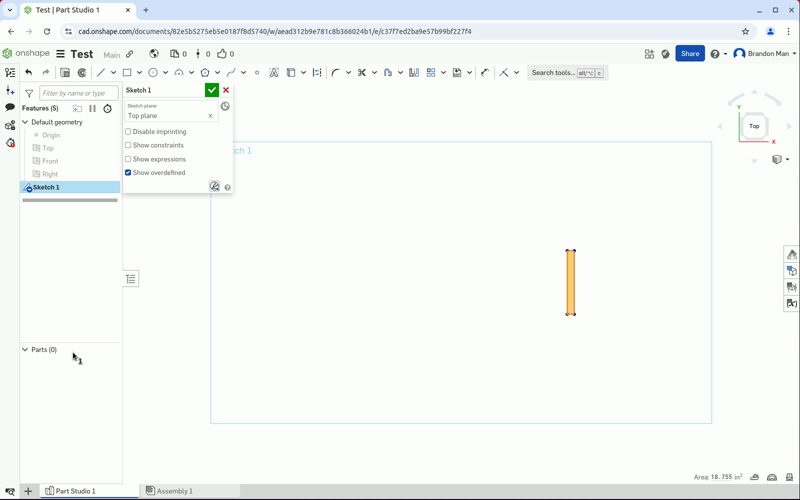
key(shift+y)
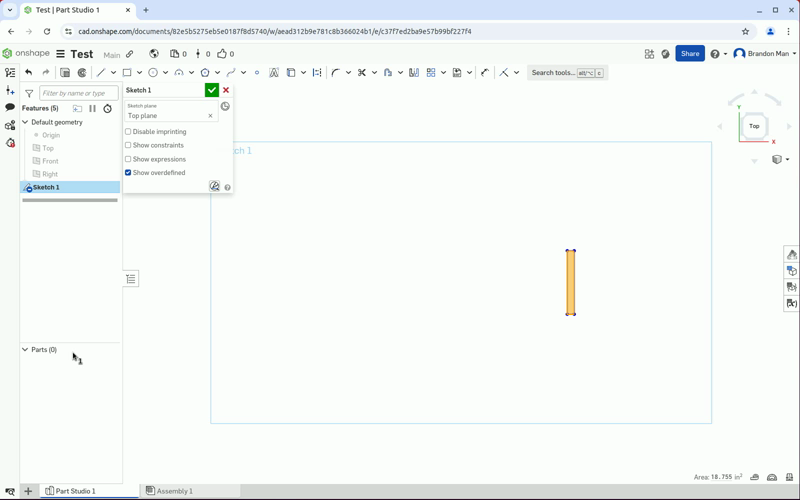
key(shift+e)
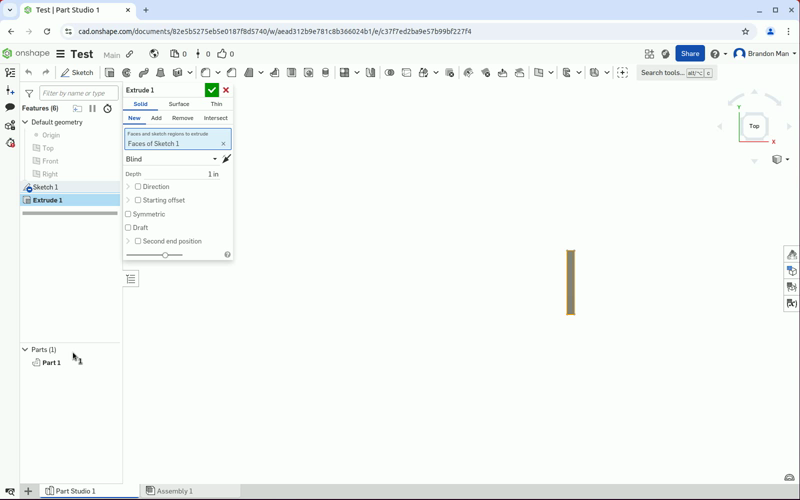
mouse_move(143, 106)
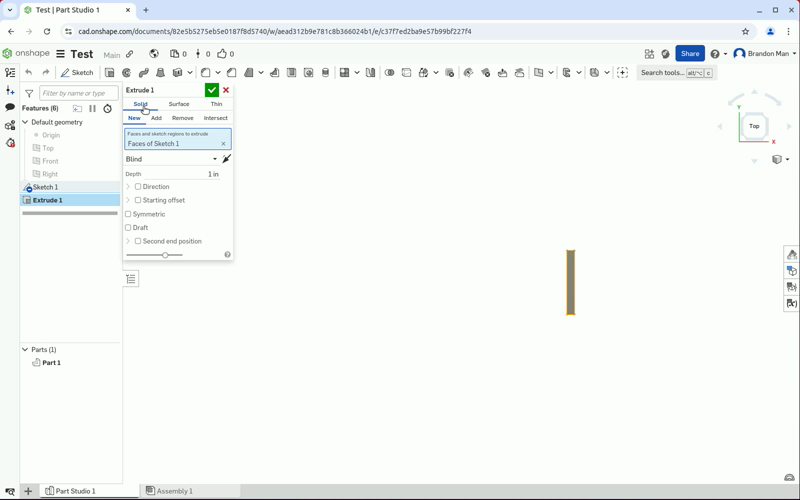
click(143, 106)
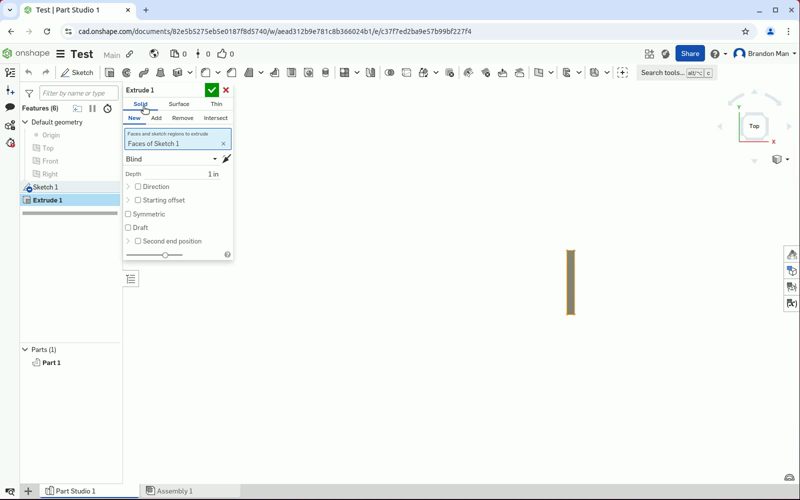
mouse_move(137, 120)
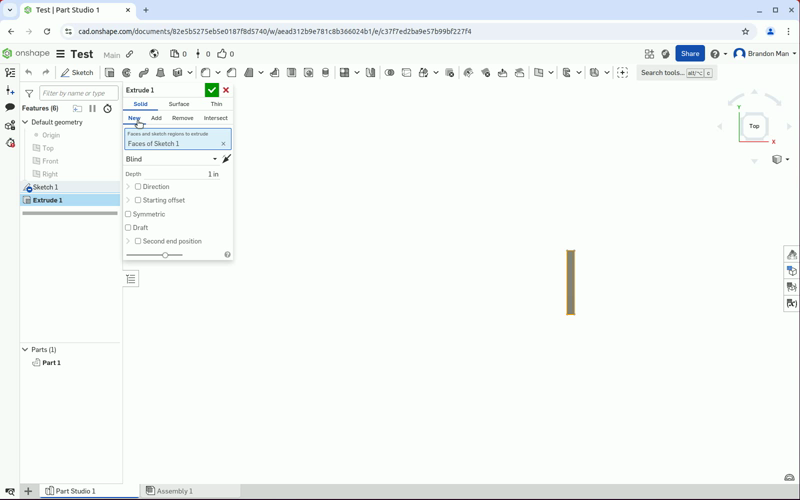
click(137, 120)
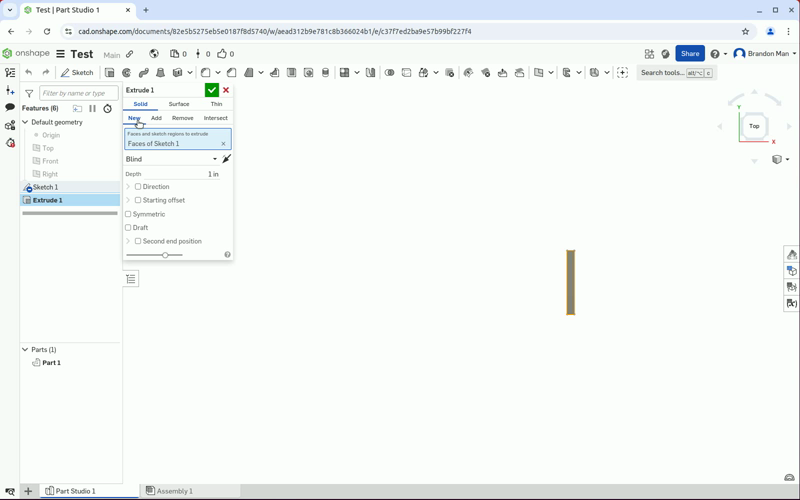
key(tab, 4)
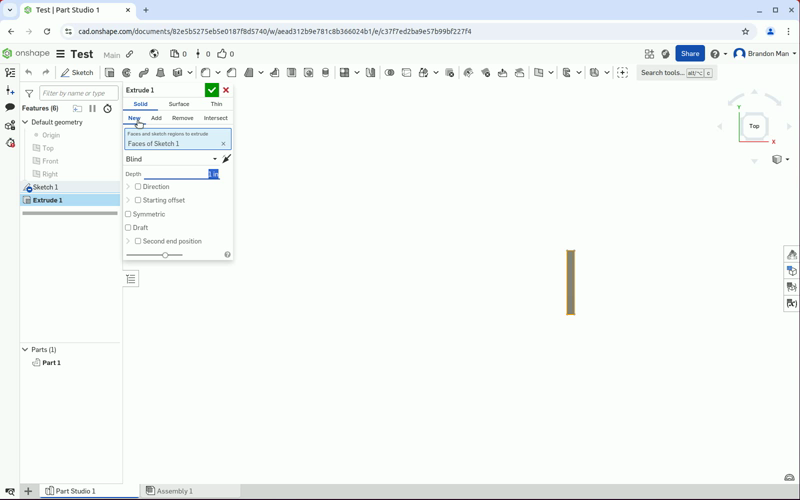
text(1.204)
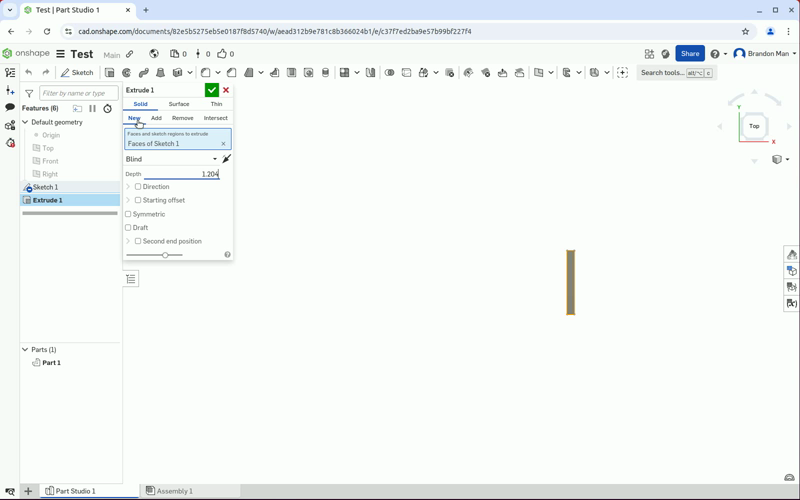
key(enter)
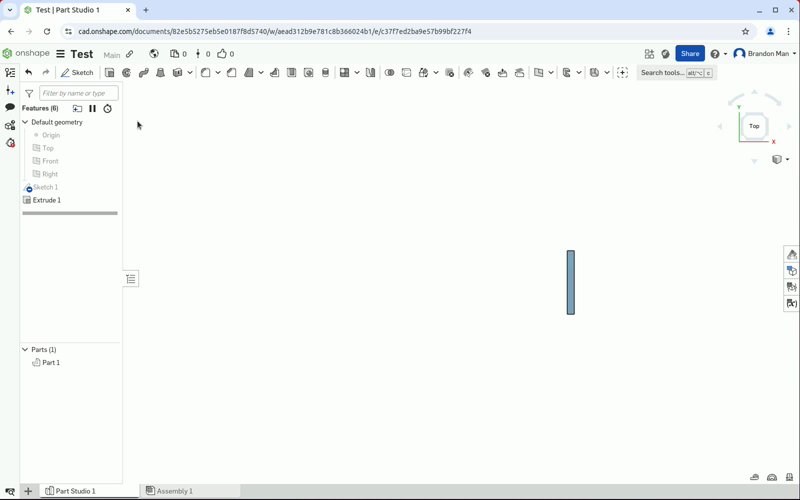
key(shift+h)
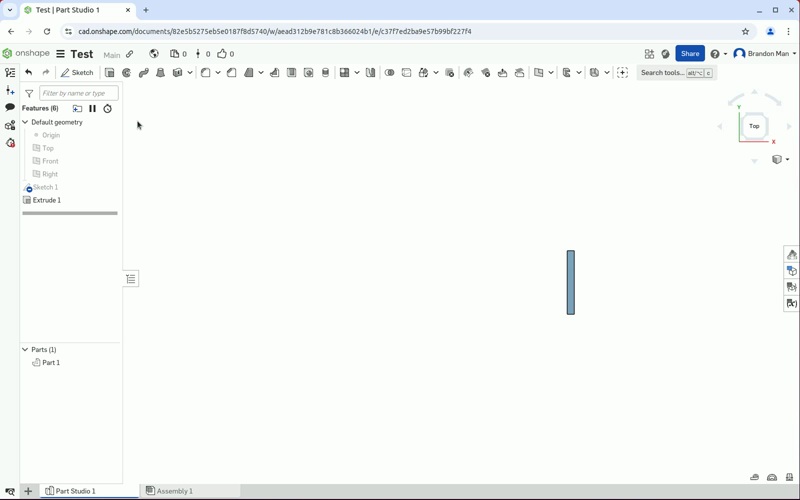
key(shift+h)
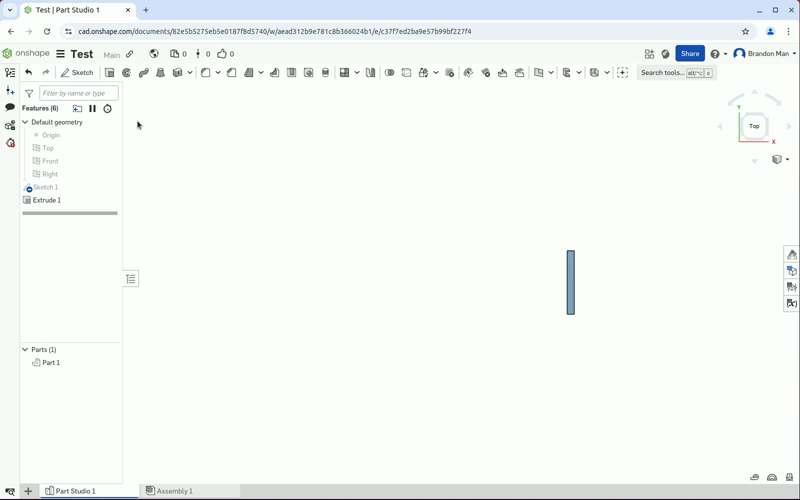
mouse_move(73, 189)
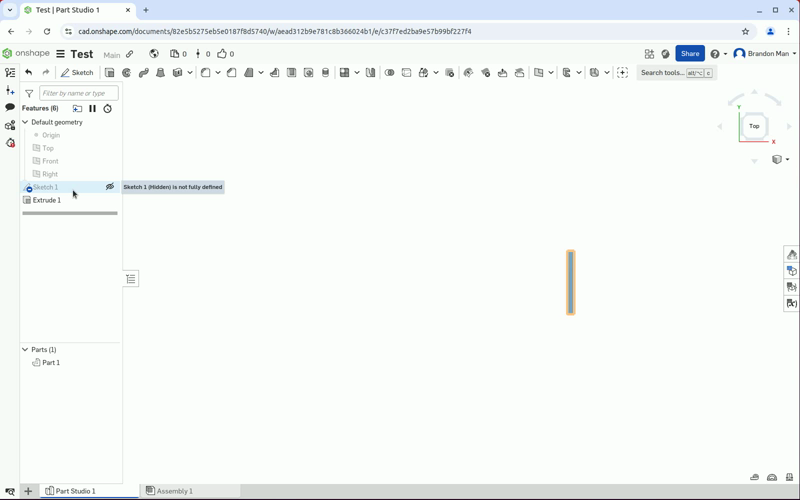
click(73, 189)
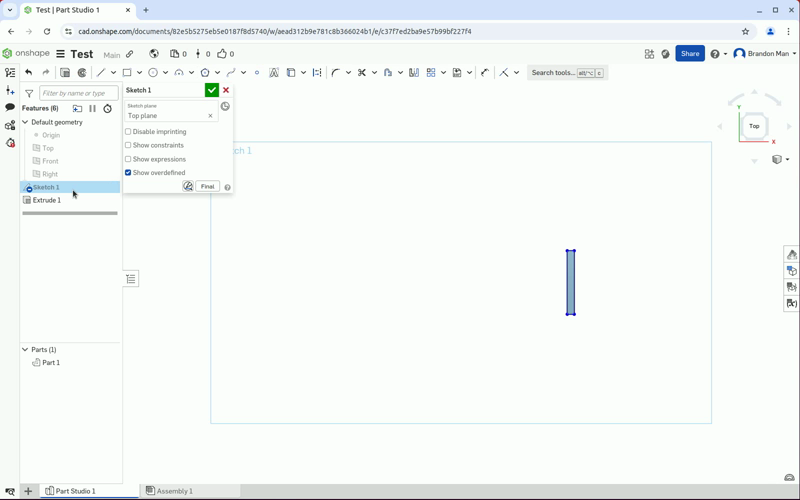
mouse_move(229, 92)
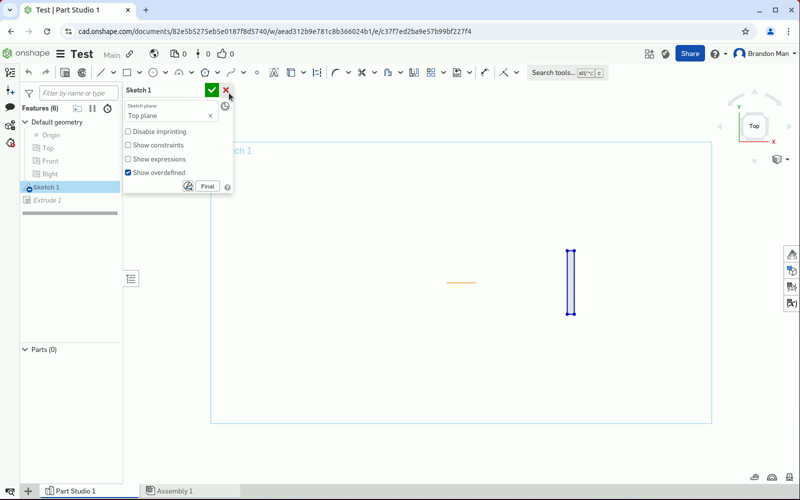
click(229, 92)
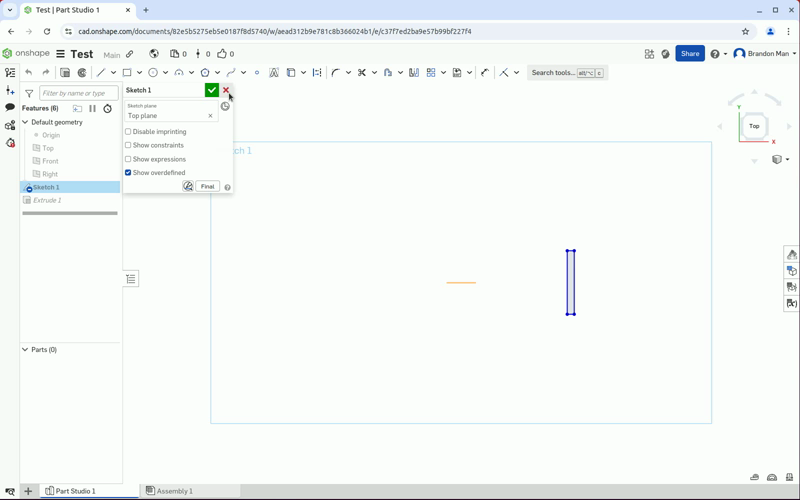
key(shift+s)
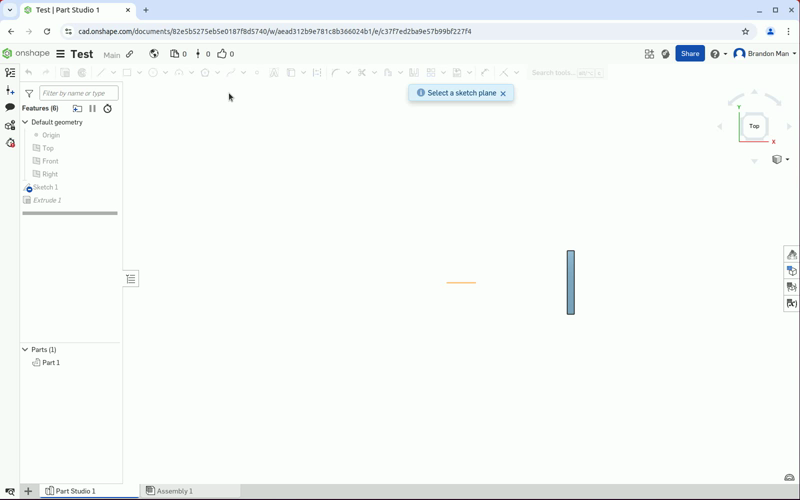
mouse_move(73, 150)
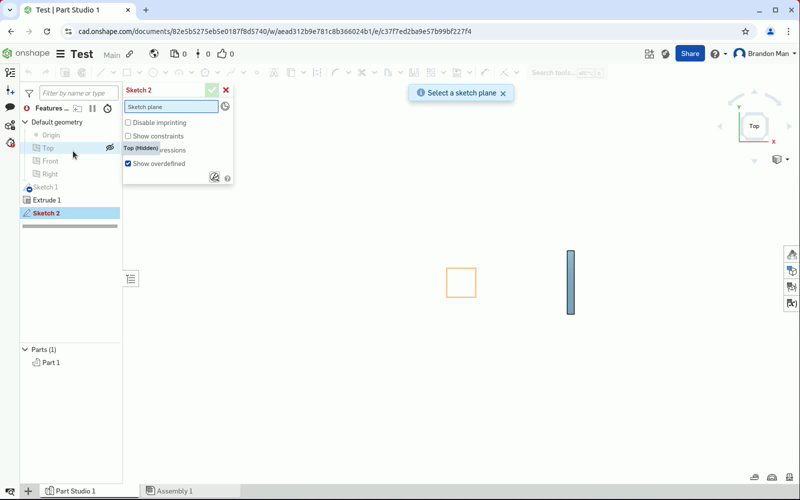
click(73, 150)
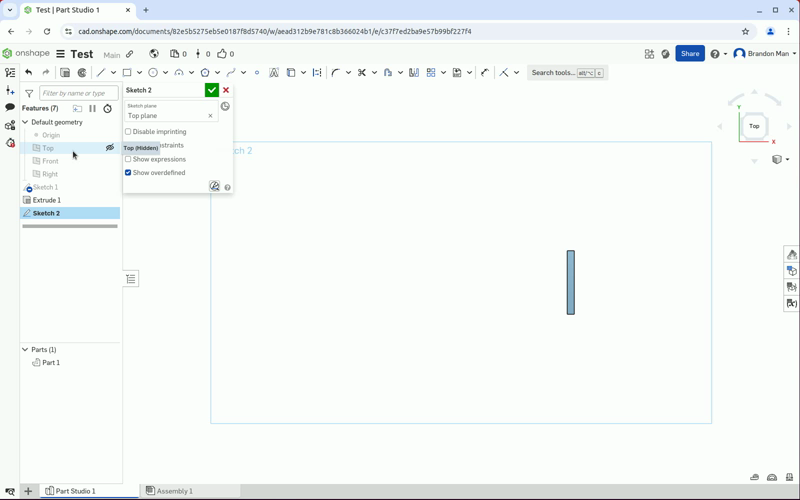
mouse_move(73, 352)
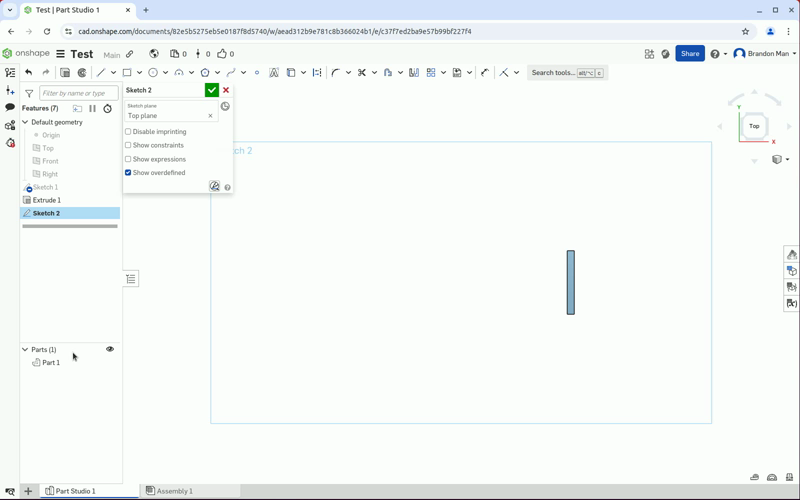
key(y)
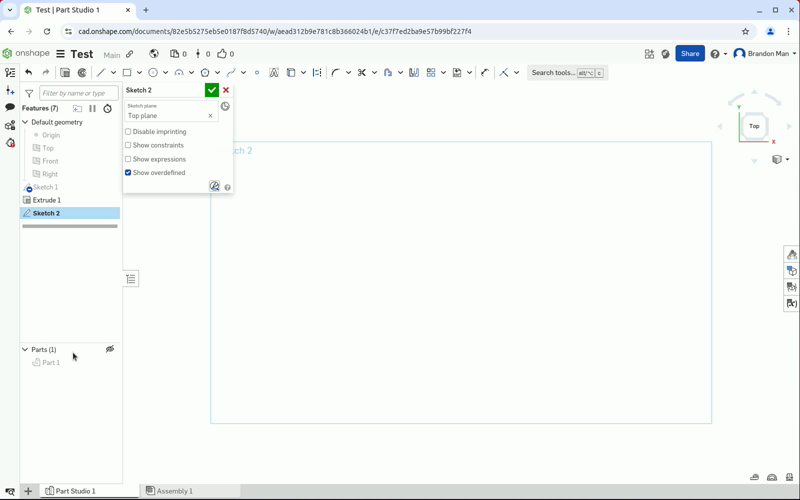
key(l)
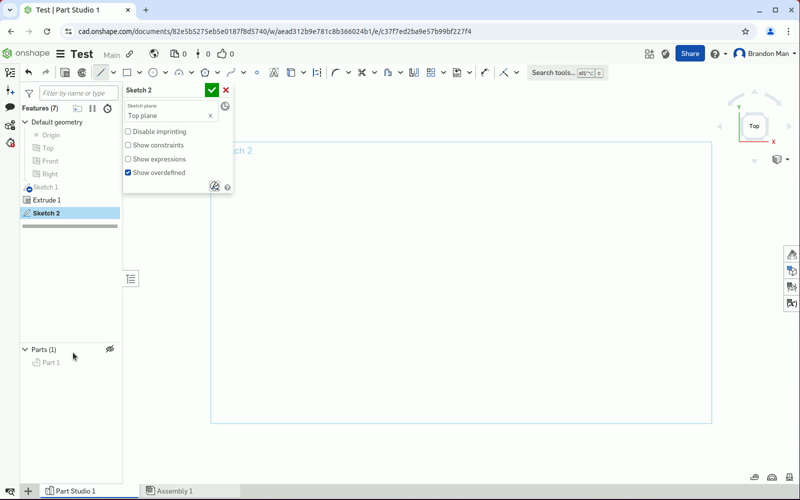
key_down(shift)
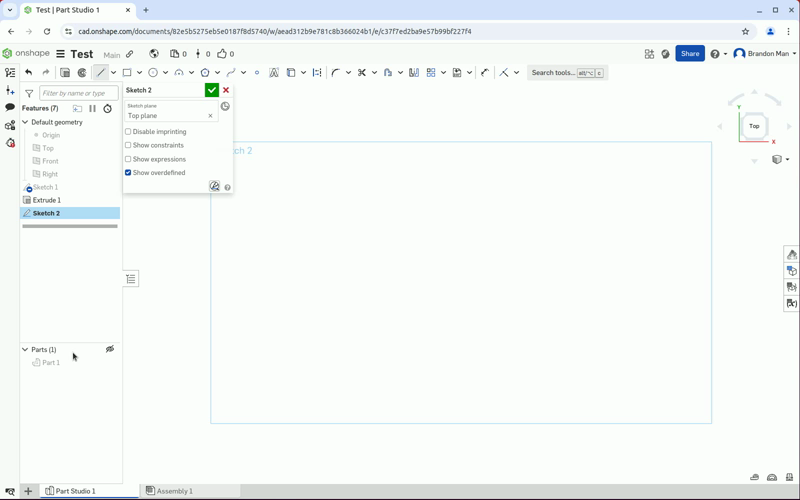
mouse_move(348, 314)
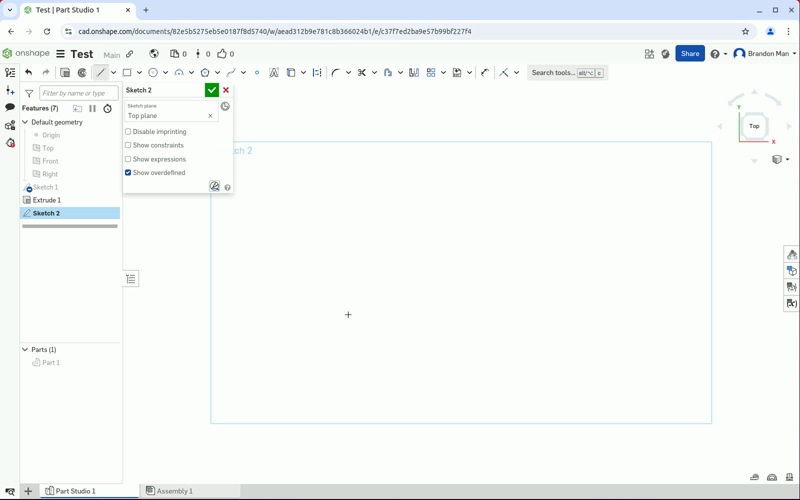
click(348, 314)
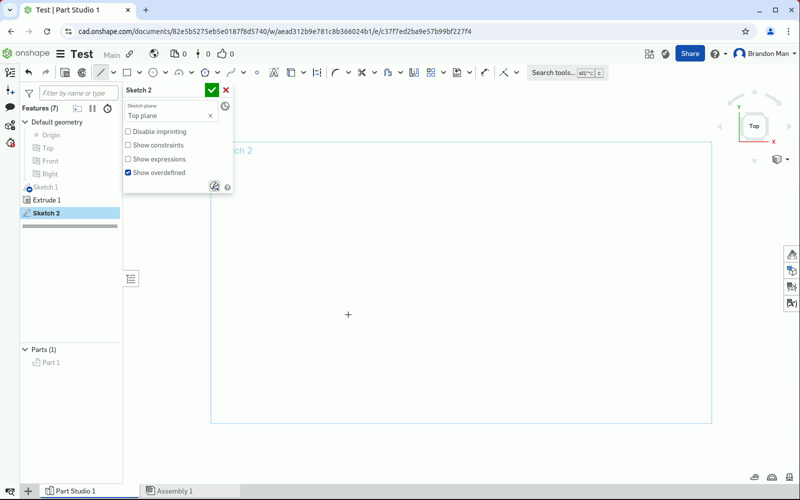
key_up(shift)
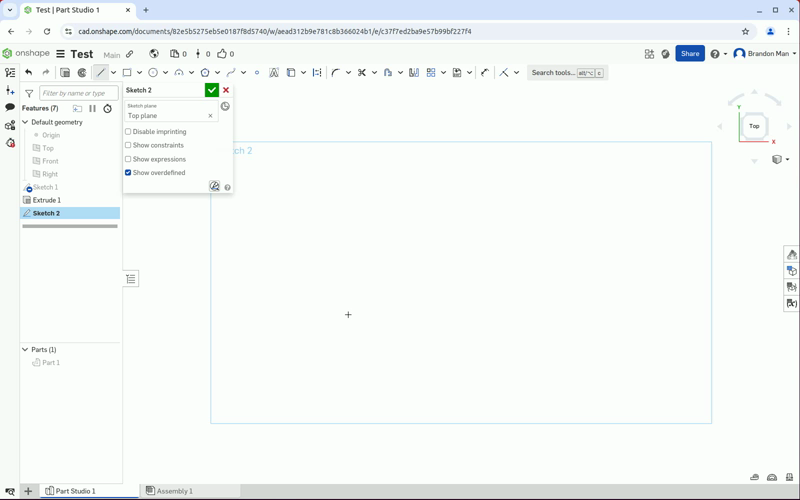
key_down(shift)
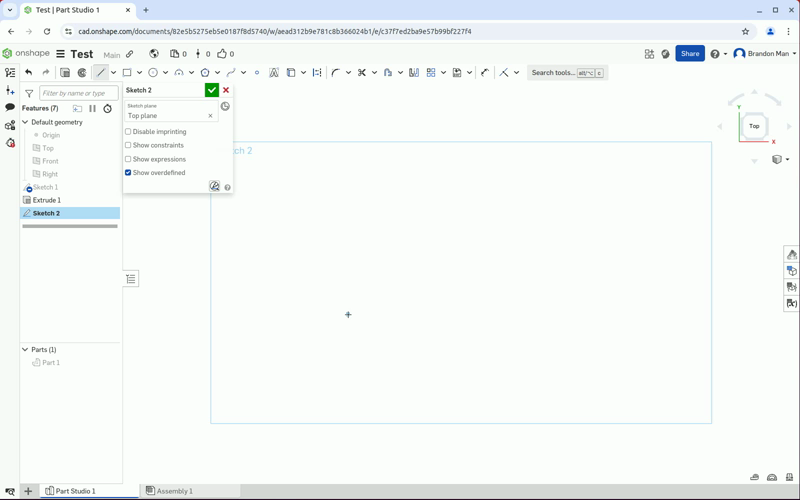
mouse_move(378, 314)
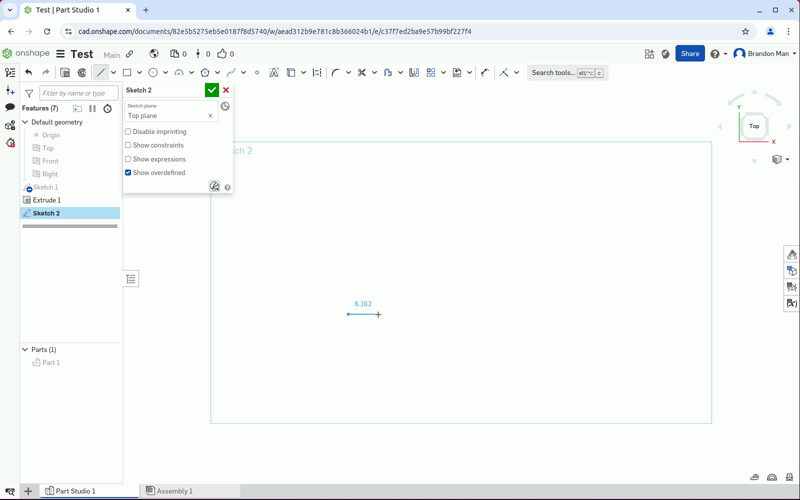
mouse_move(354, 314)
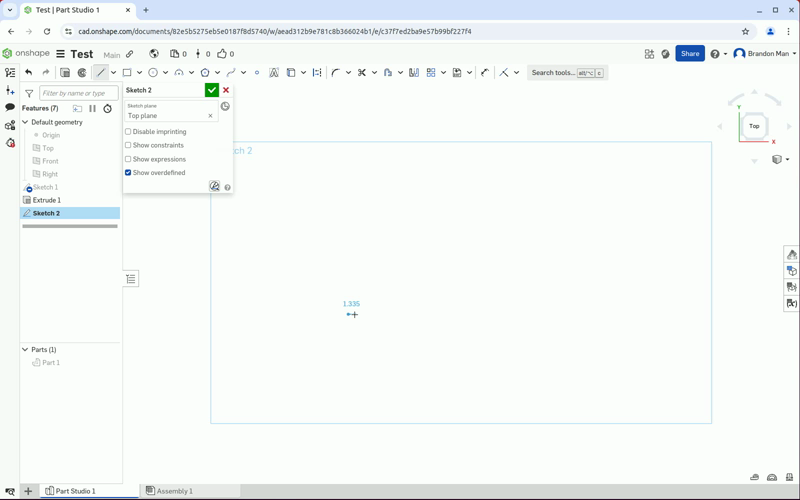
scroll(6)
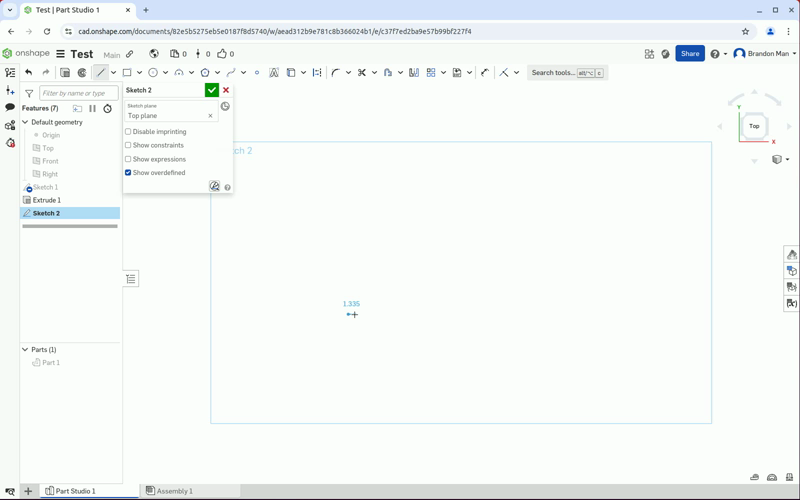
scroll(6)
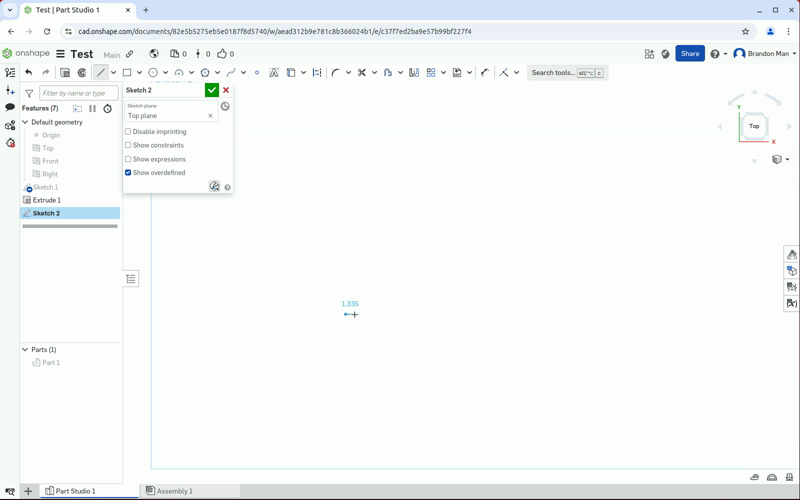
scroll(6)
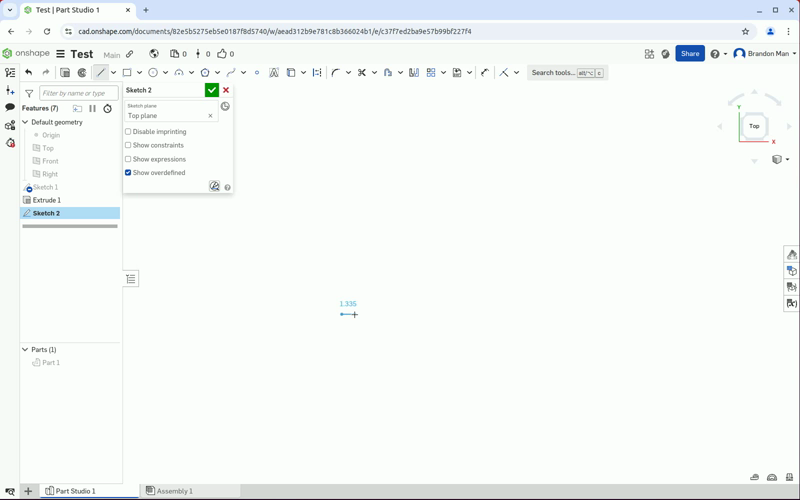
scroll(6)
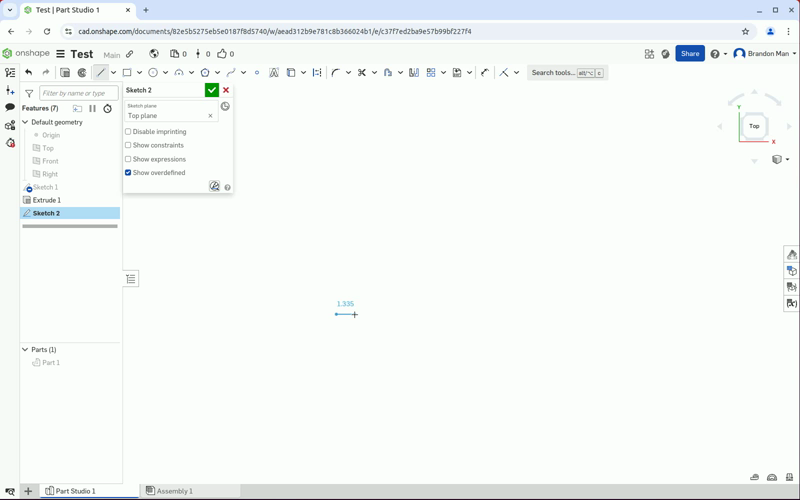
scroll(6)
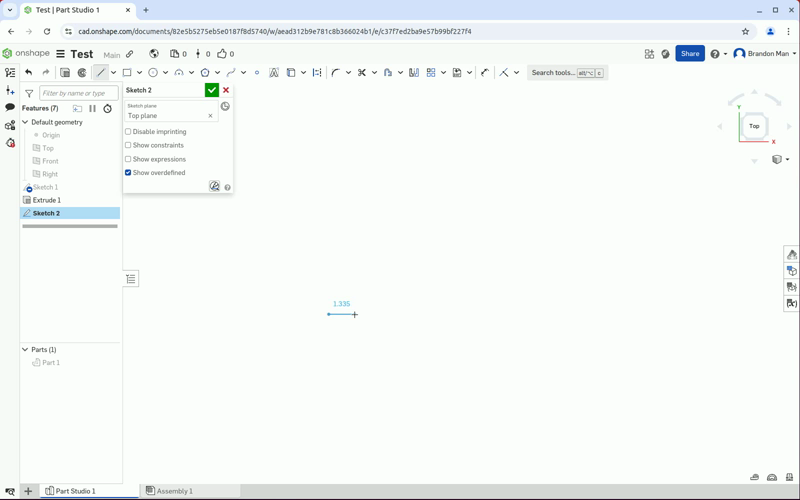
scroll(6)
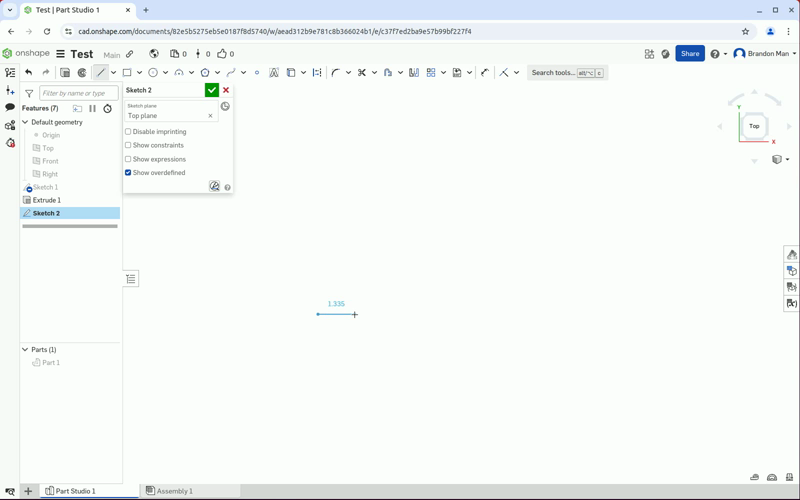
scroll(6)
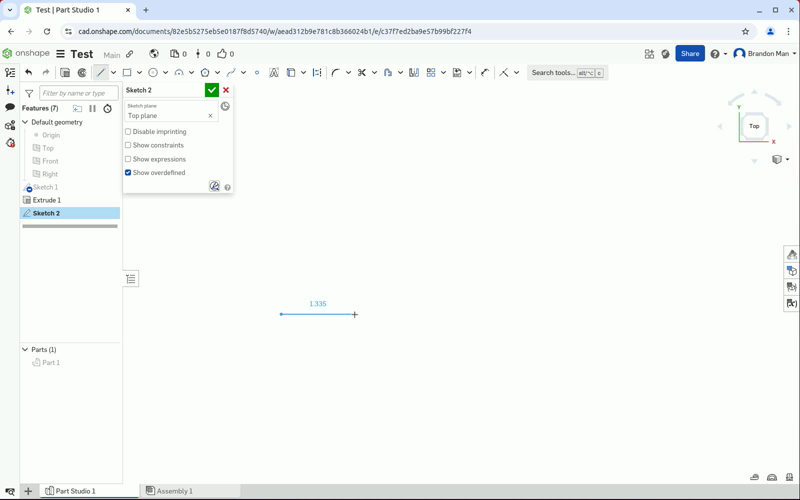
click(354, 314)
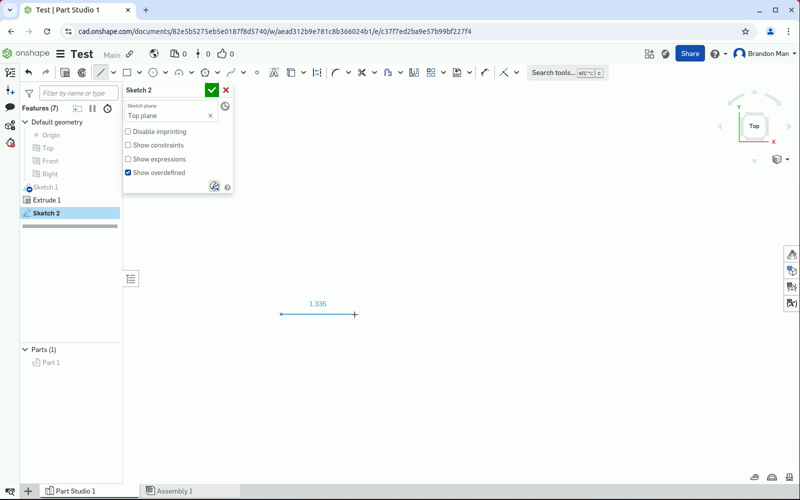
scroll(-6)
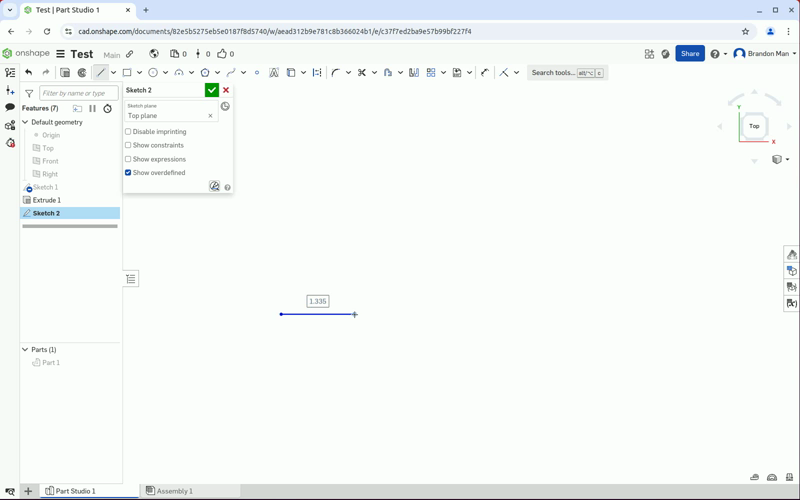
scroll(-6)
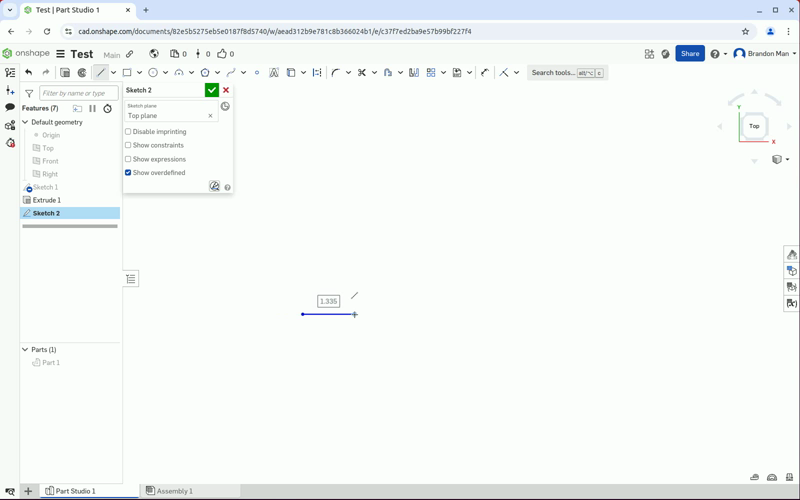
scroll(-6)
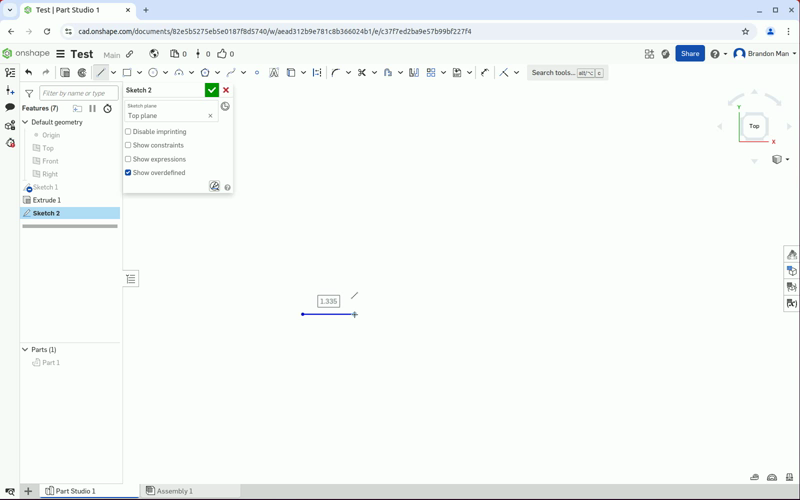
scroll(-6)
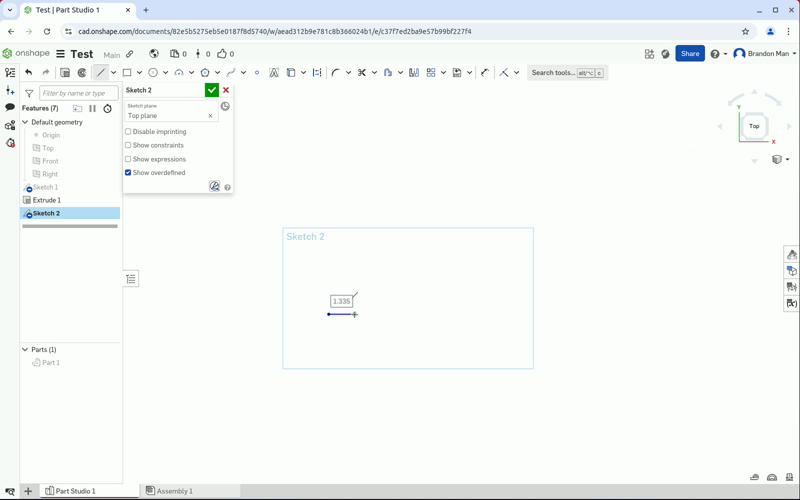
scroll(-6)
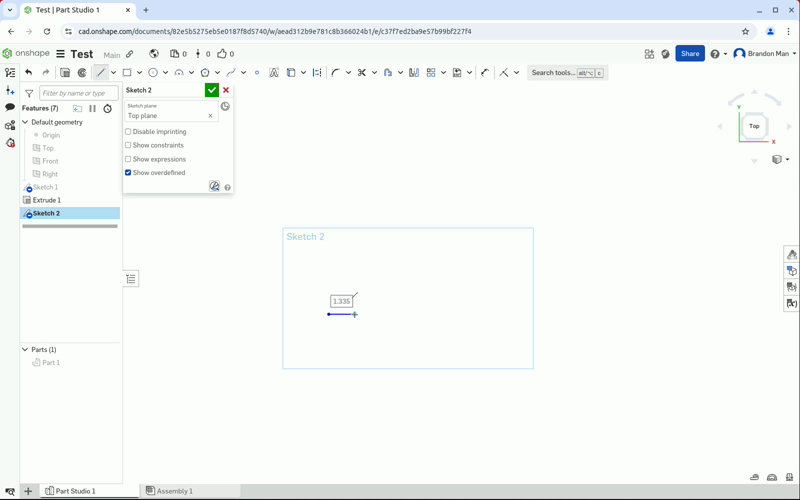
scroll(-6)
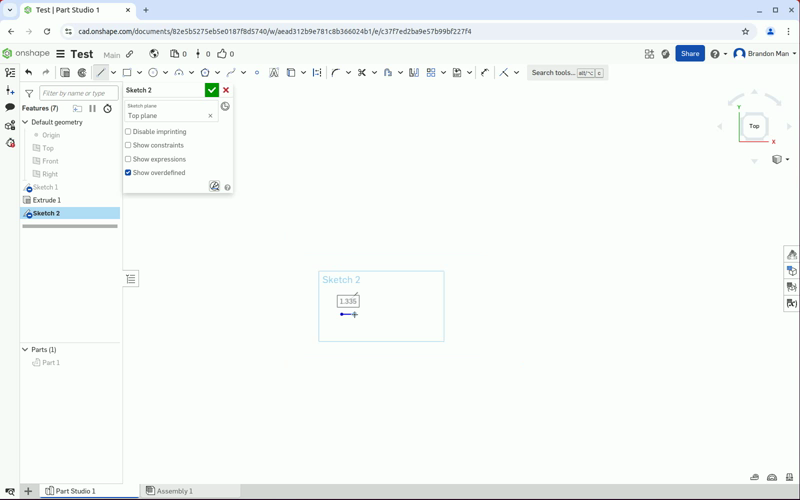
scroll(-6)
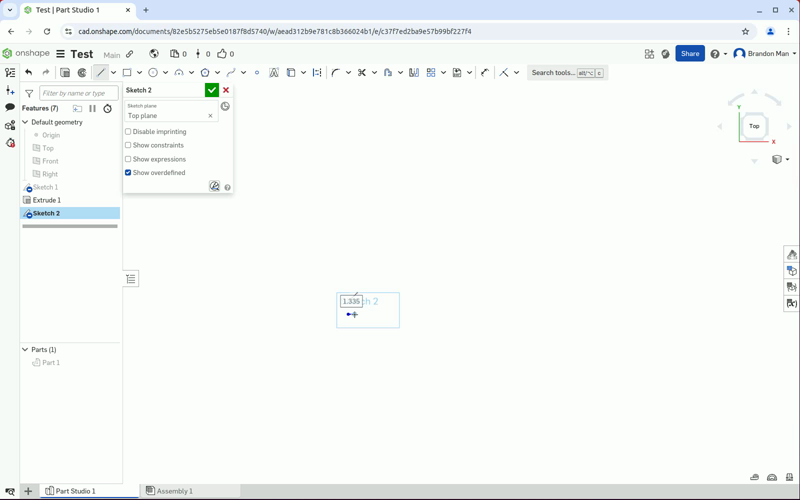
key_up(shift)
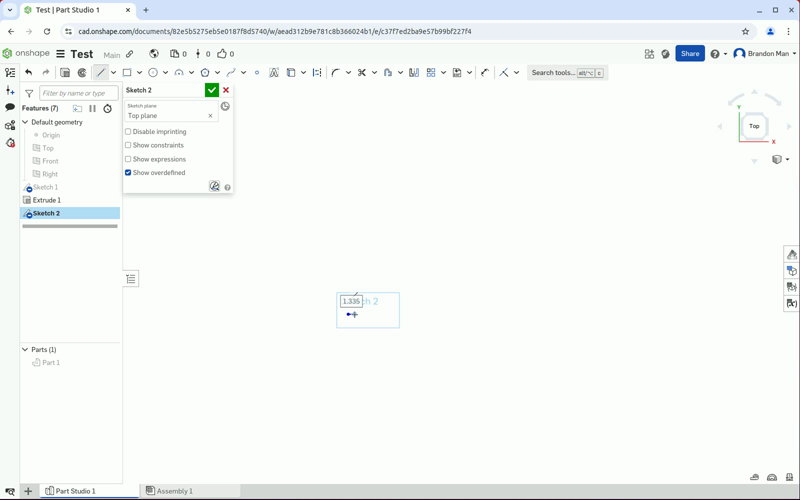
key_down(shift)
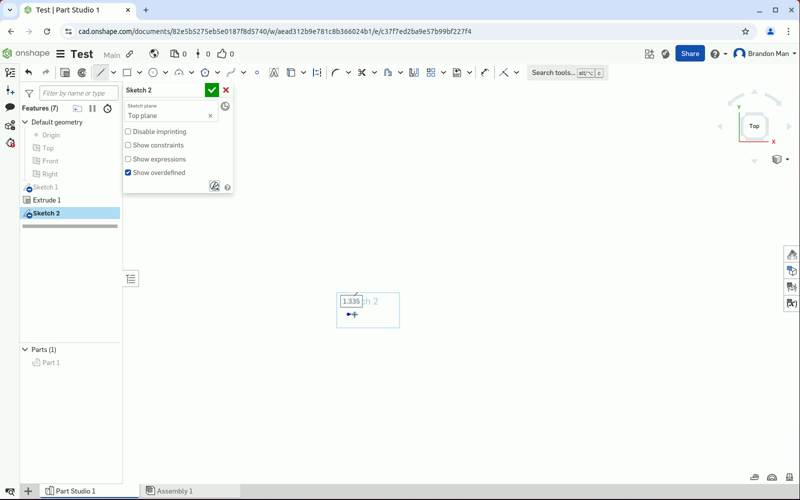
mouse_move(354, 250)
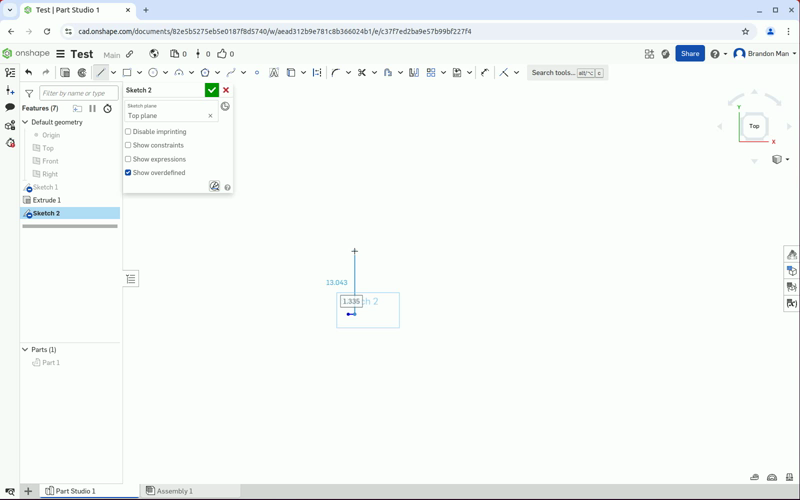
click(354, 250)
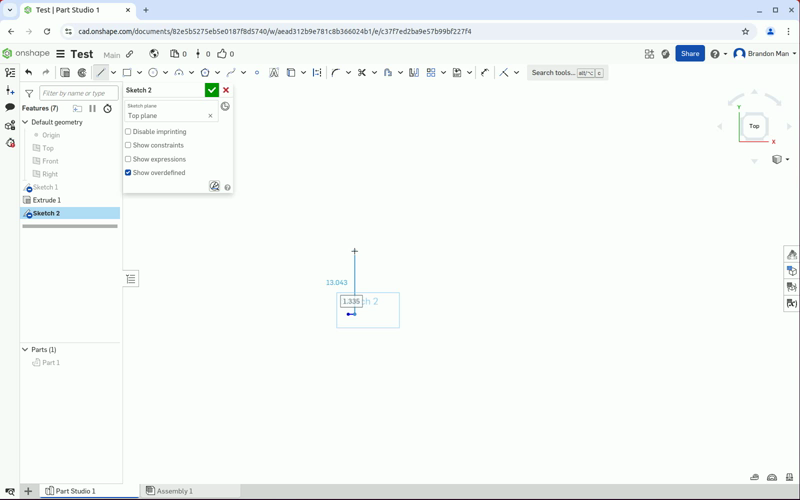
key_up(shift)
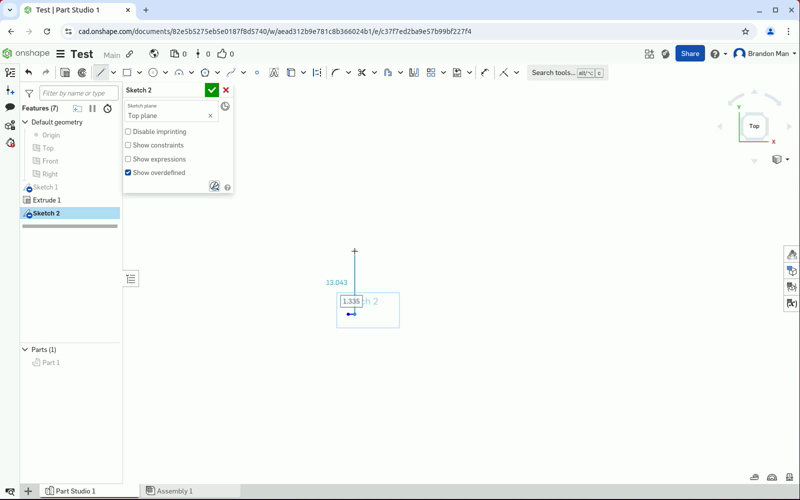
key_down(shift)
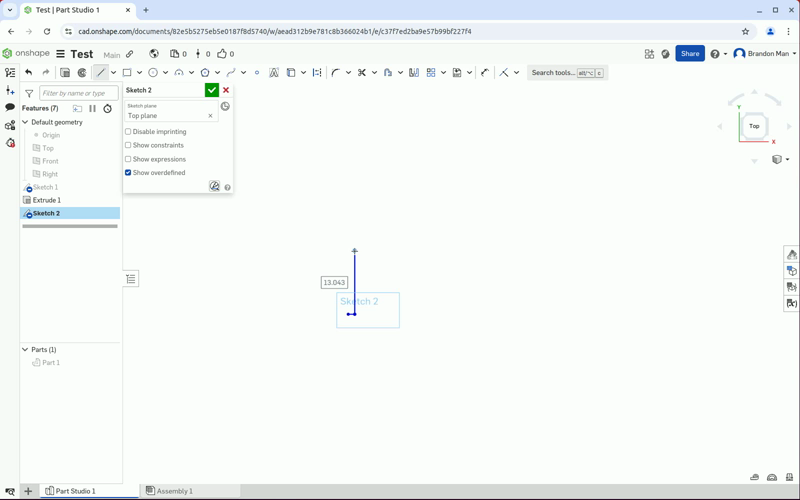
mouse_move(384, 250)
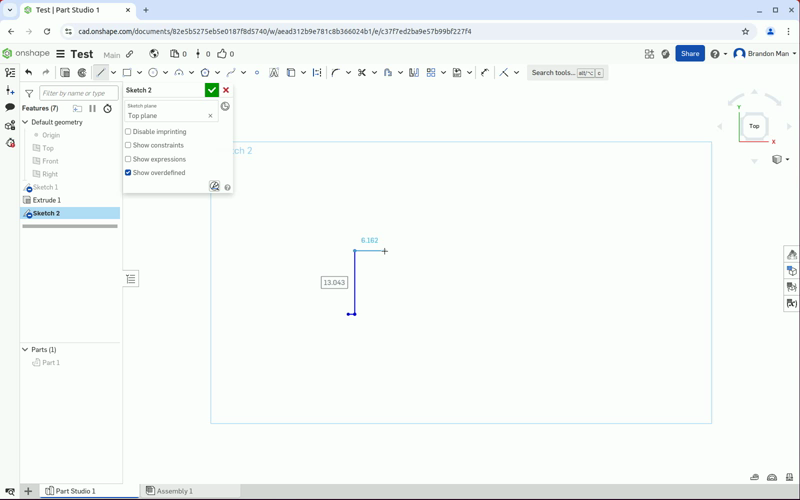
mouse_move(348, 250)
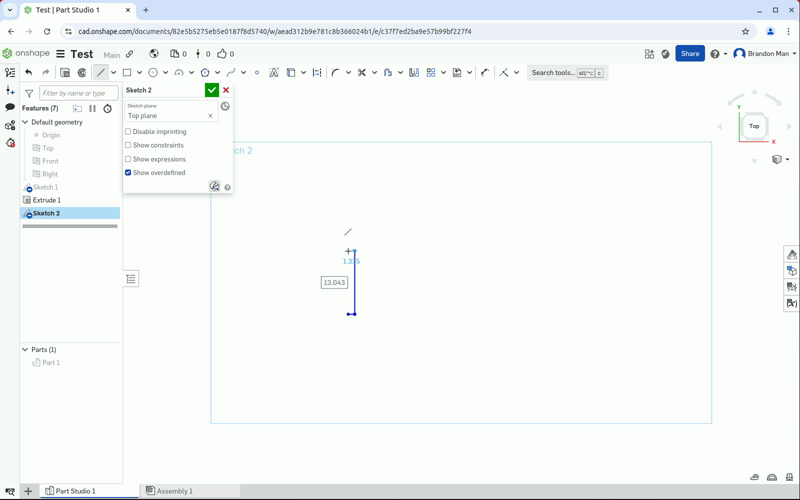
scroll(6)
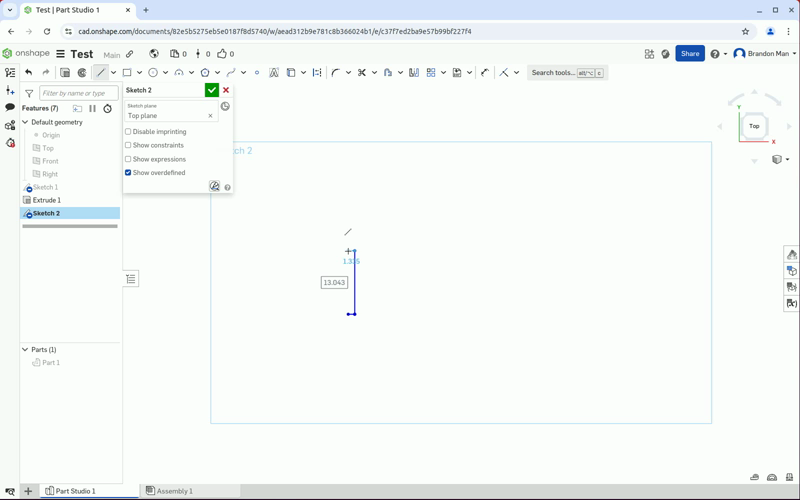
scroll(6)
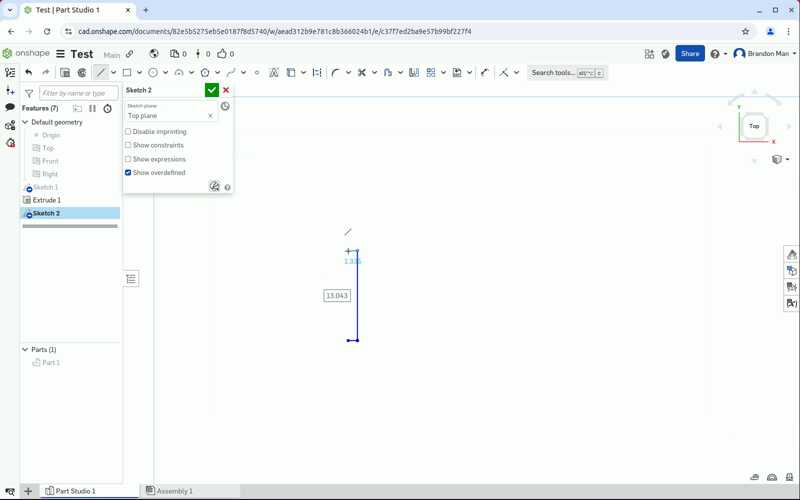
scroll(6)
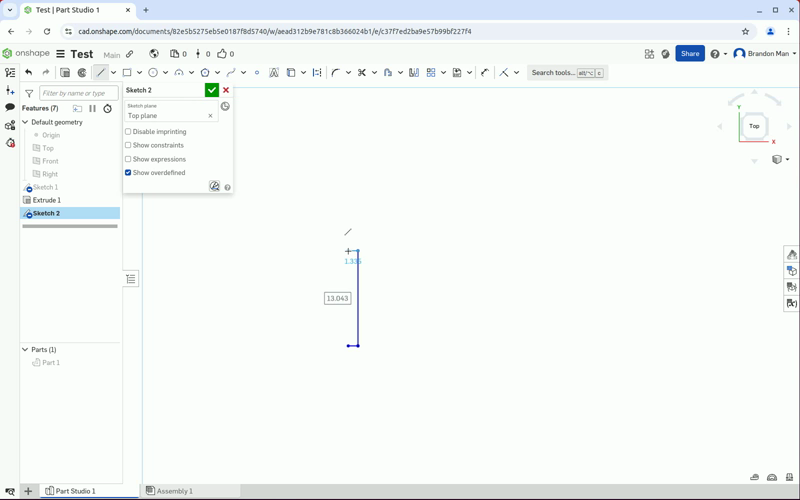
scroll(6)
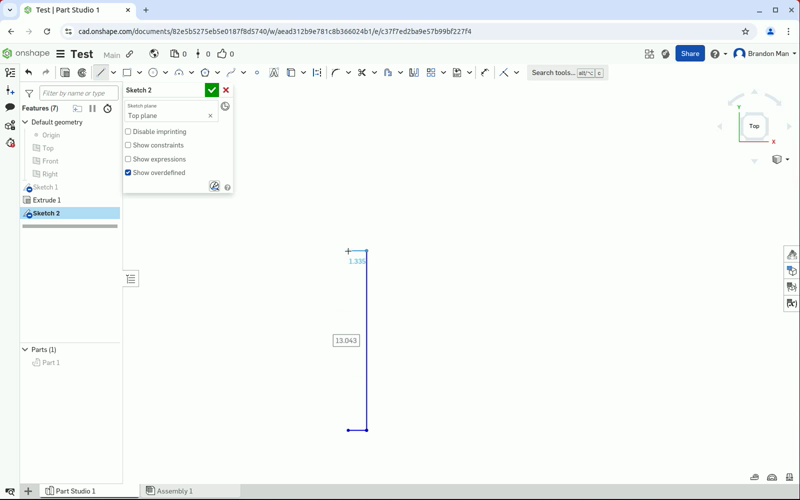
scroll(6)
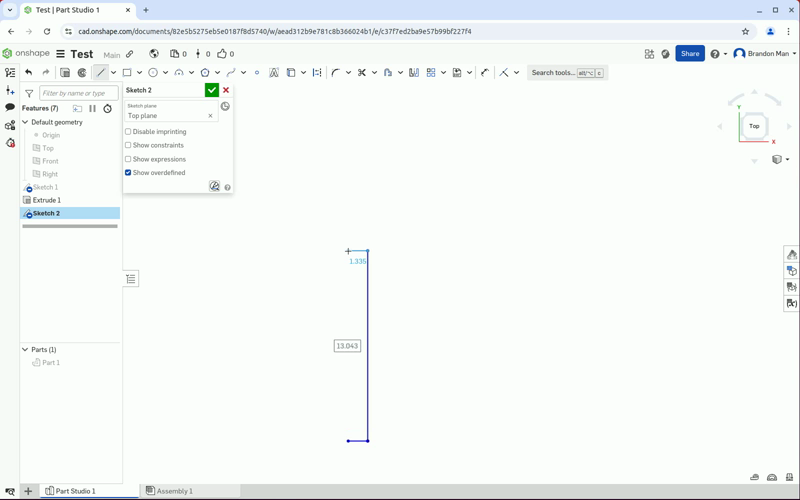
scroll(6)
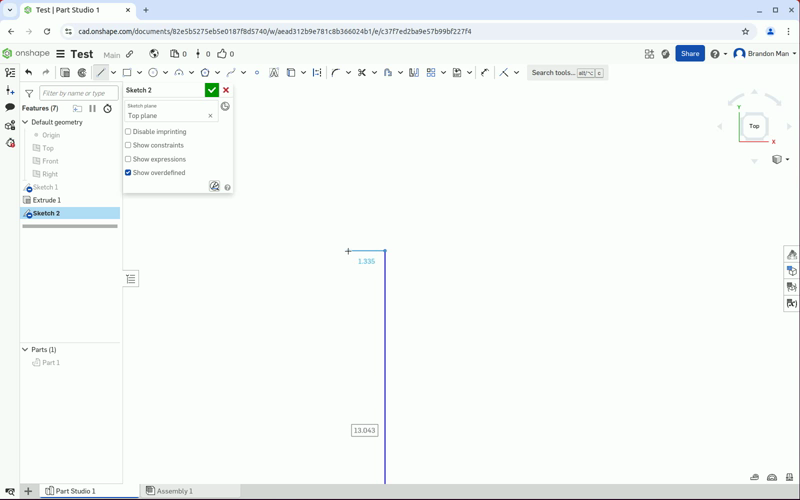
scroll(6)
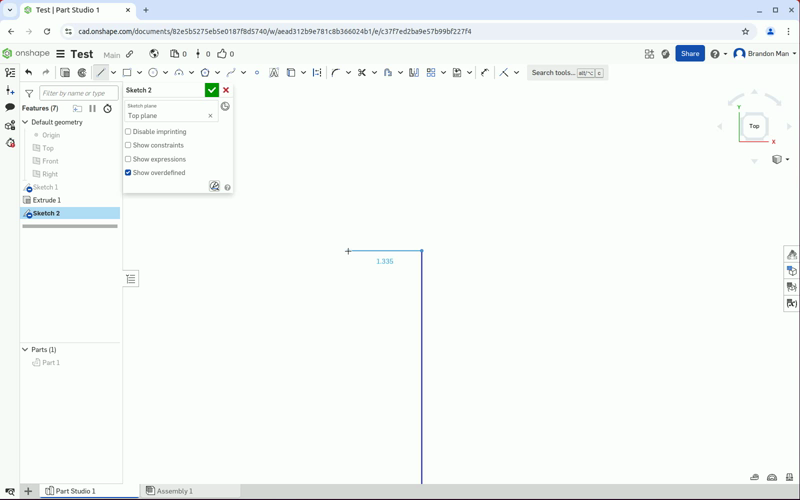
click(348, 250)
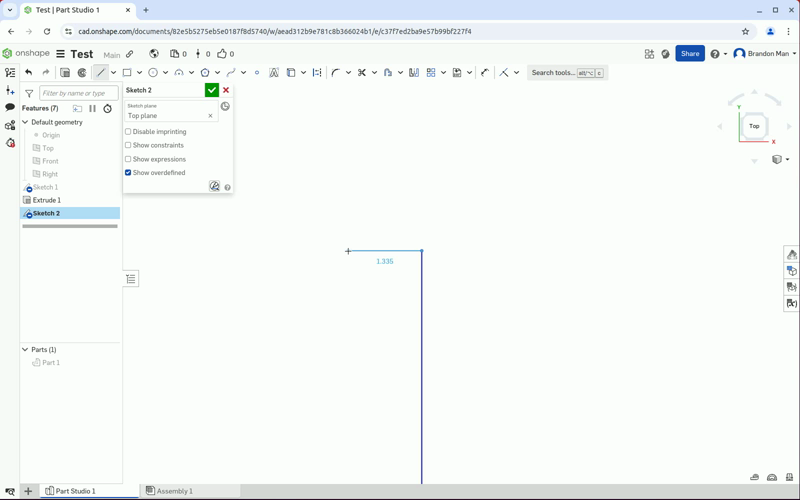
scroll(-6)
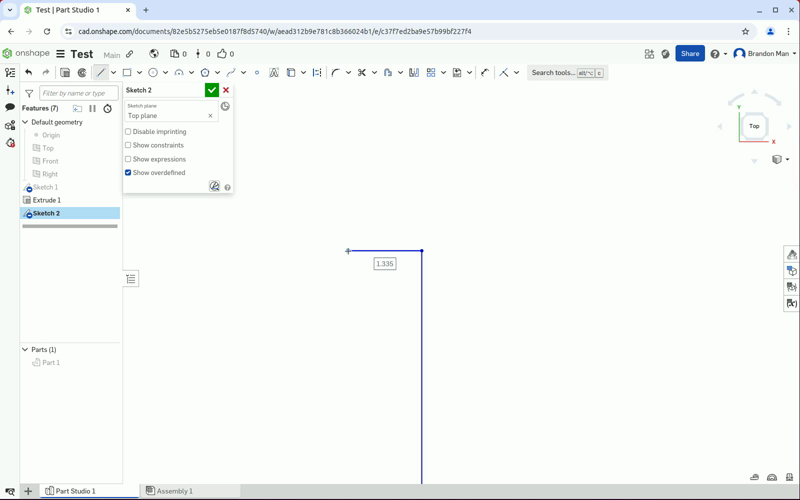
scroll(-6)
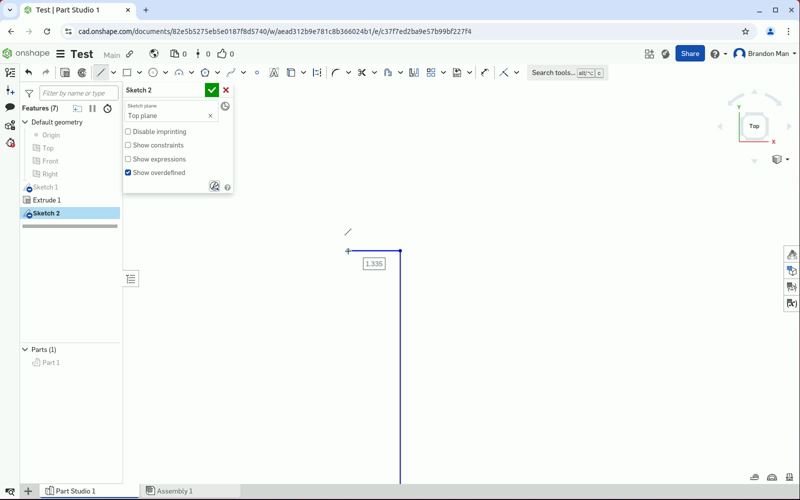
scroll(-6)
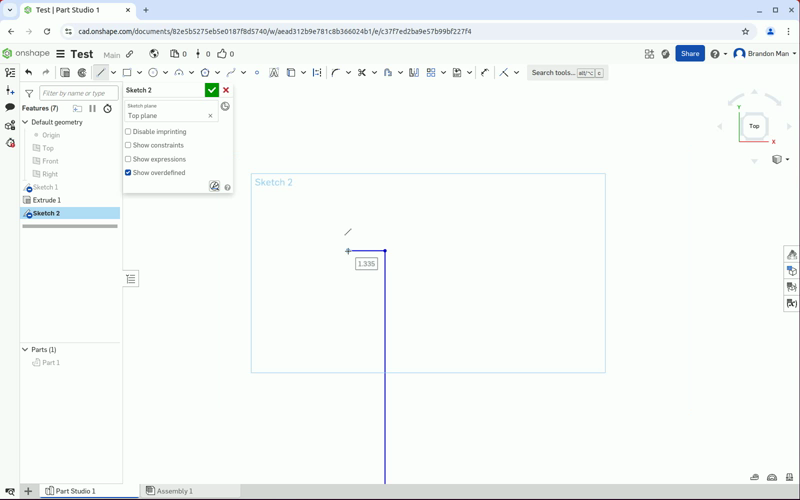
scroll(-6)
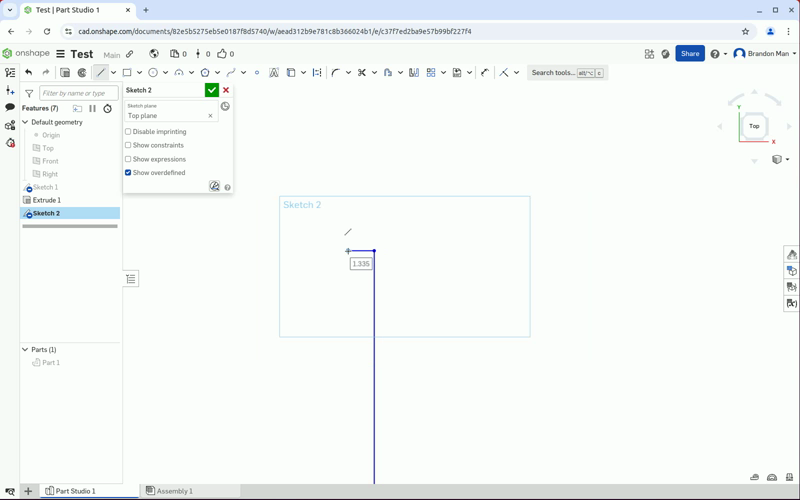
scroll(-6)
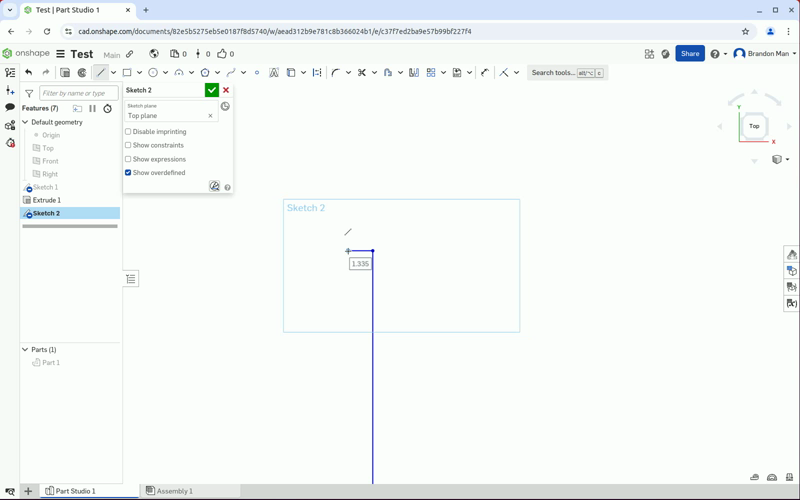
scroll(-6)
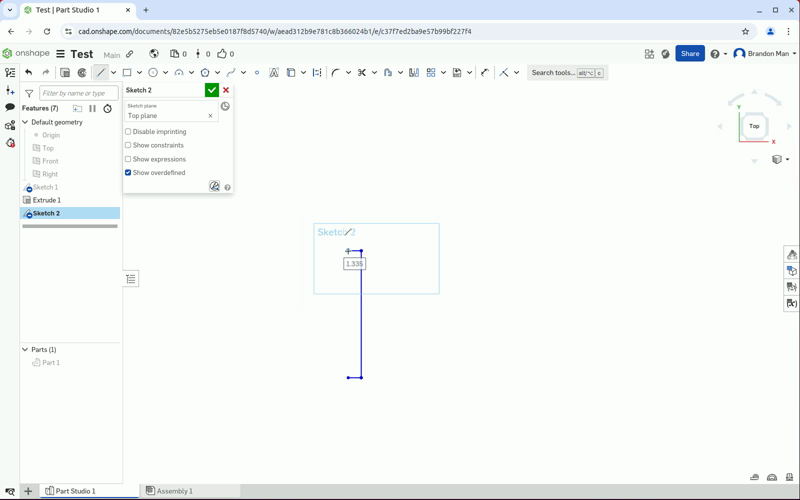
scroll(-6)
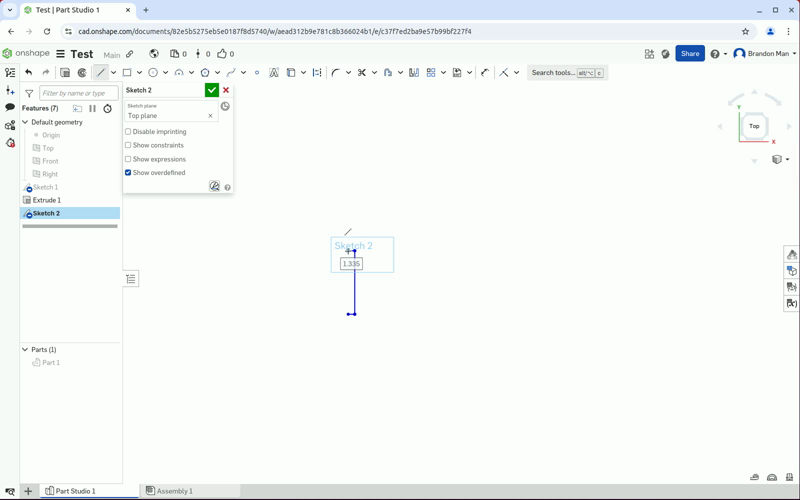
key_up(shift)
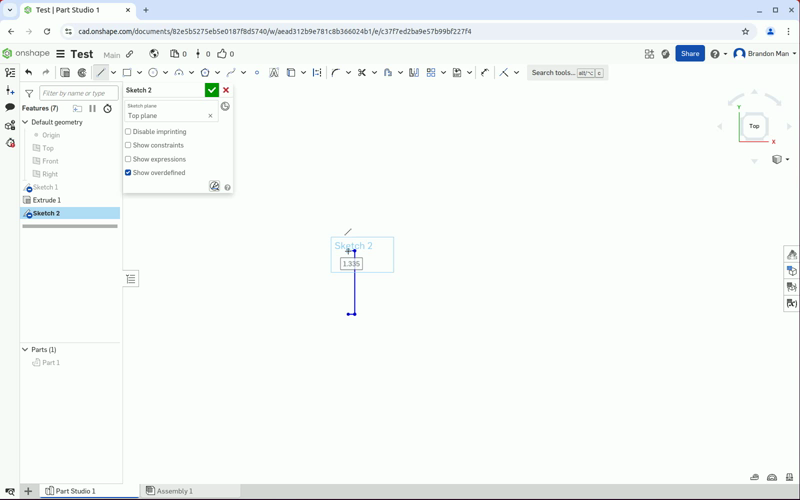
key_down(shift)
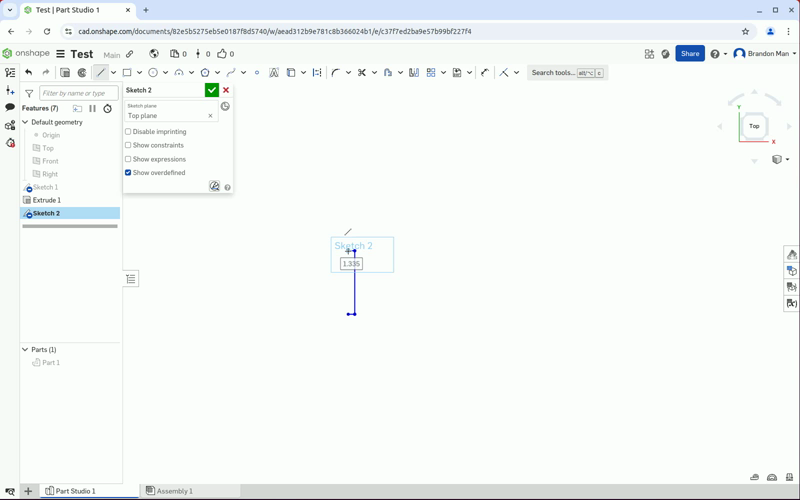
mouse_move(348, 314)
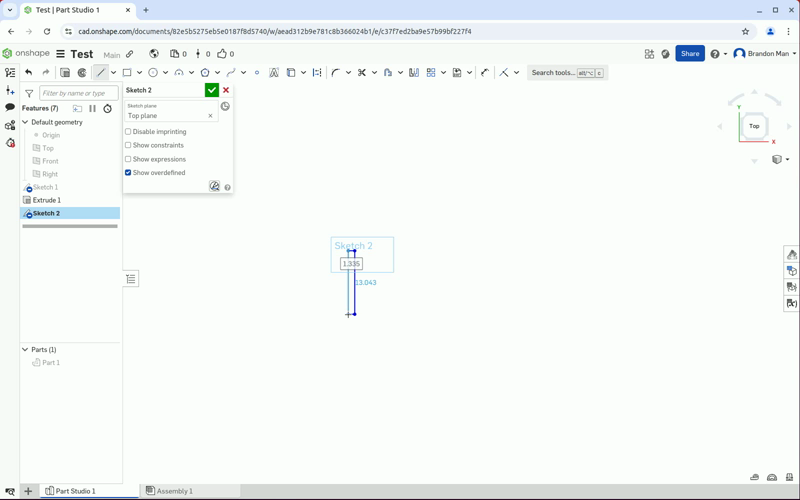
key_up(shift)
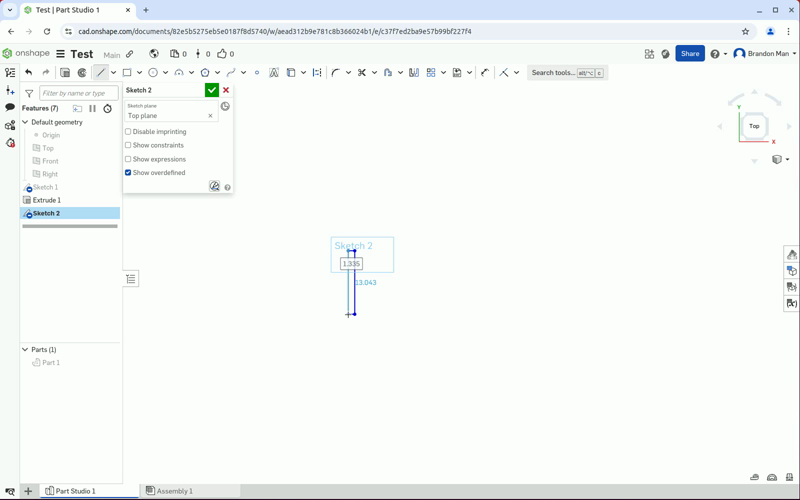
click(348, 314)
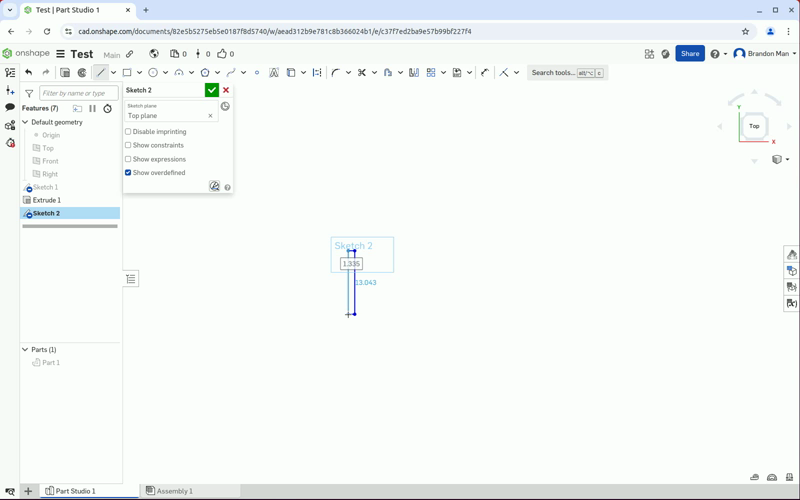
key(esc)
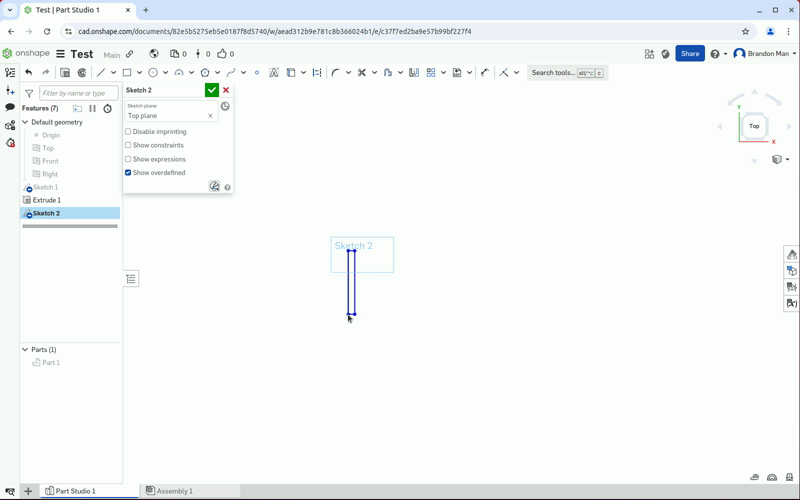
mouse_move(349, 292)
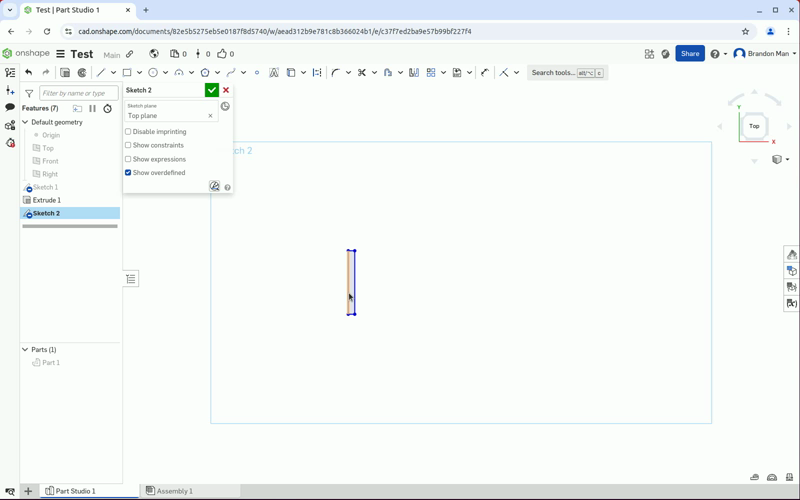
scroll(6)
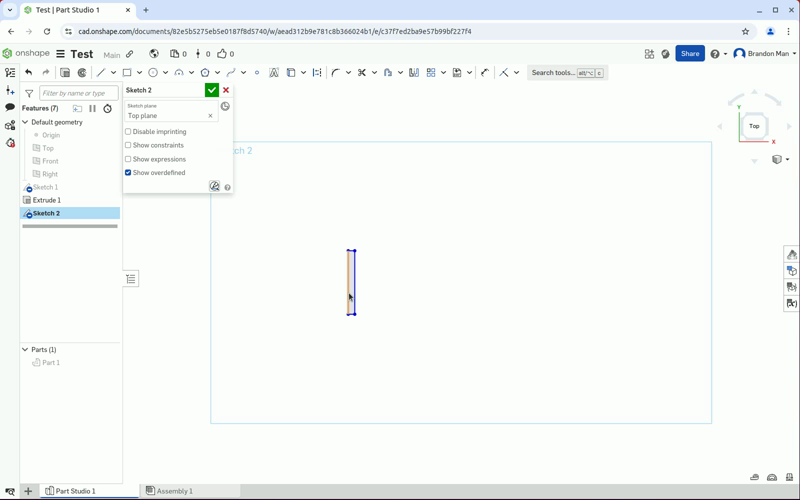
scroll(6)
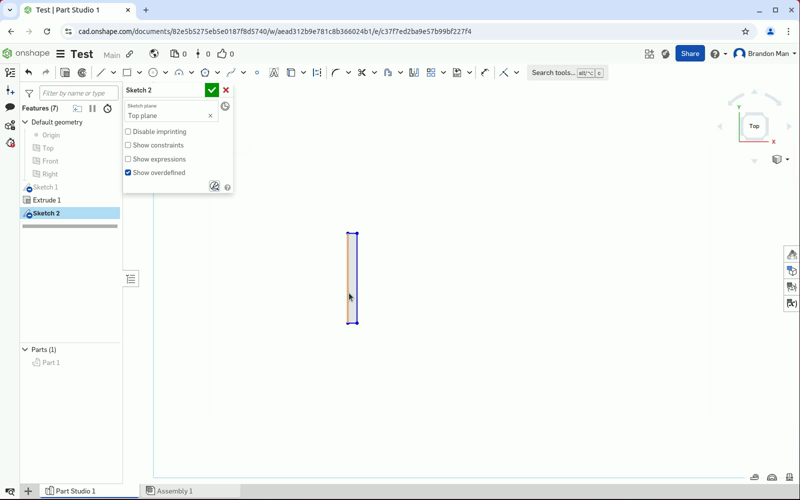
scroll(6)
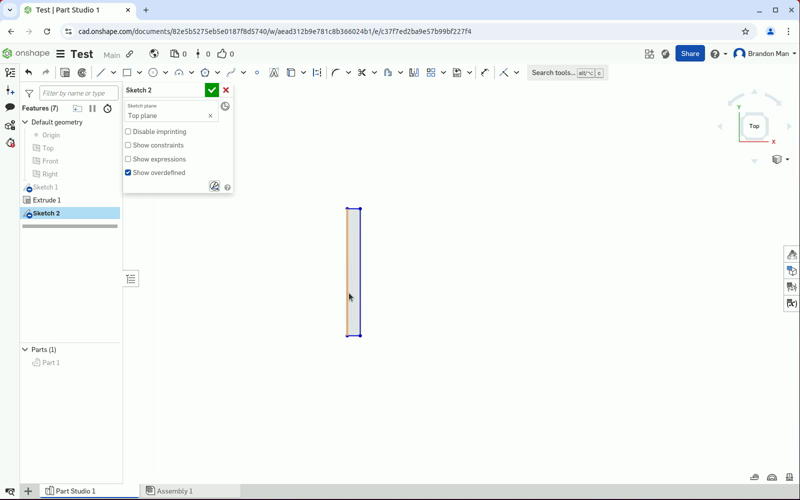
scroll(6)
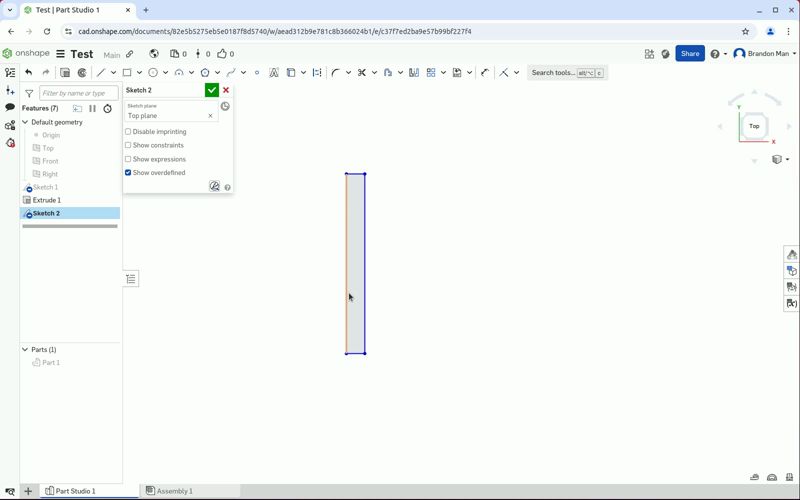
scroll(6)
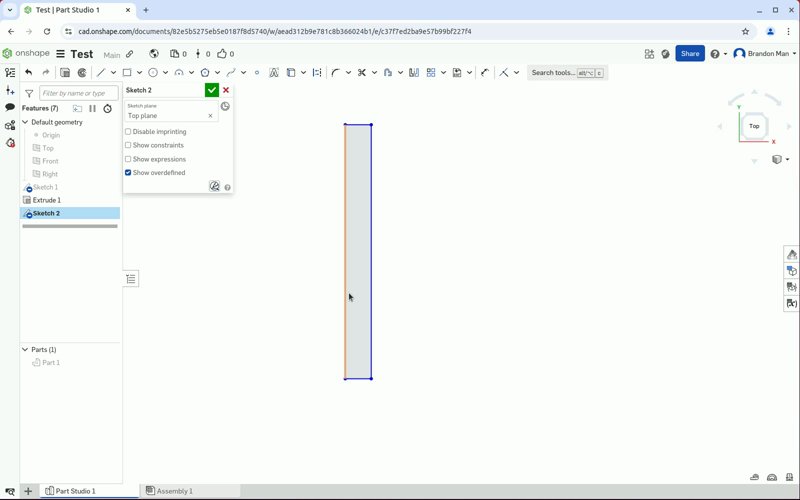
scroll(6)
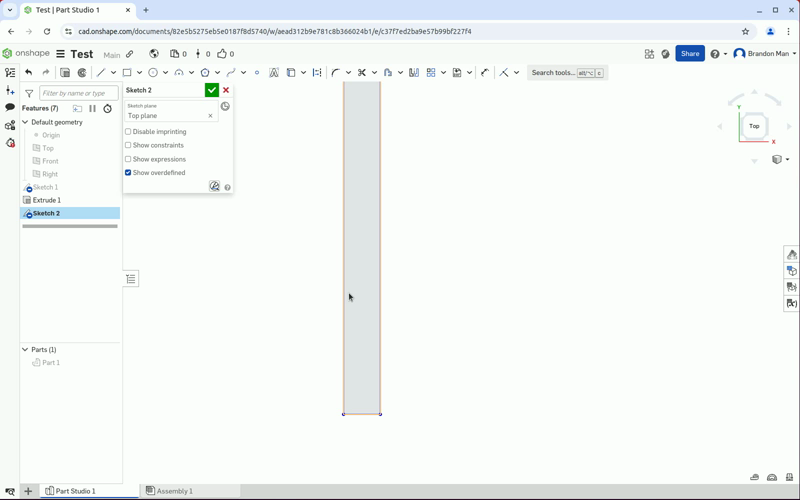
scroll(6)
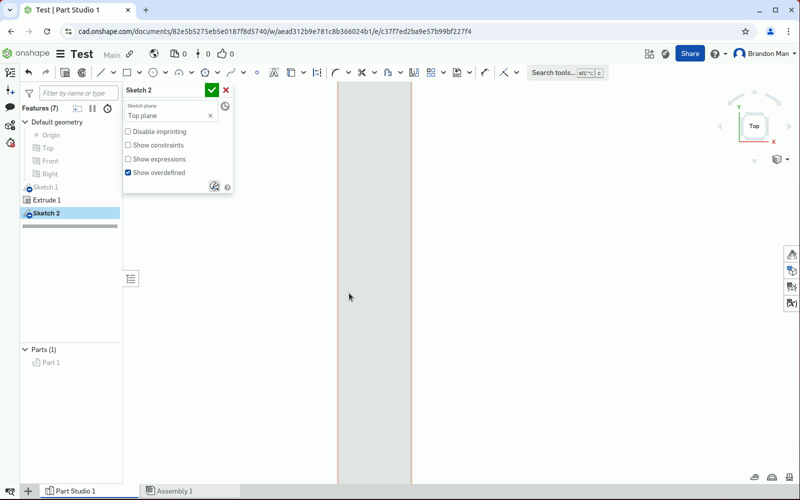
click(349, 292)
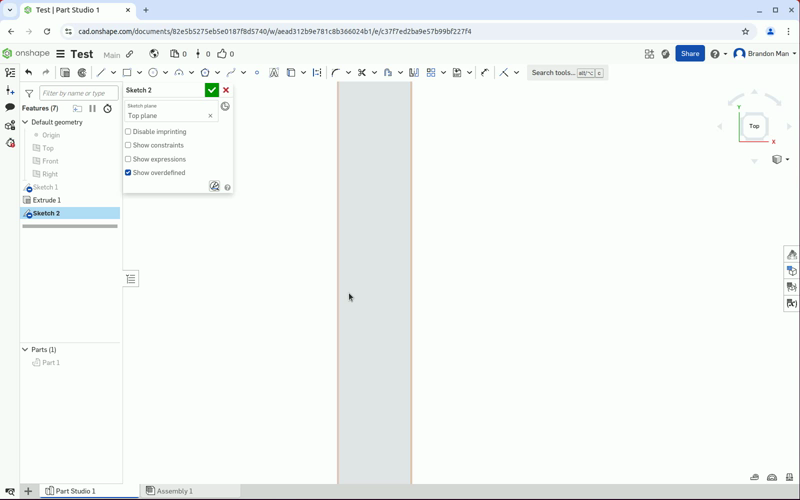
scroll(-6)
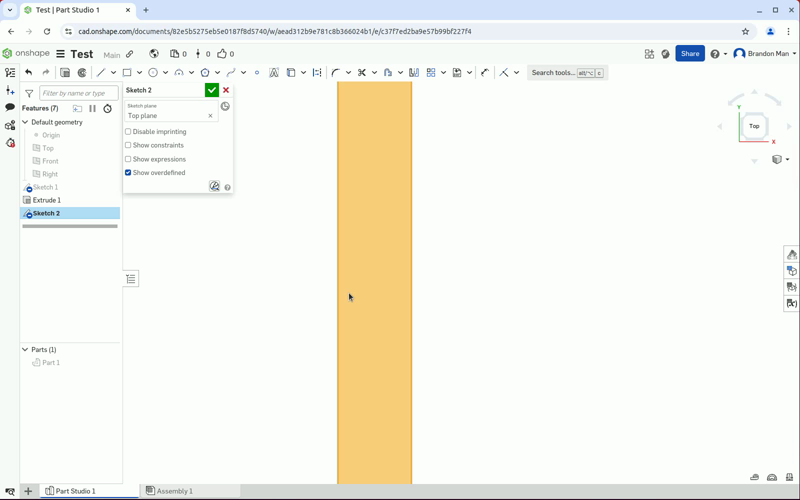
scroll(-6)
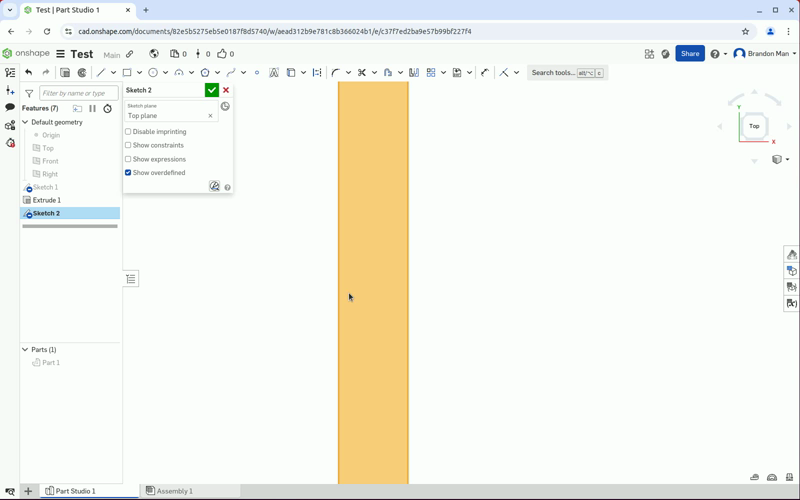
scroll(-6)
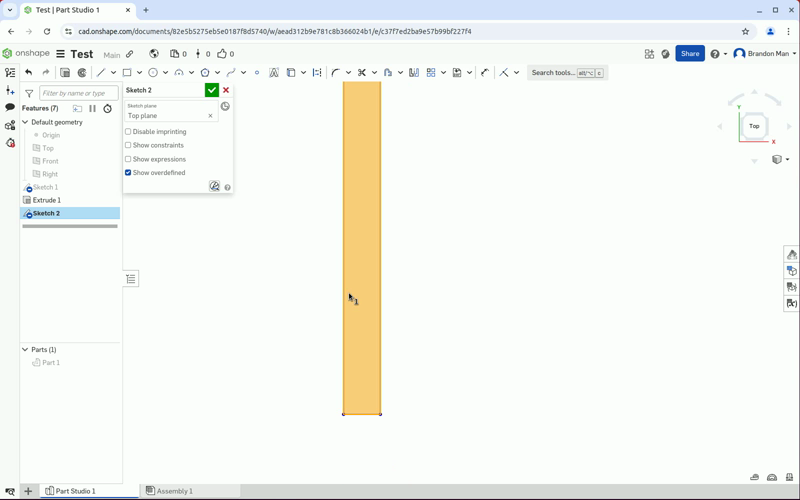
scroll(-6)
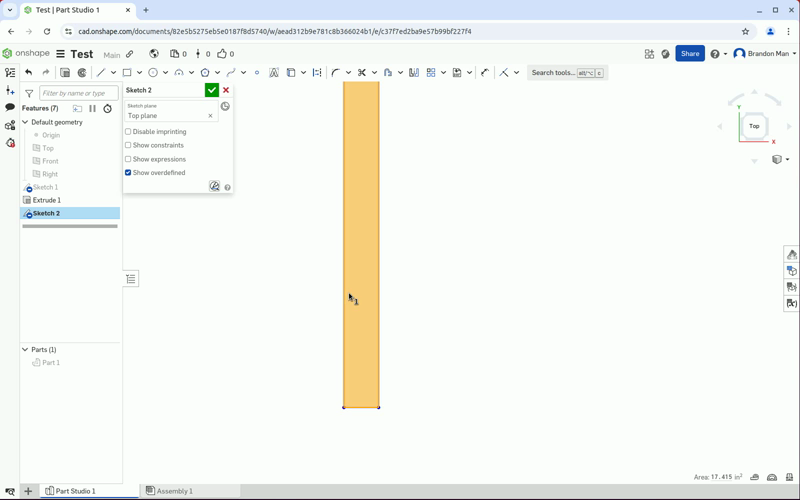
scroll(-6)
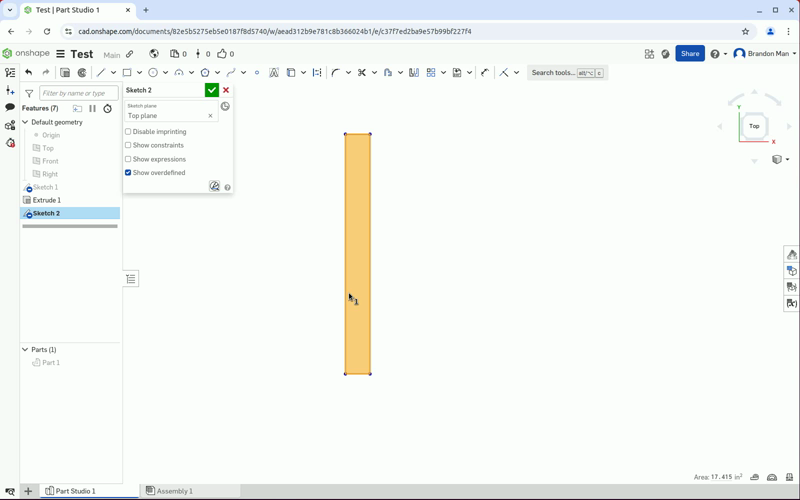
scroll(-6)
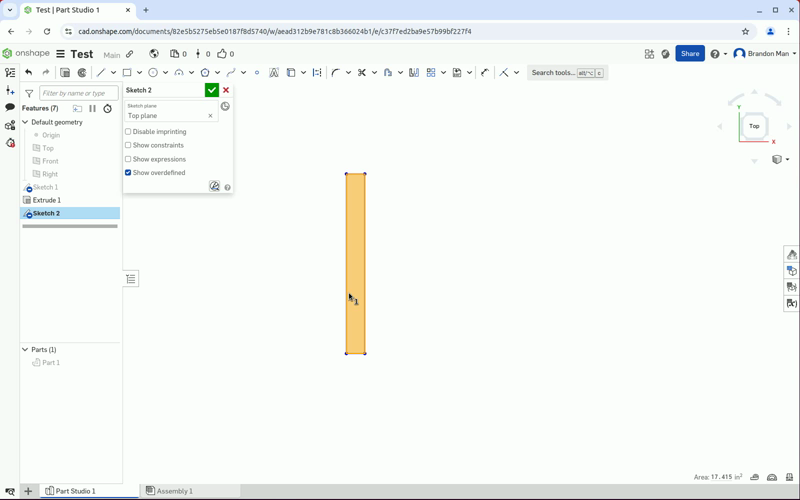
scroll(-6)
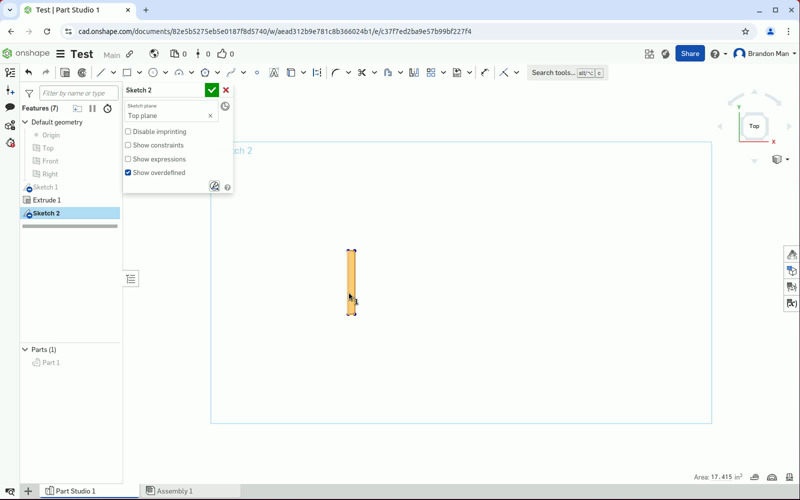
mouse_move(73, 352)
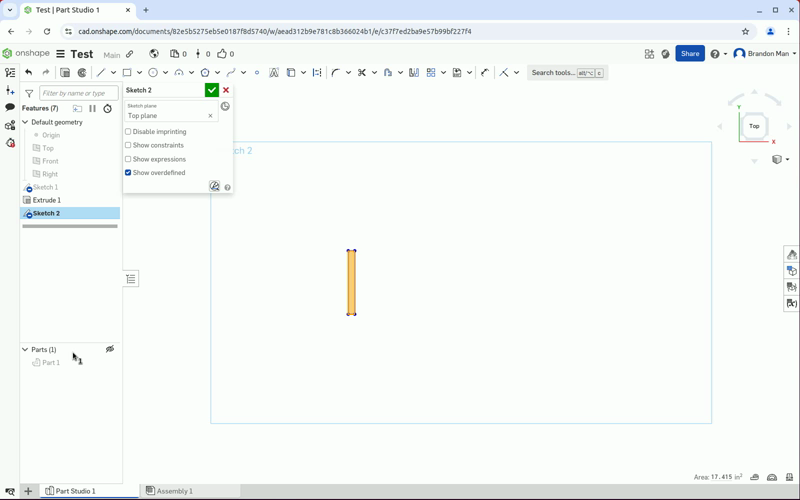
key(shift+y)
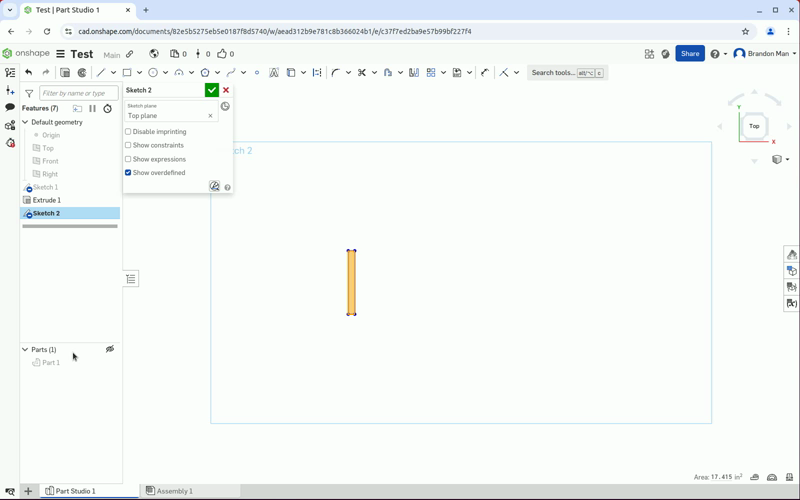
key(shift+e)
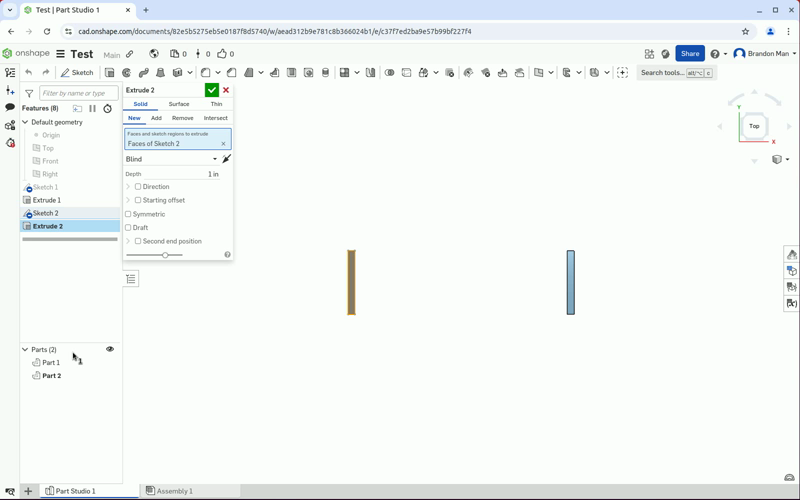
mouse_move(143, 106)
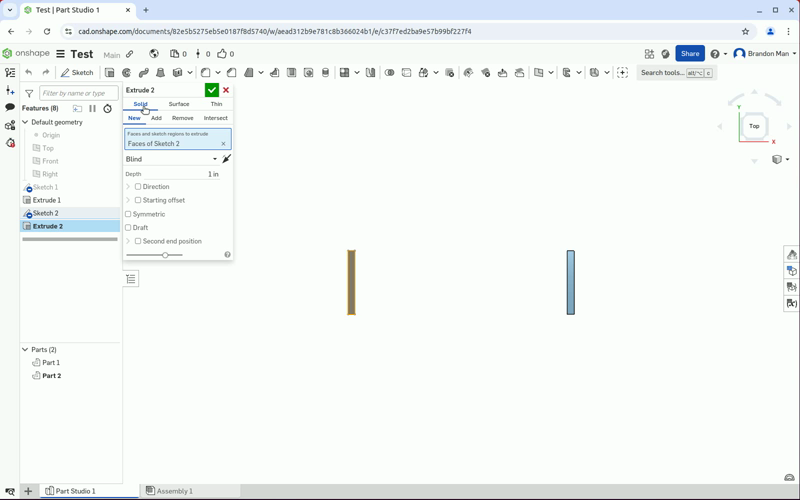
click(143, 106)
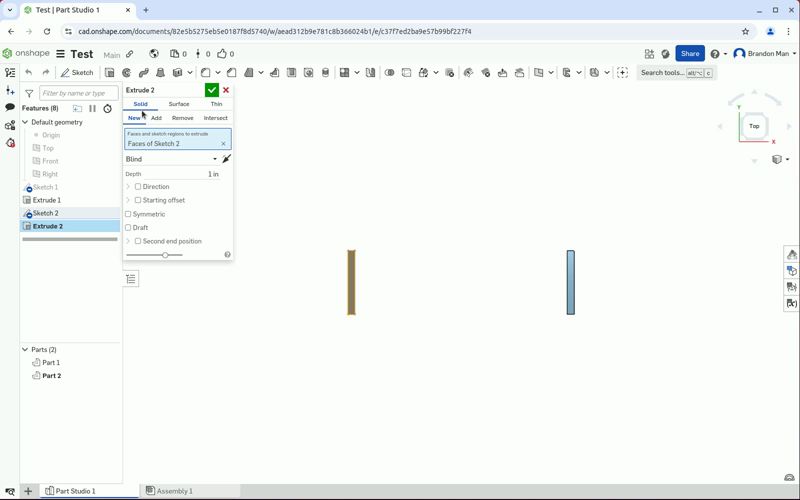
mouse_move(137, 120)
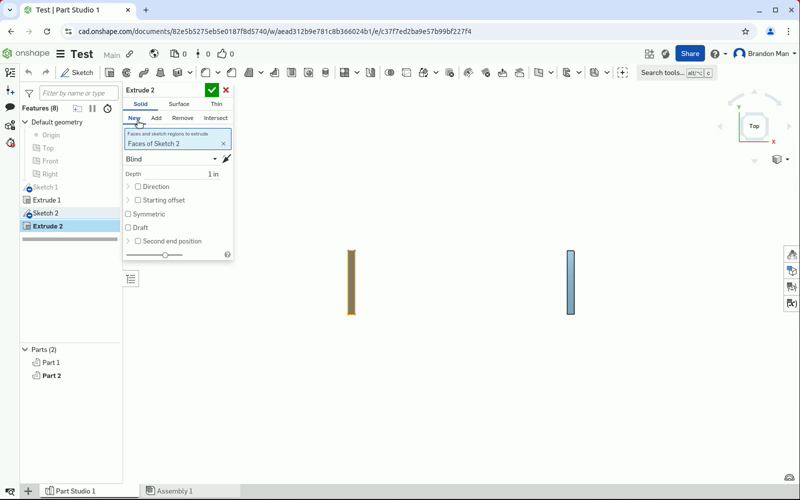
click(137, 120)
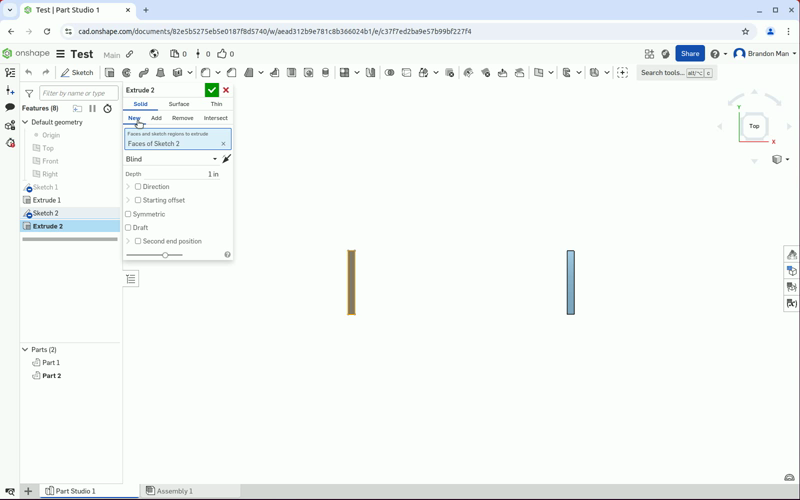
key(tab, 4)
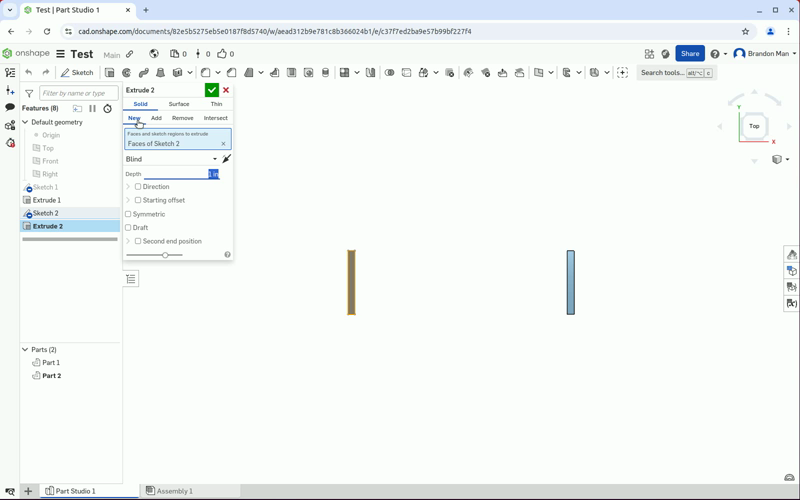
text(1.204)
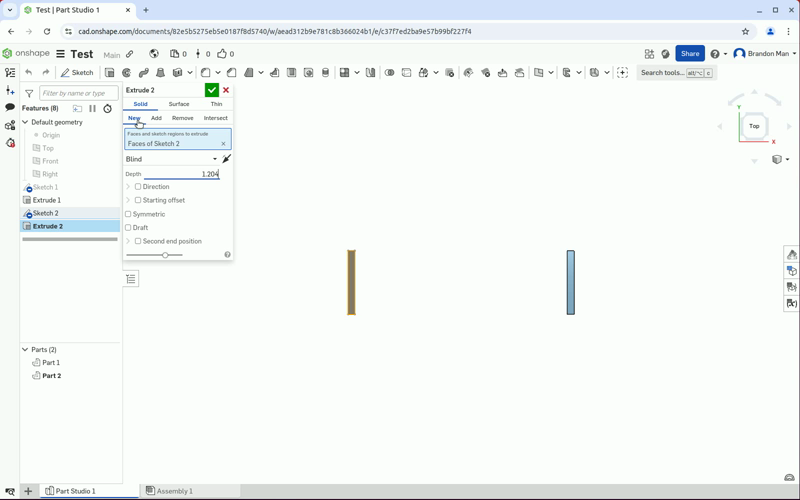
key(enter)
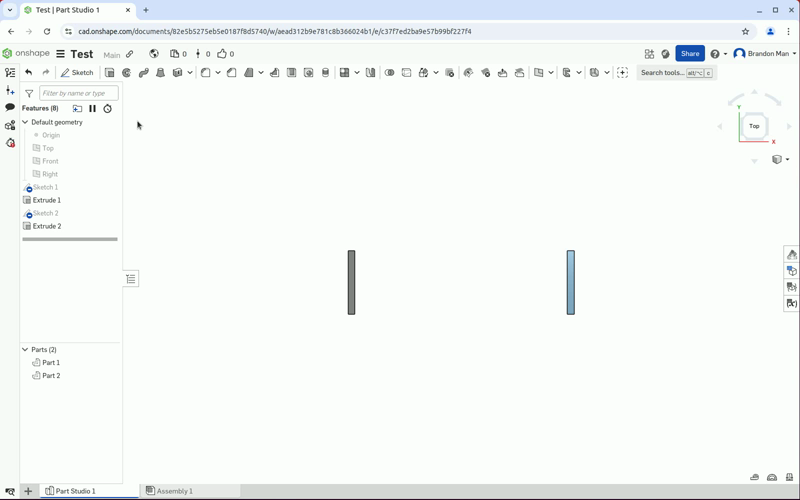
key(shift+h)
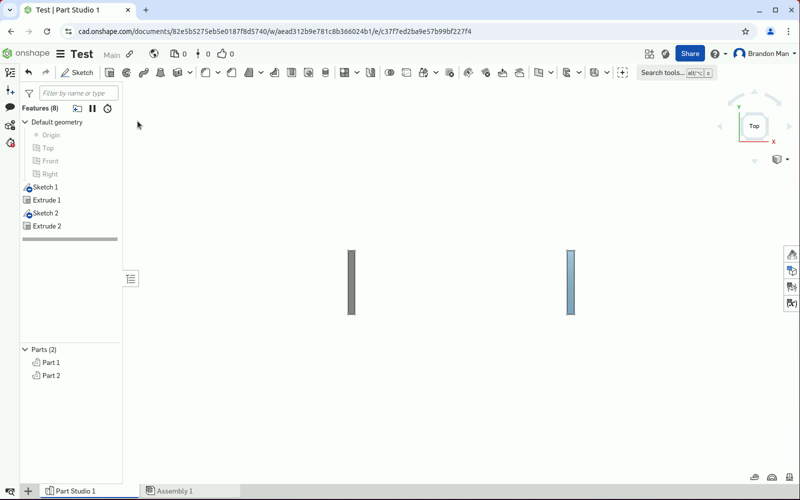
key(shift+h)
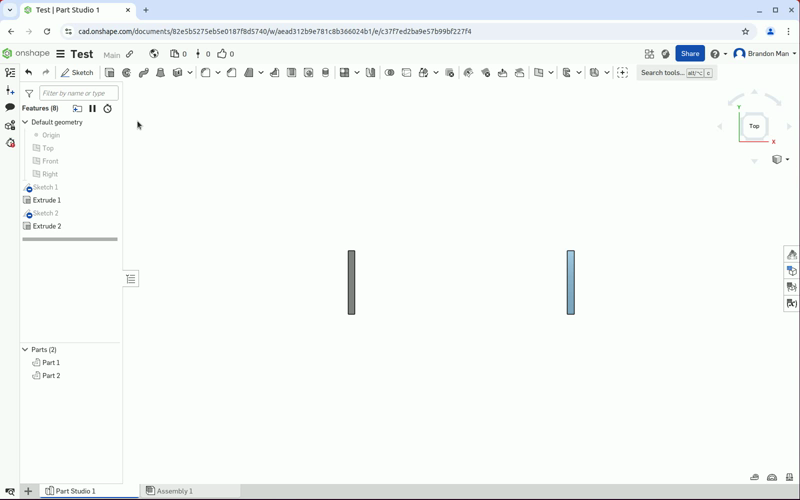
mouse_move(73, 189)
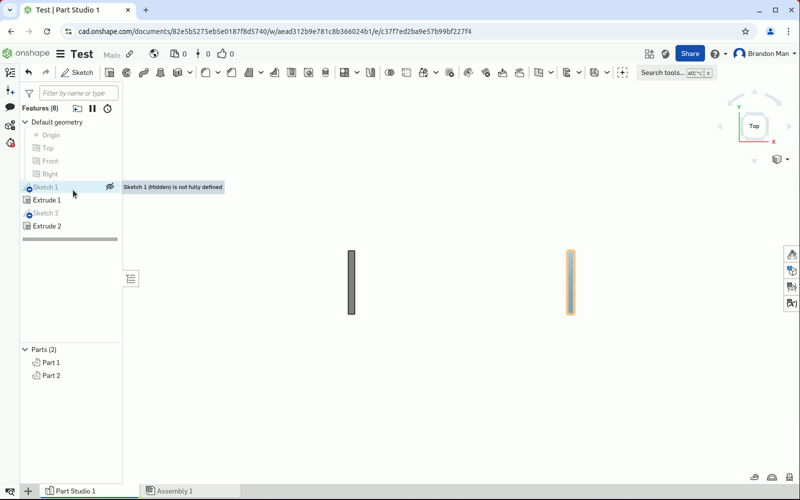
click(73, 189)
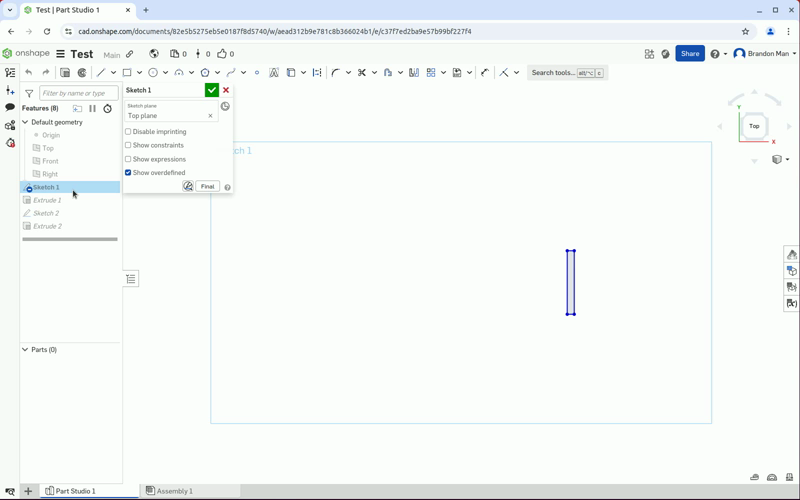
mouse_move(229, 92)
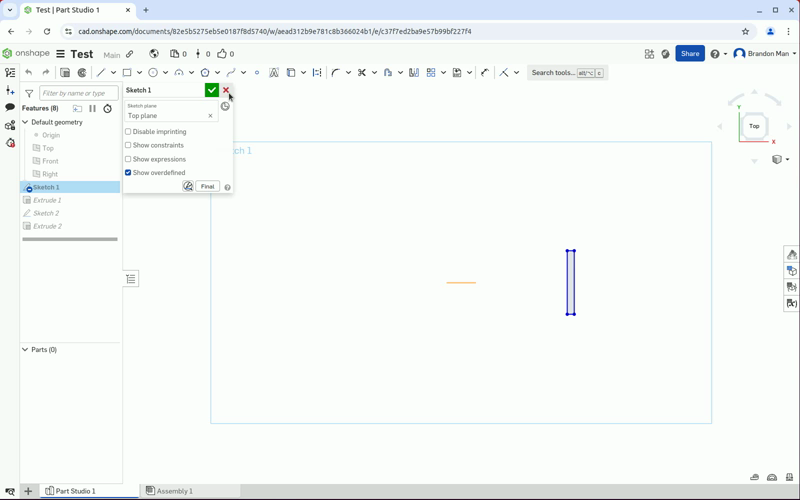
click(229, 92)
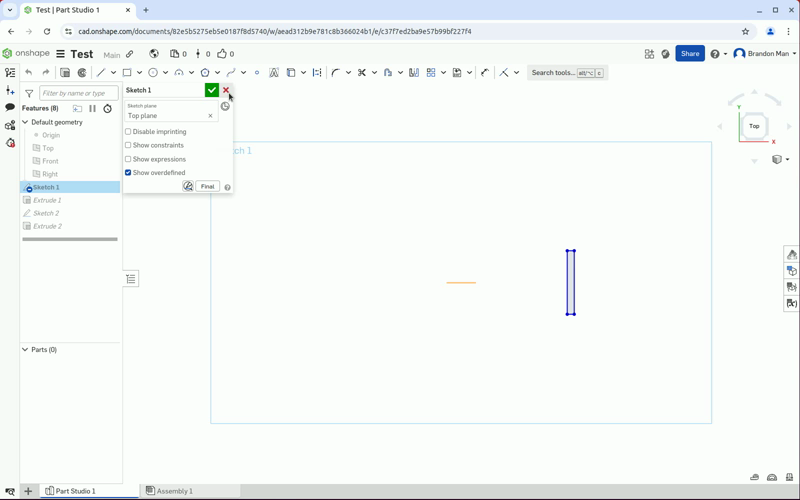
key(shift+s)
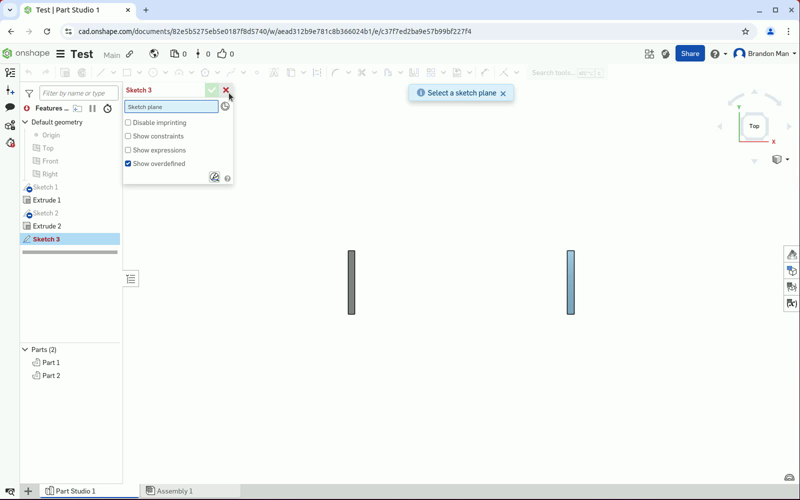
mouse_move(73, 150)
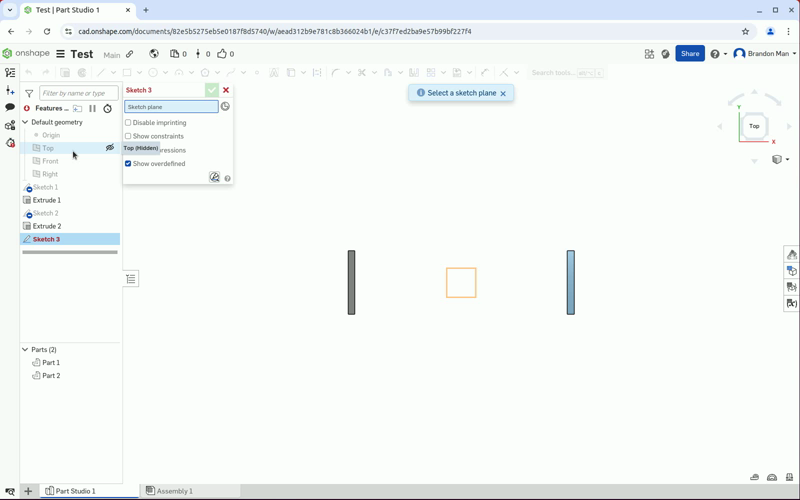
click(73, 150)
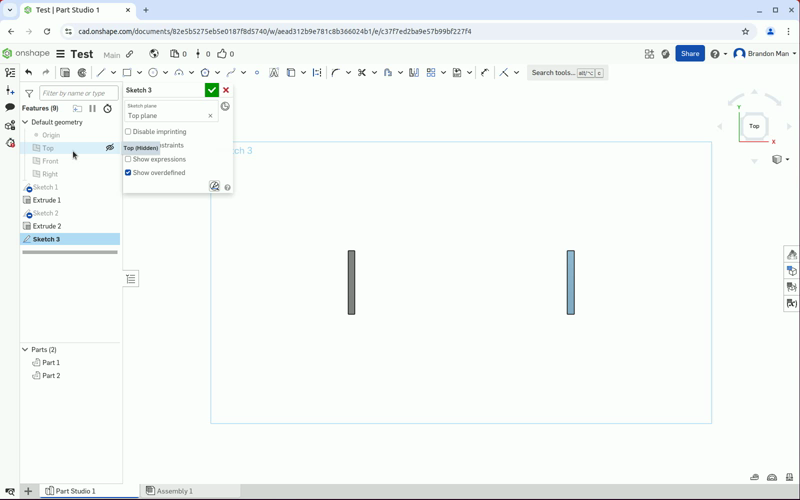
mouse_move(73, 352)
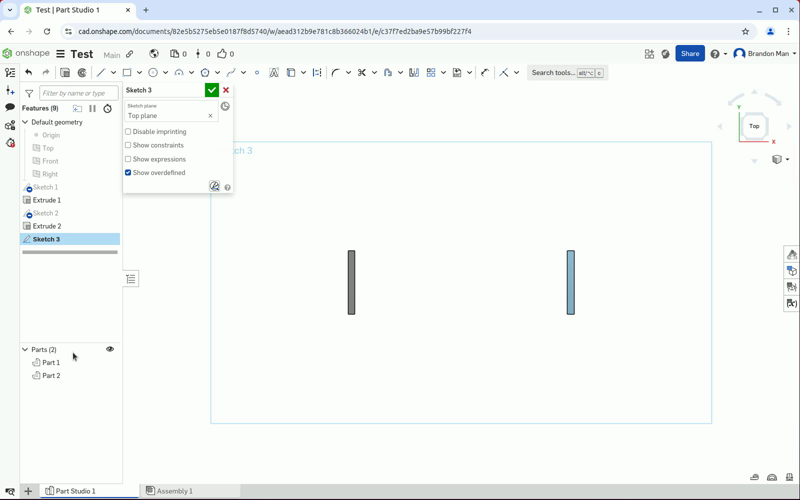
key(y)
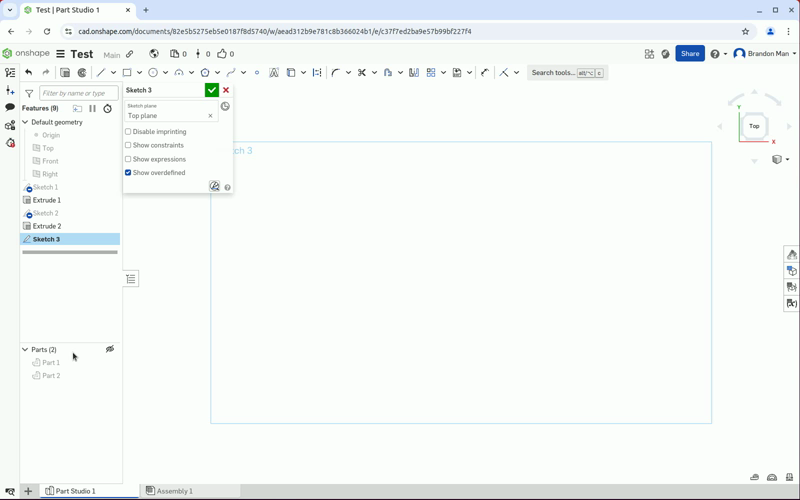
key(l)
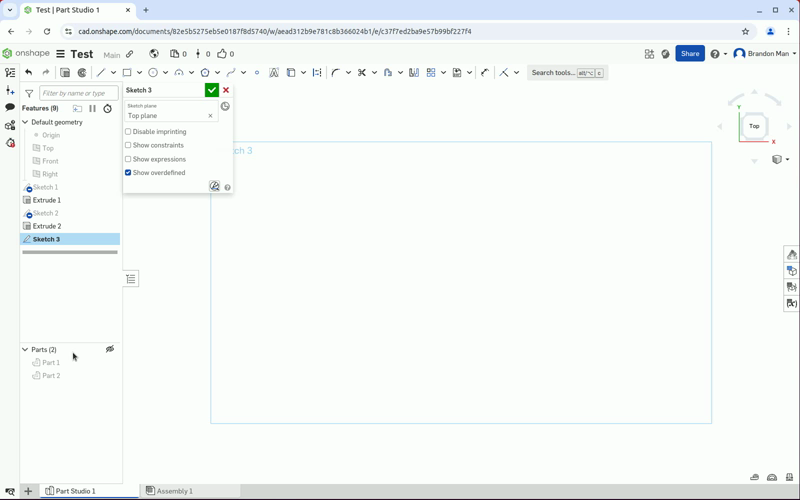
key_down(shift)
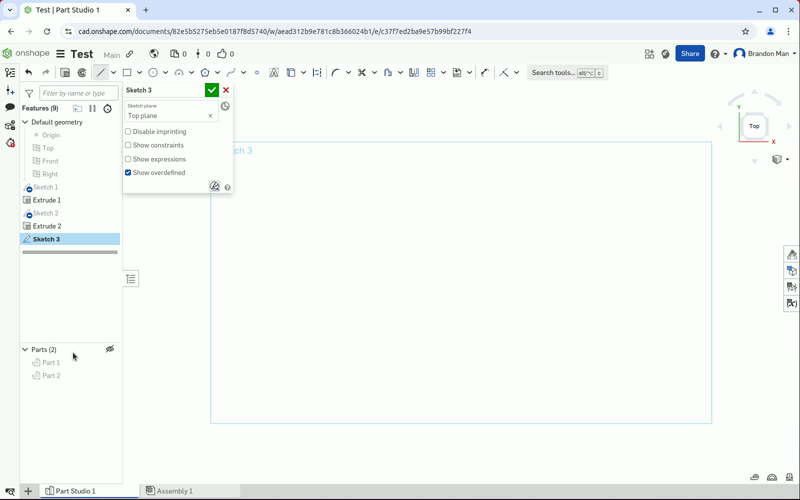
mouse_move(353, 346)
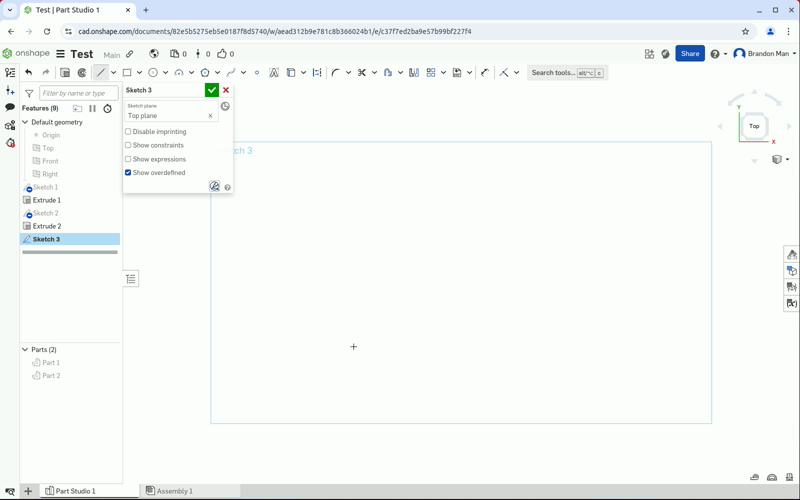
click(353, 346)
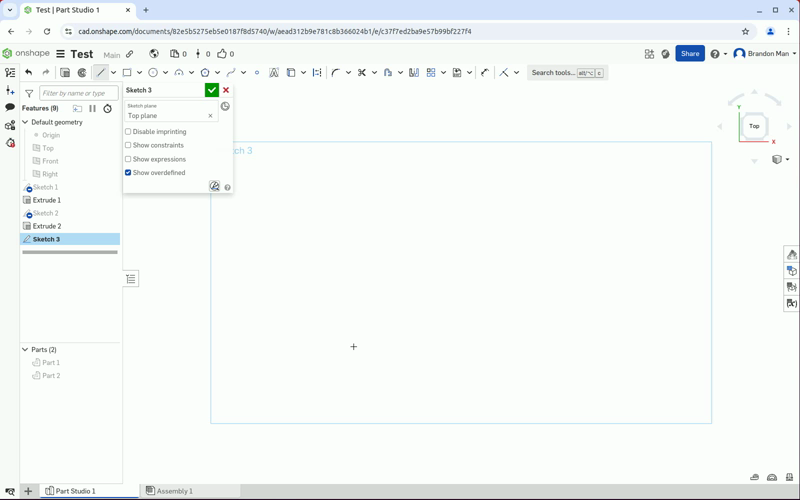
key_up(shift)
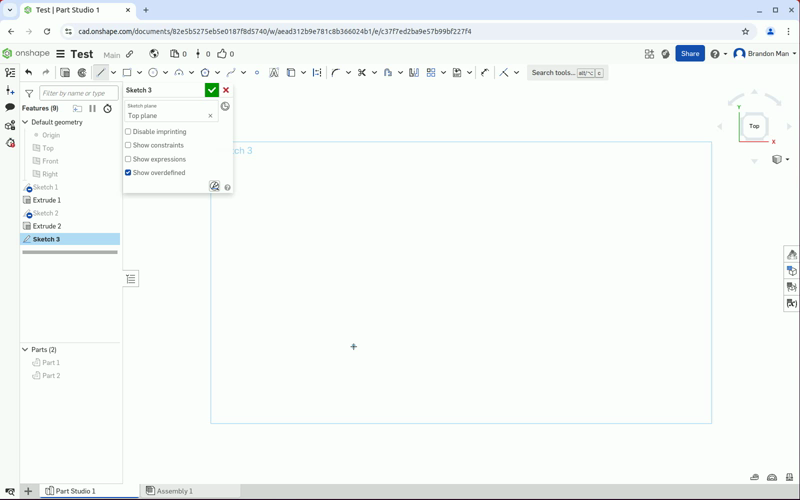
key_down(shift)
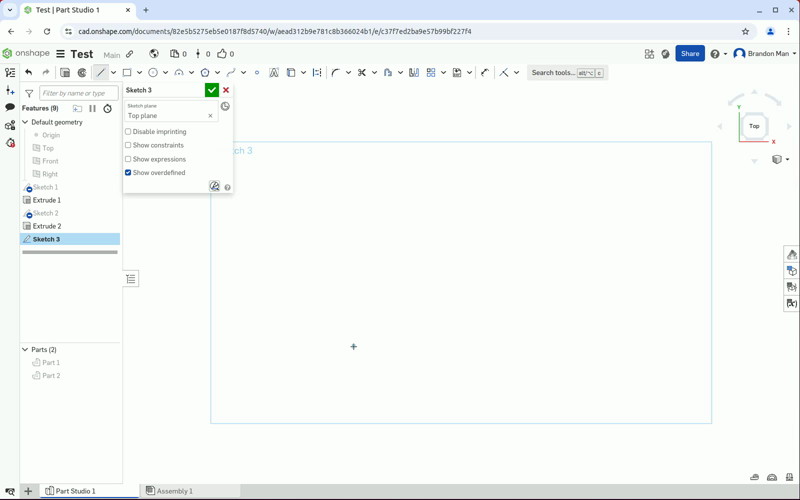
mouse_move(565, 346)
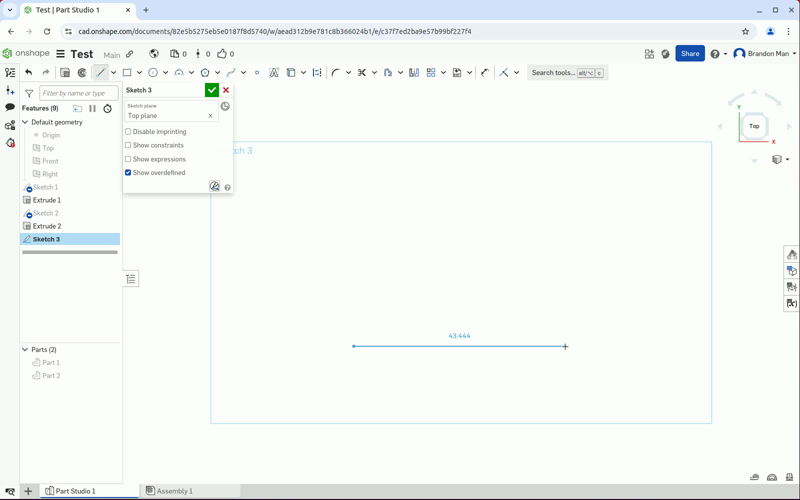
click(565, 346)
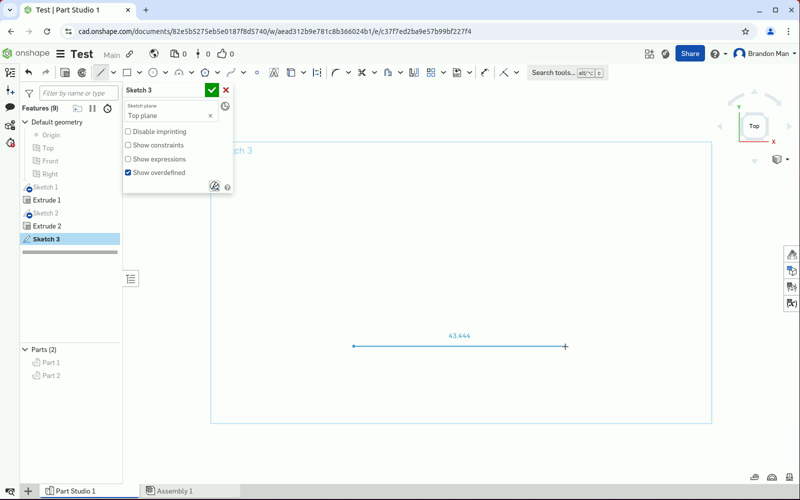
key_up(shift)
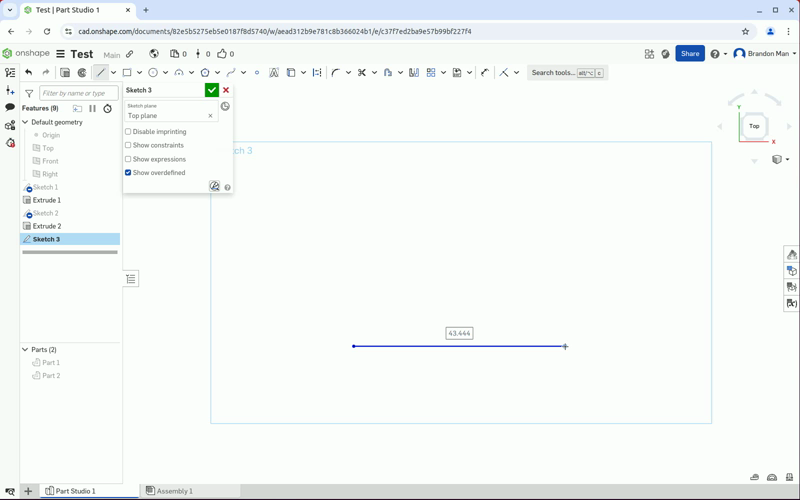
key_down(shift)
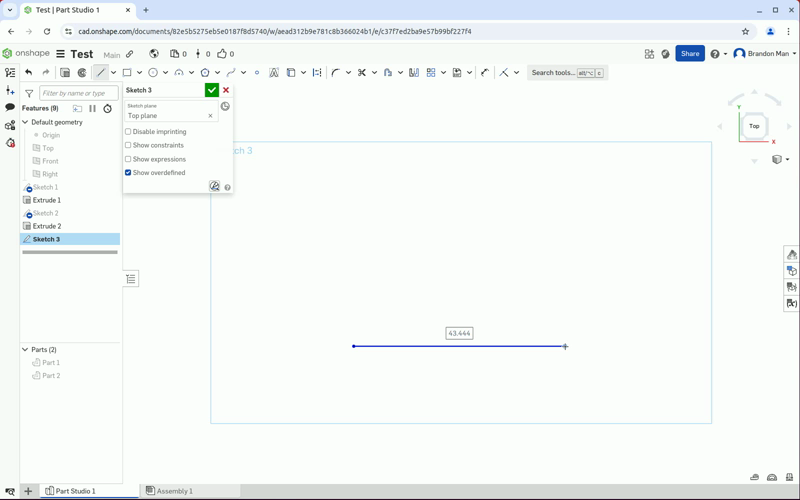
mouse_move(589, 346)
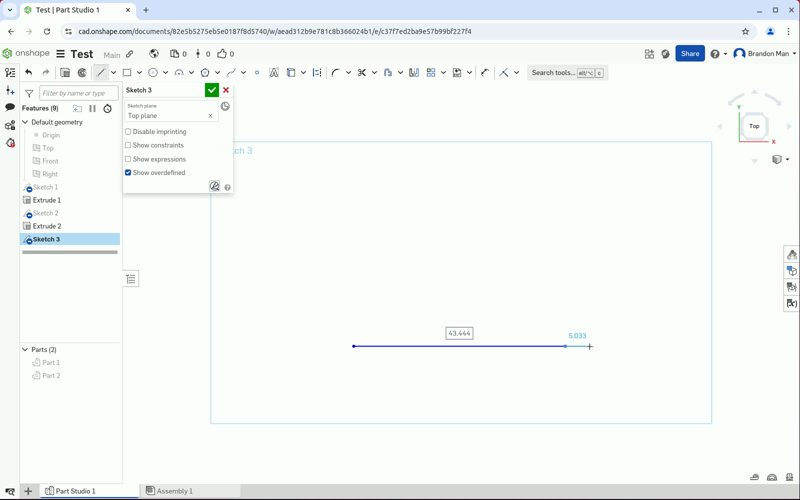
mouse_move(565, 315)
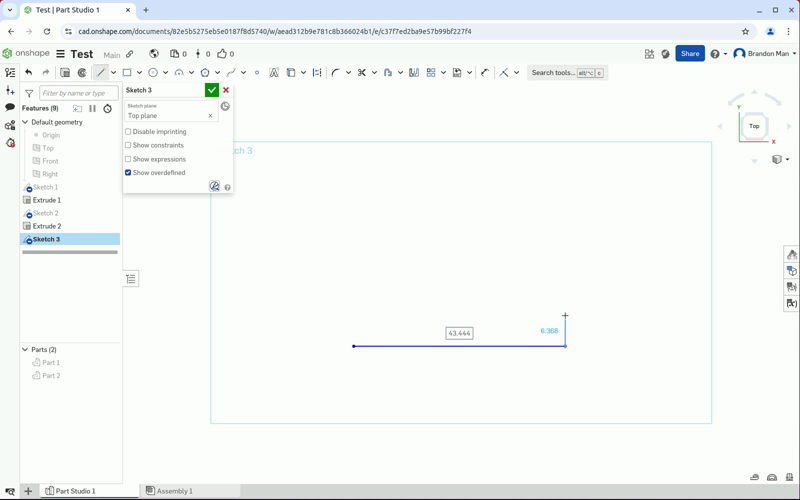
click(565, 315)
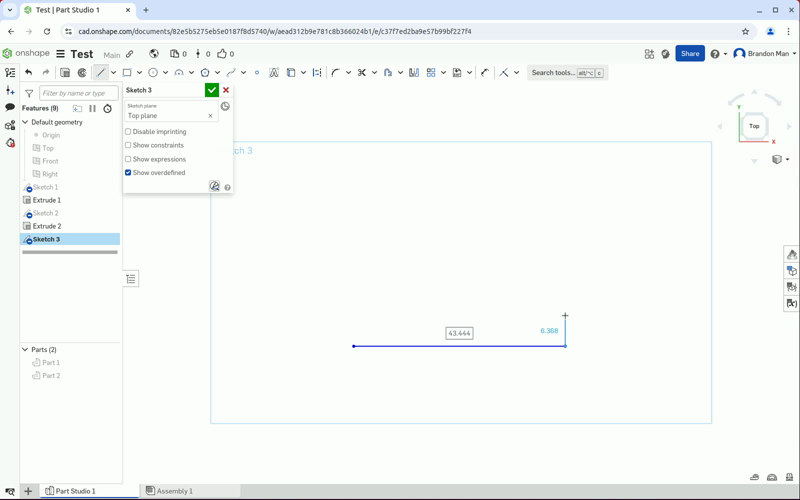
key_up(shift)
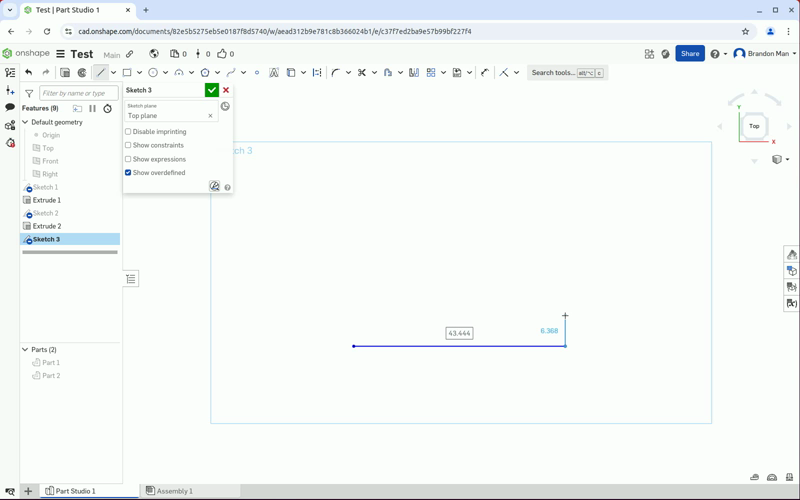
key_down(shift)
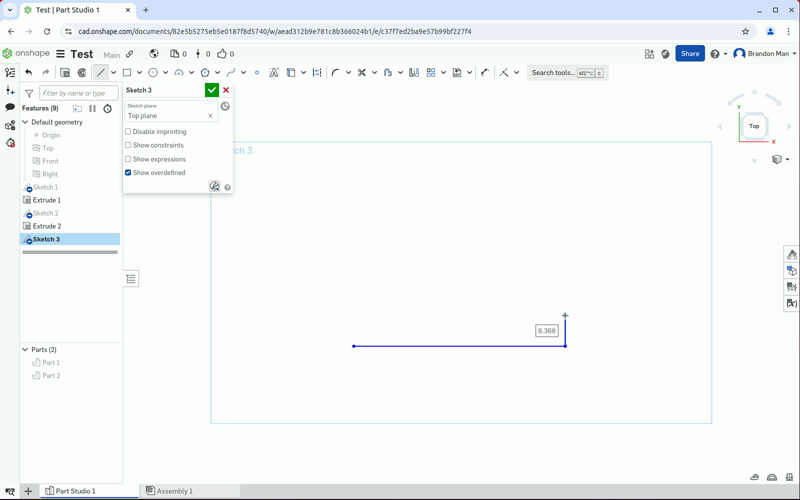
mouse_move(565, 250)
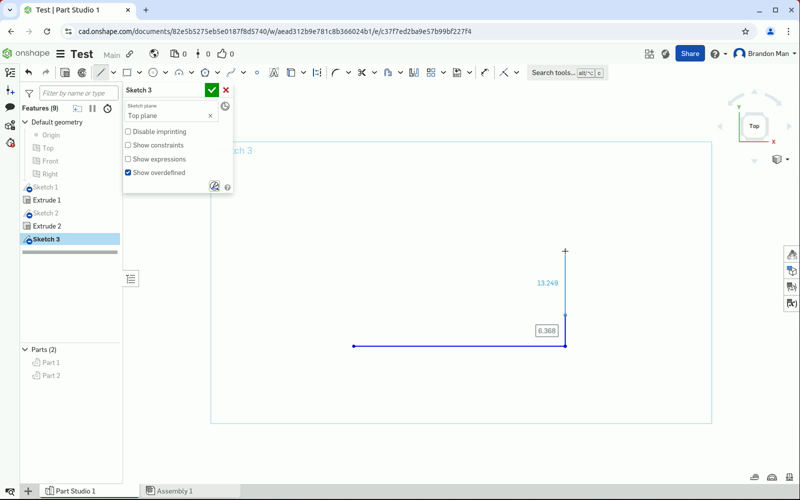
click(565, 250)
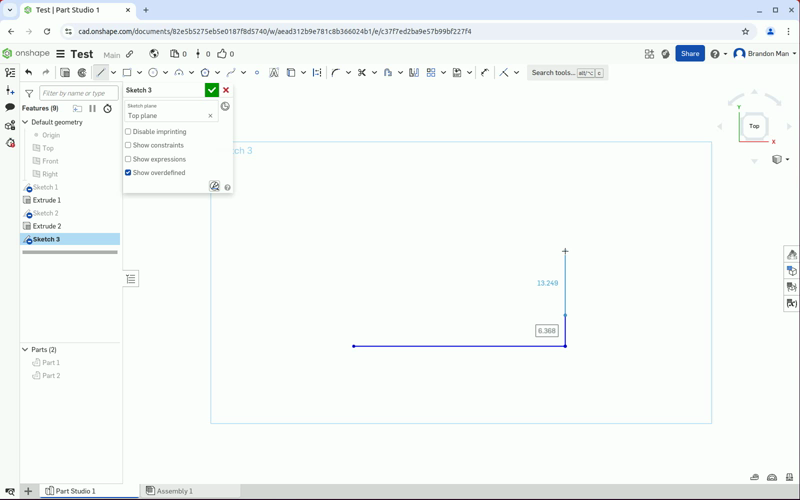
key_up(shift)
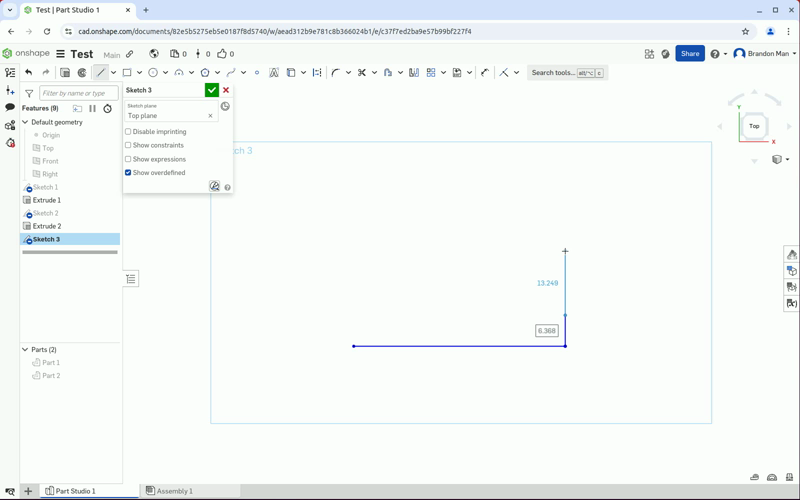
key_down(shift)
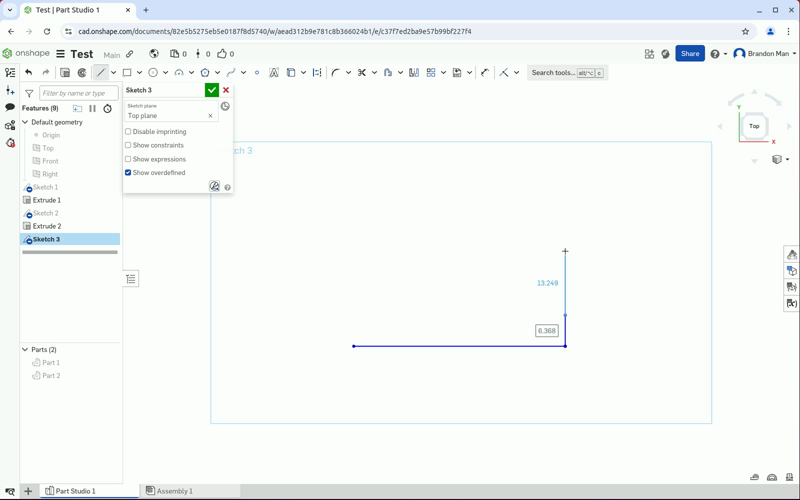
mouse_move(589, 250)
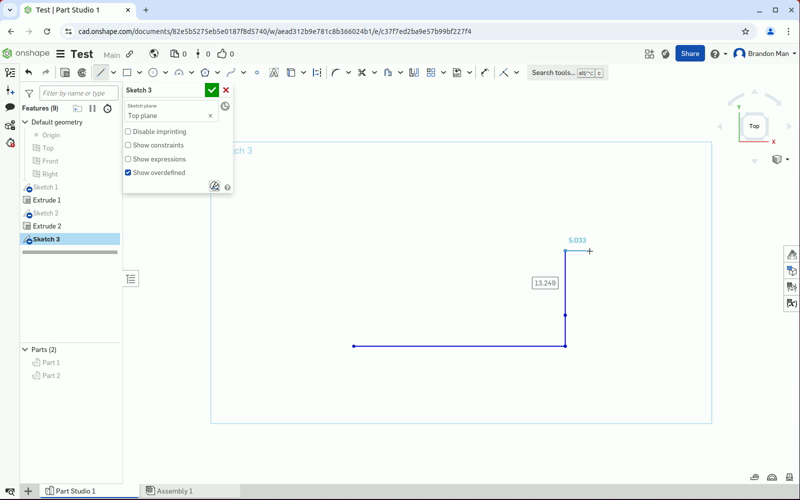
mouse_move(565, 219)
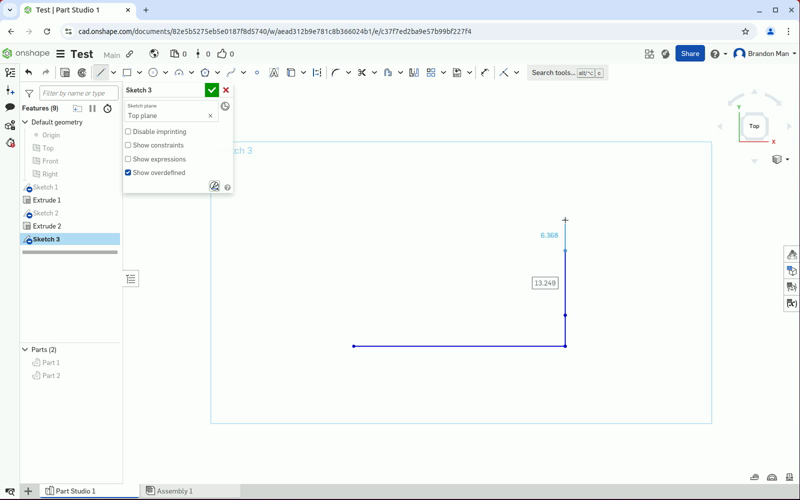
click(565, 219)
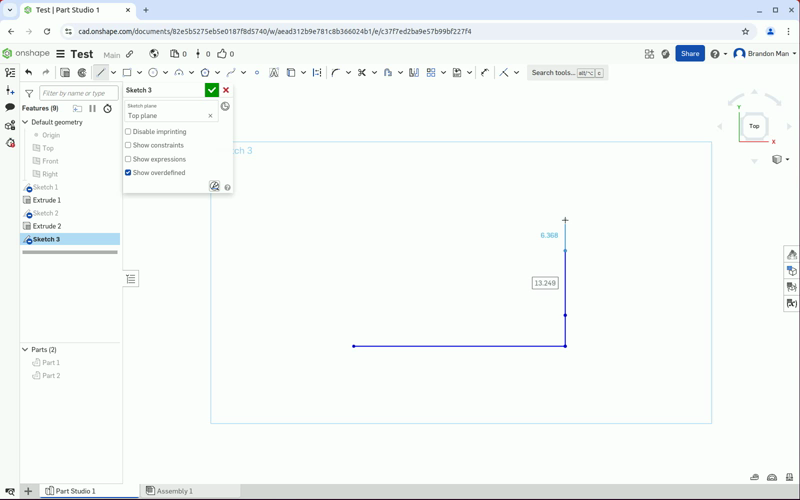
key_up(shift)
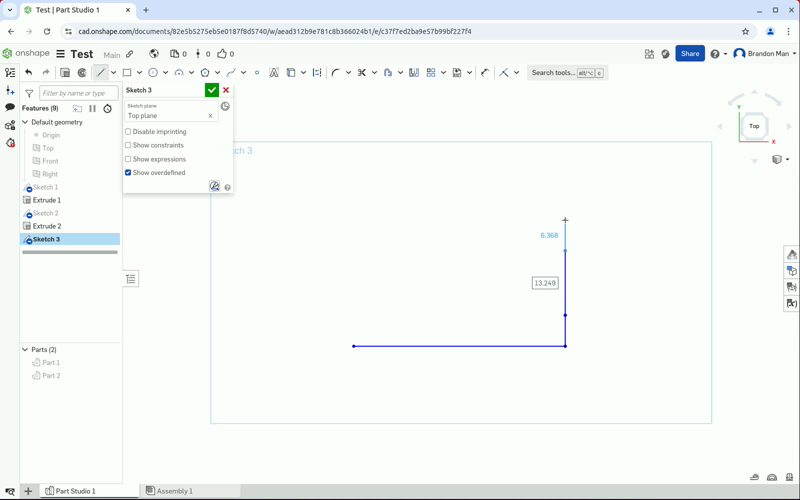
key_down(shift)
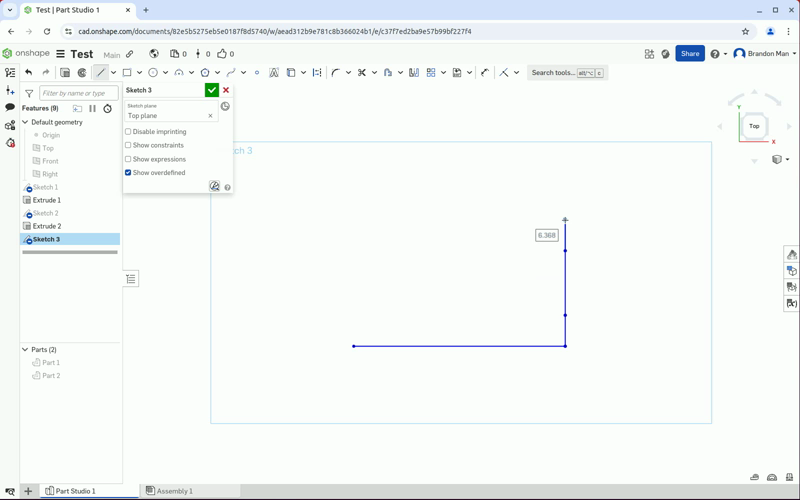
mouse_move(353, 219)
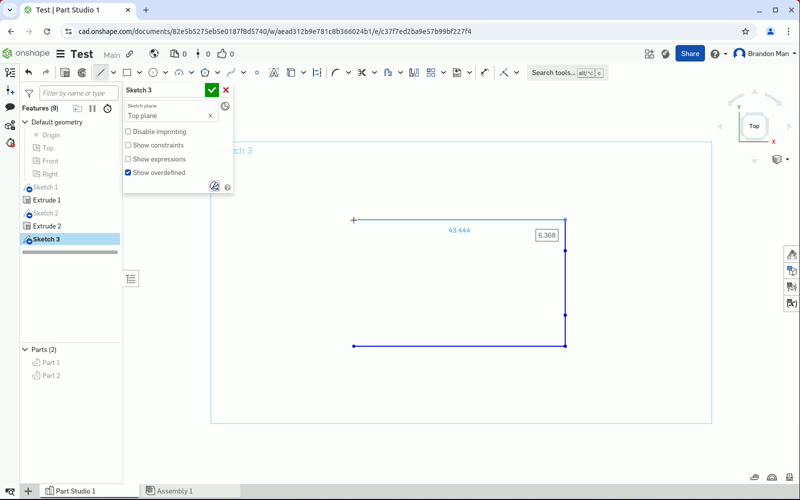
click(353, 219)
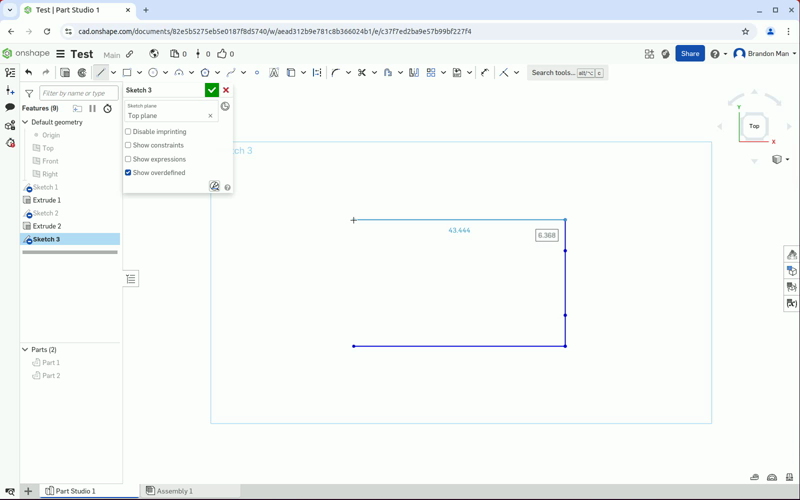
key_up(shift)
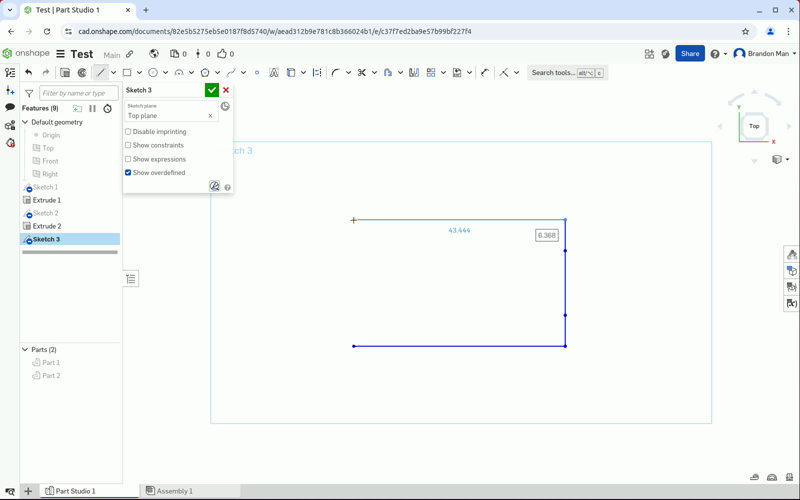
key_down(shift)
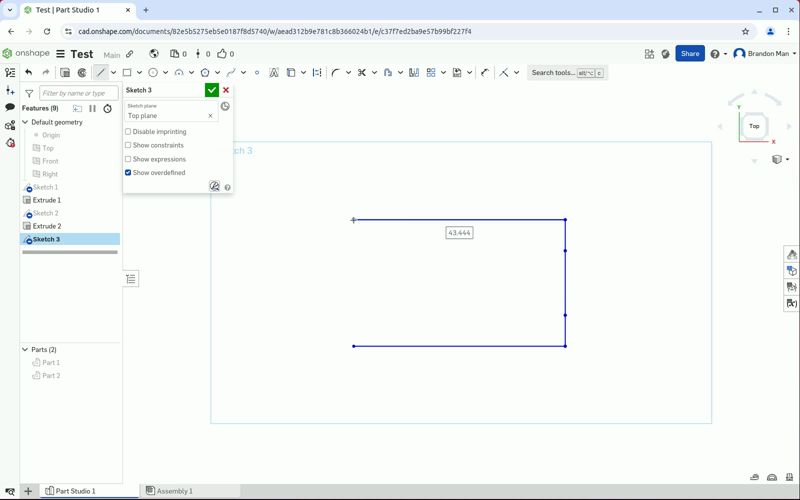
mouse_move(383, 219)
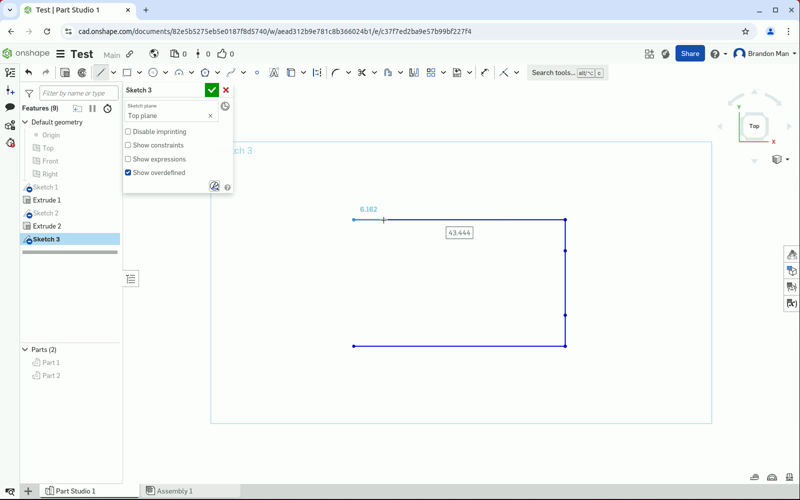
mouse_move(353, 250)
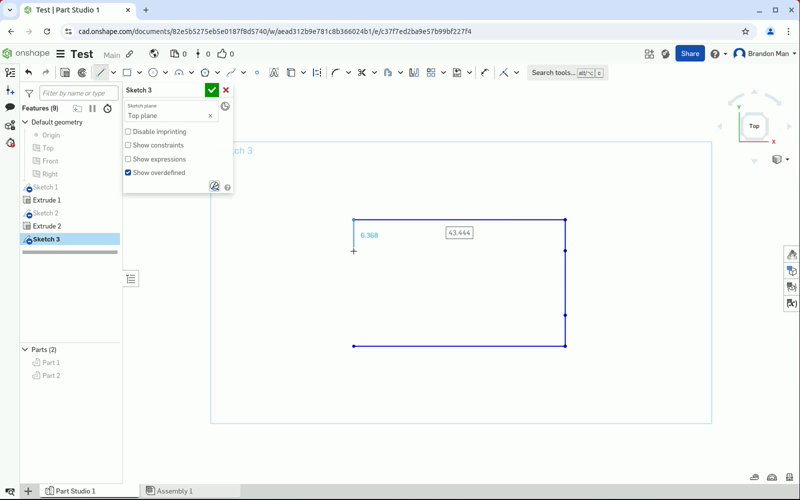
click(353, 250)
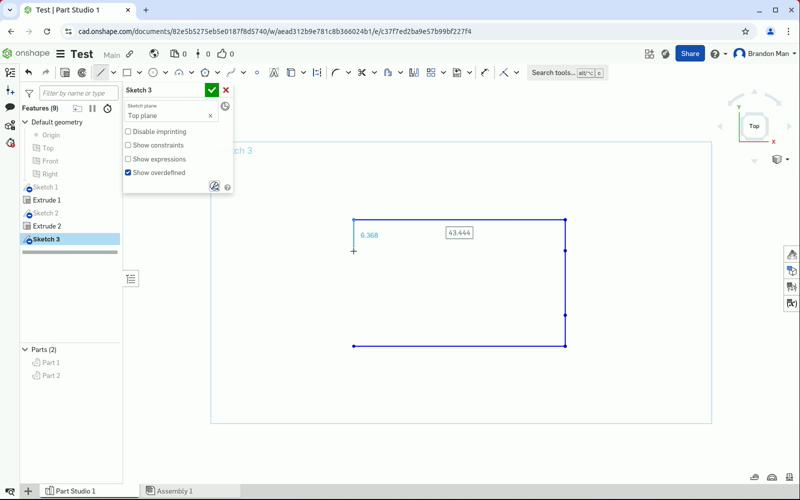
key_up(shift)
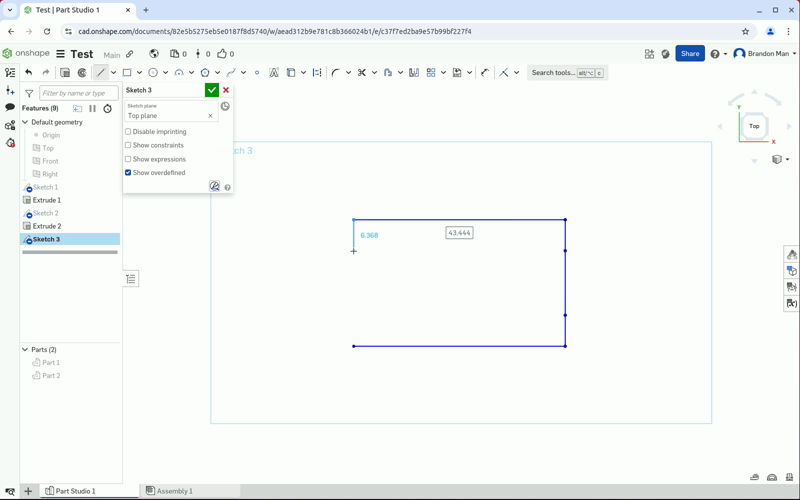
key_down(shift)
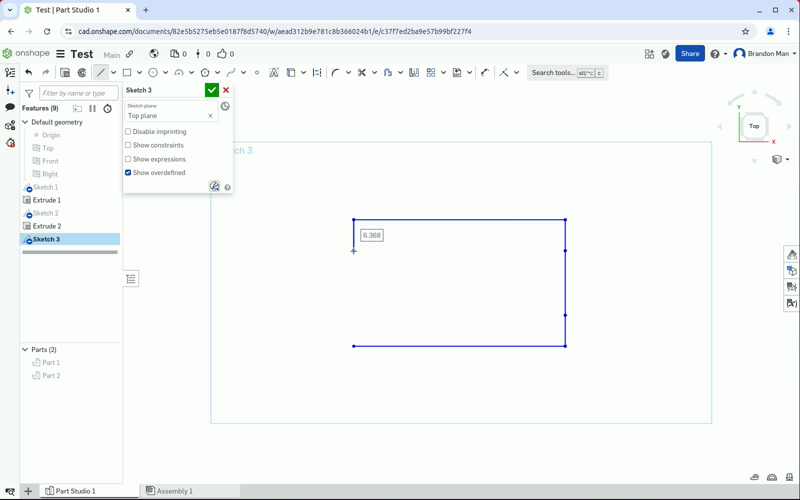
mouse_move(353, 315)
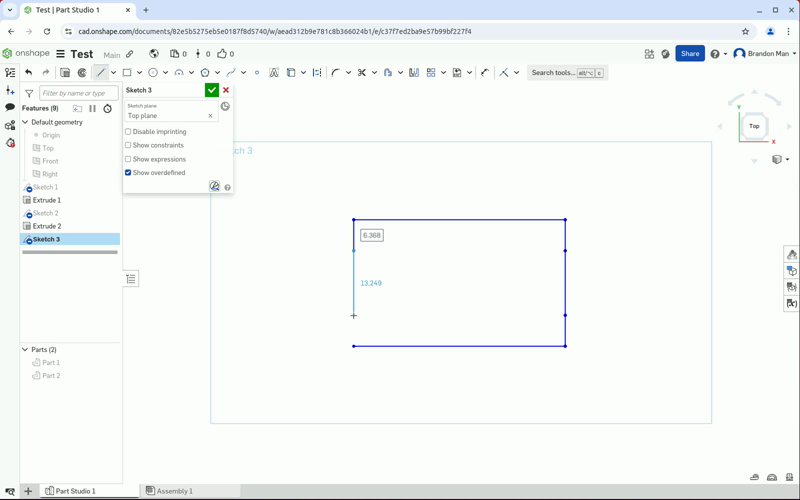
click(353, 315)
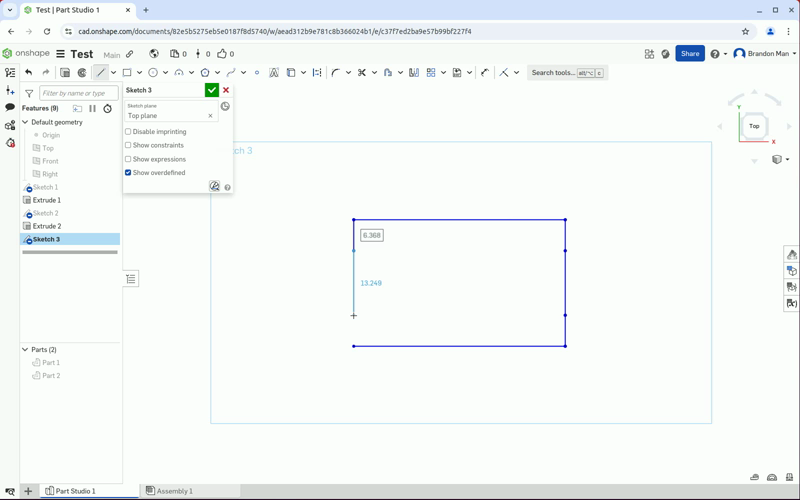
key_up(shift)
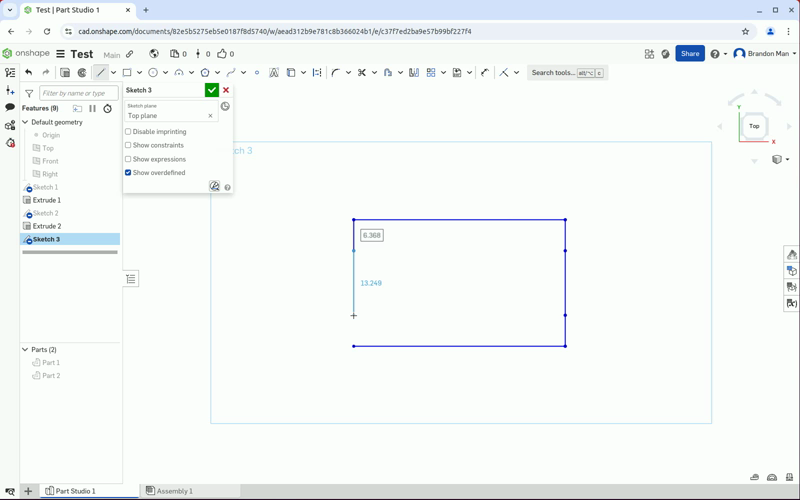
mouse_move(383, 315)
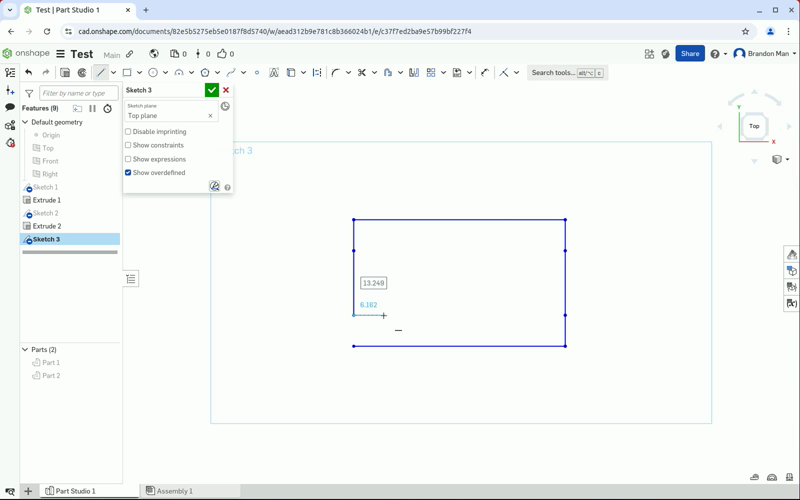
key_down(shift)
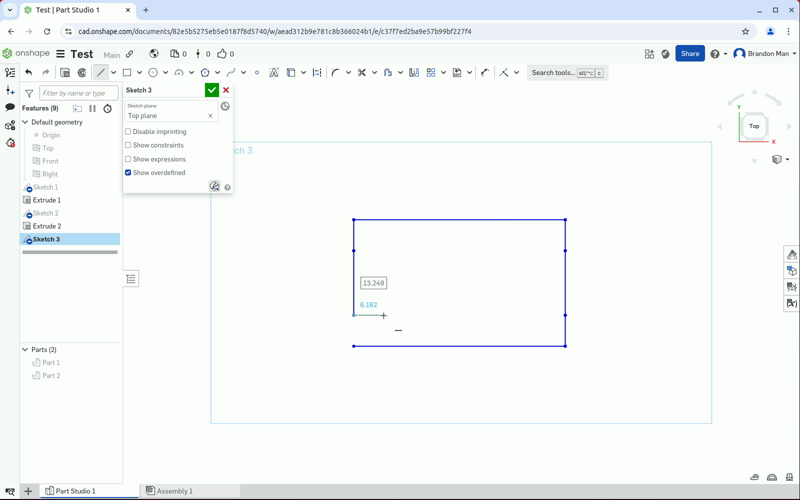
mouse_move(353, 346)
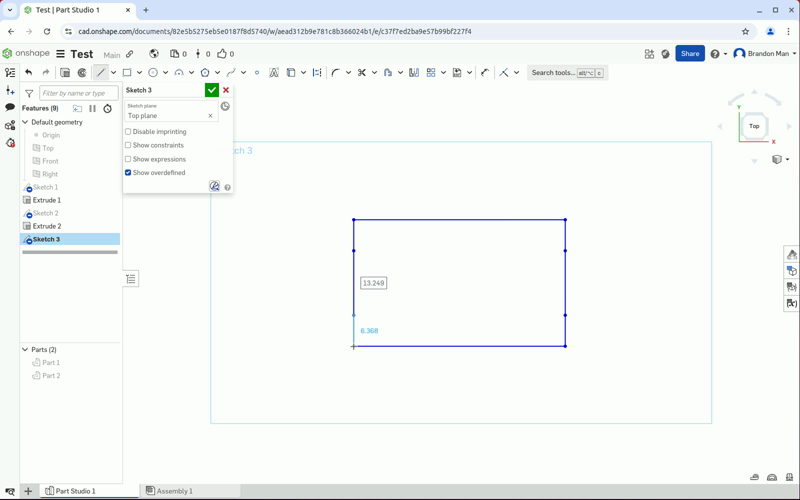
key_up(shift)
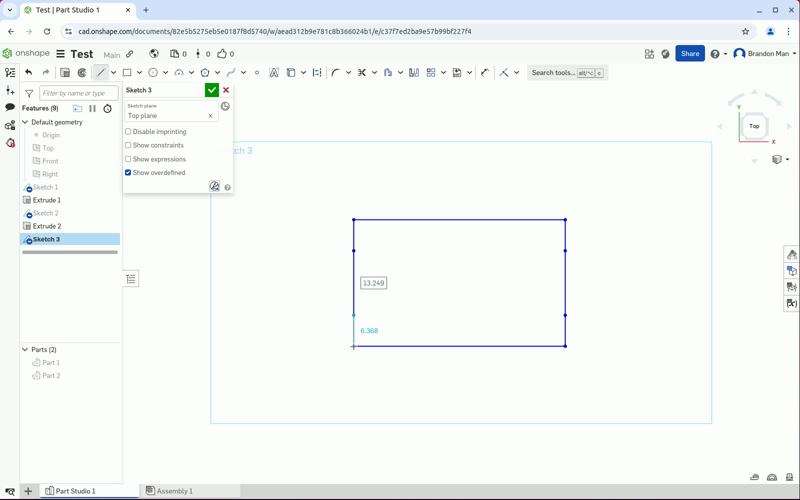
click(353, 346)
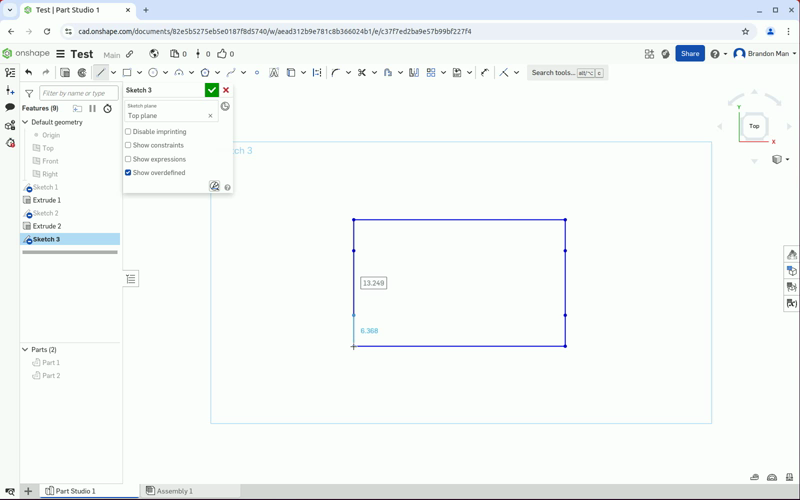
key(esc)
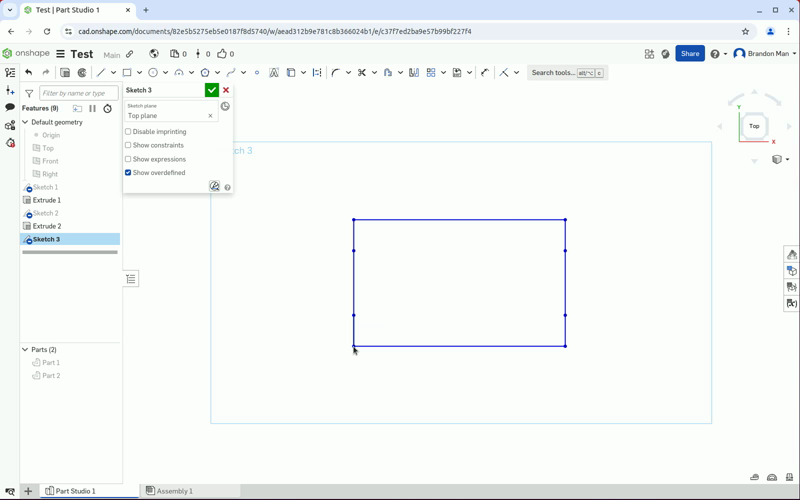
mouse_move(463, 249)
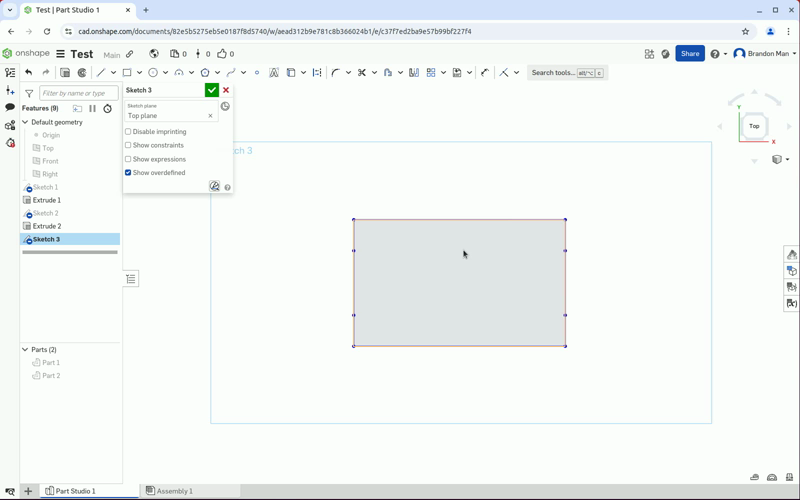
click(463, 249)
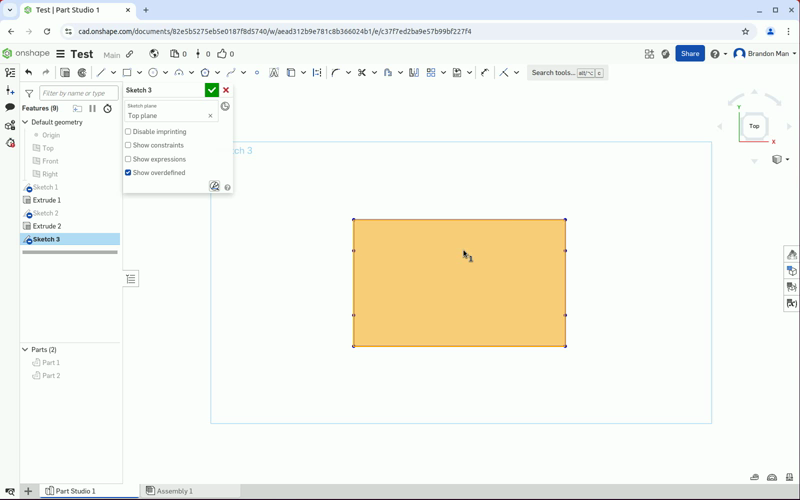
mouse_move(73, 352)
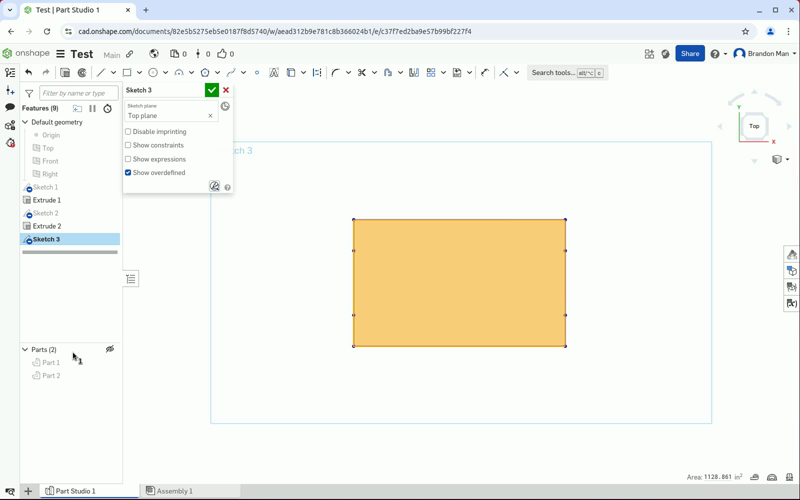
key(shift+y)
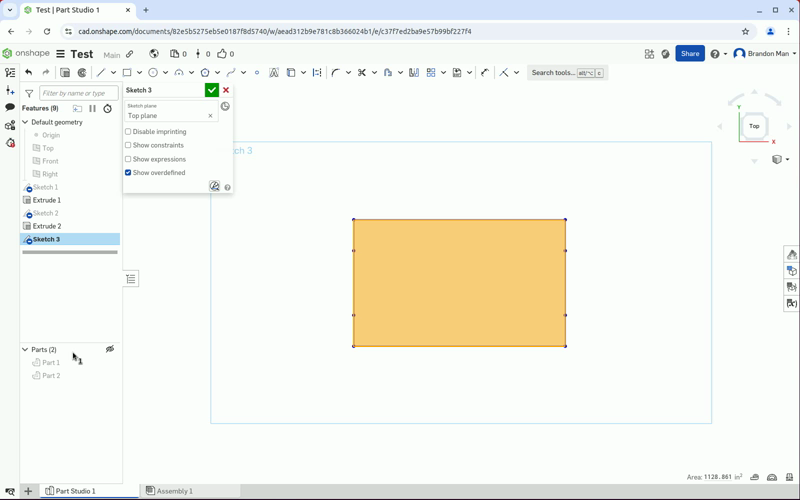
key(shift+e)
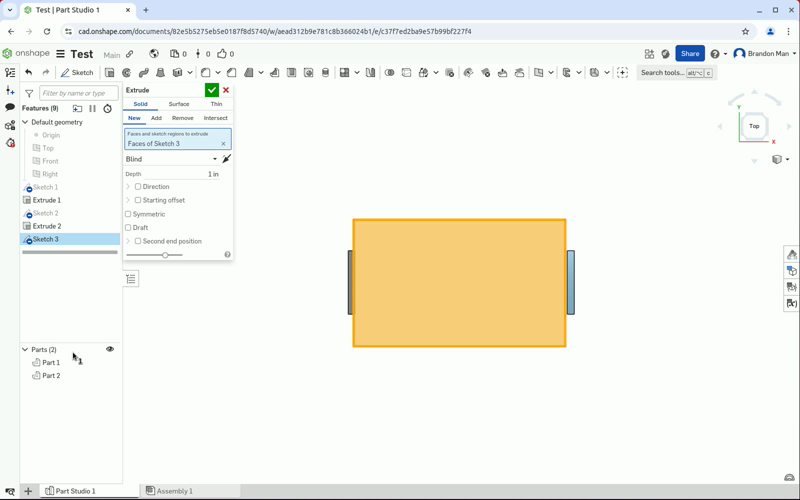
mouse_move(143, 106)
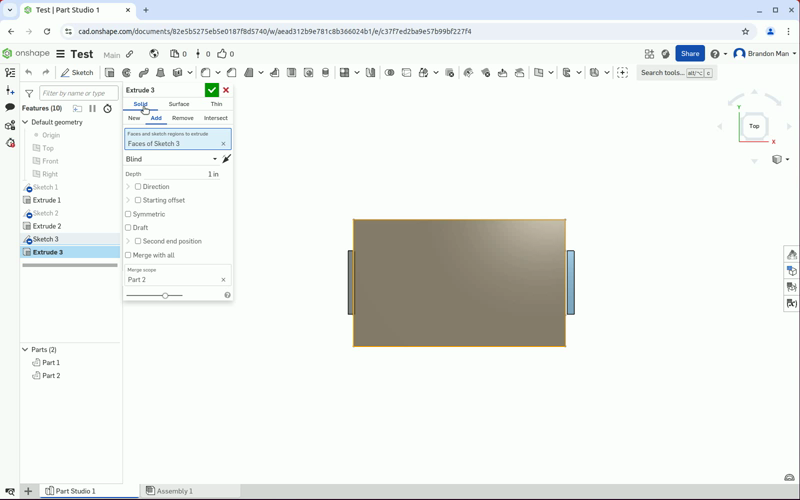
click(143, 106)
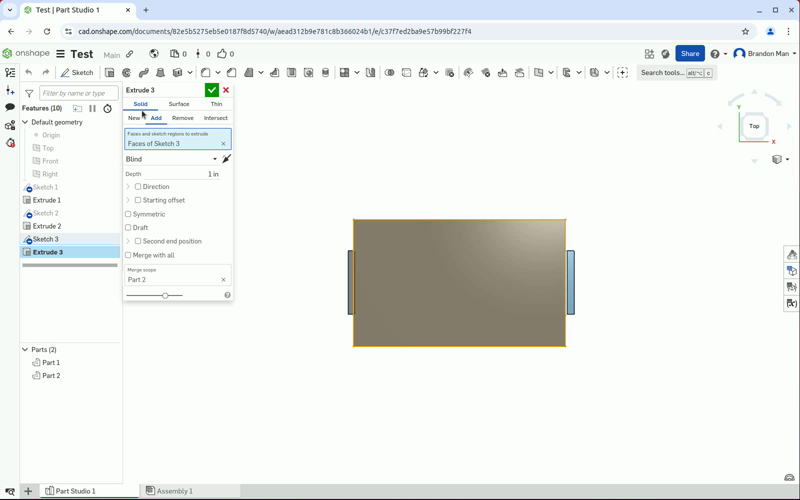
mouse_move(137, 120)
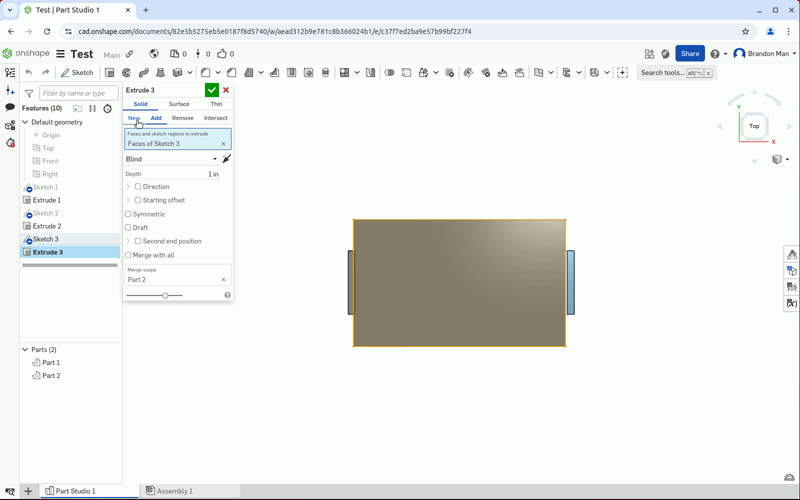
click(137, 120)
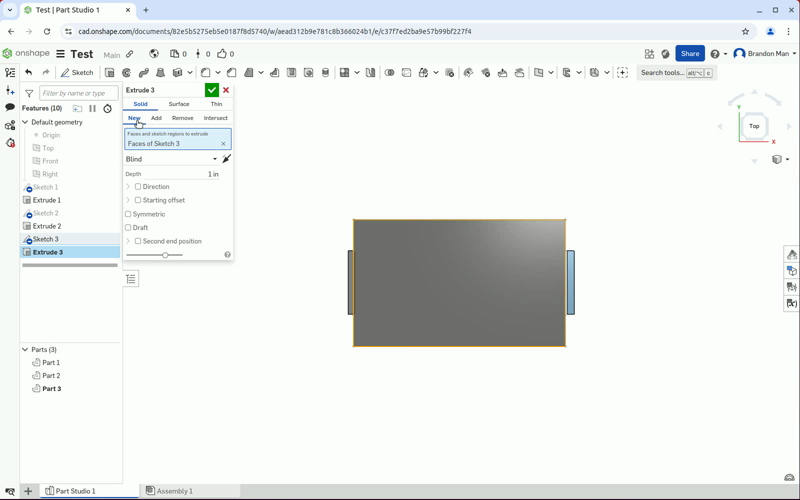
key(tab, 4)
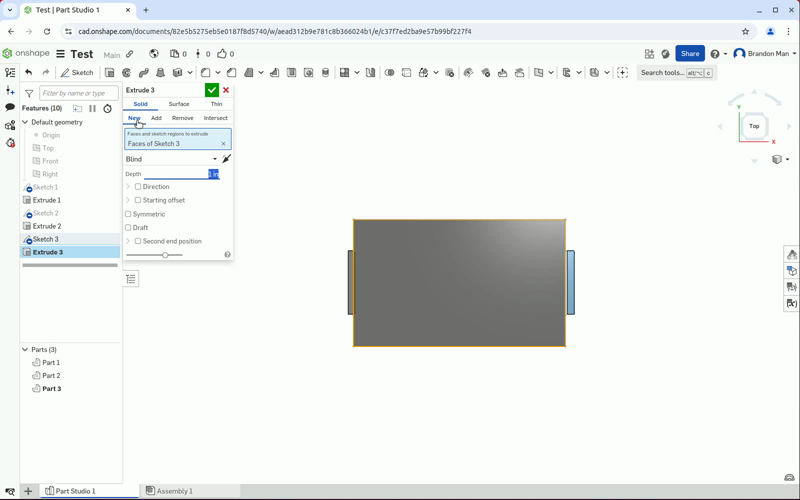
text(1.204)
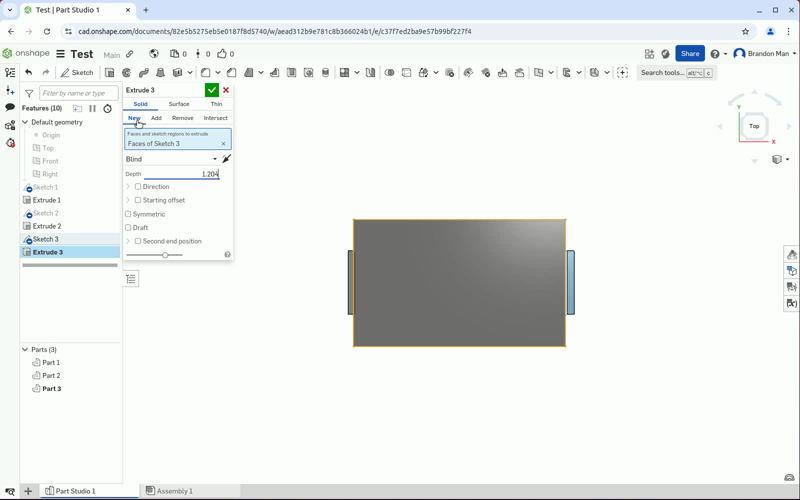
key(enter)
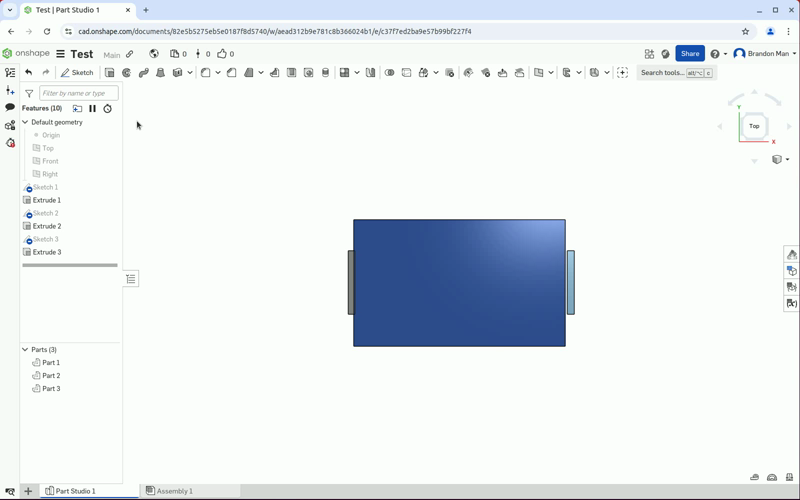
key(shift+h)
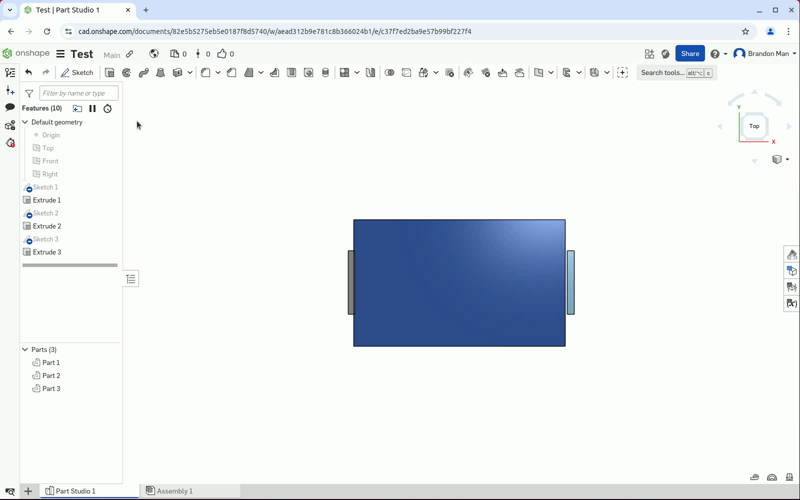
key(shift+h)
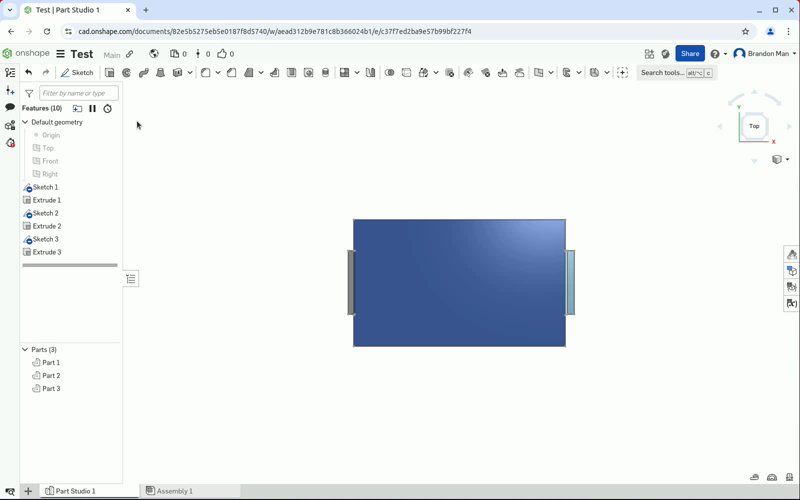
key(shift+7)
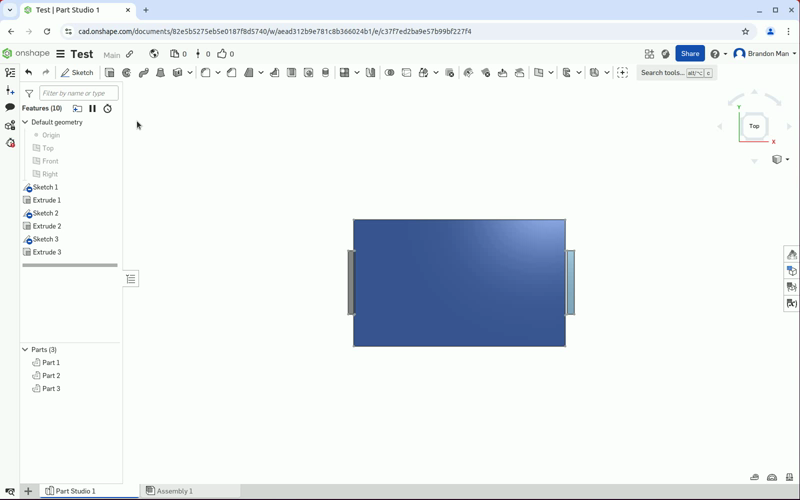
key(up, 3)
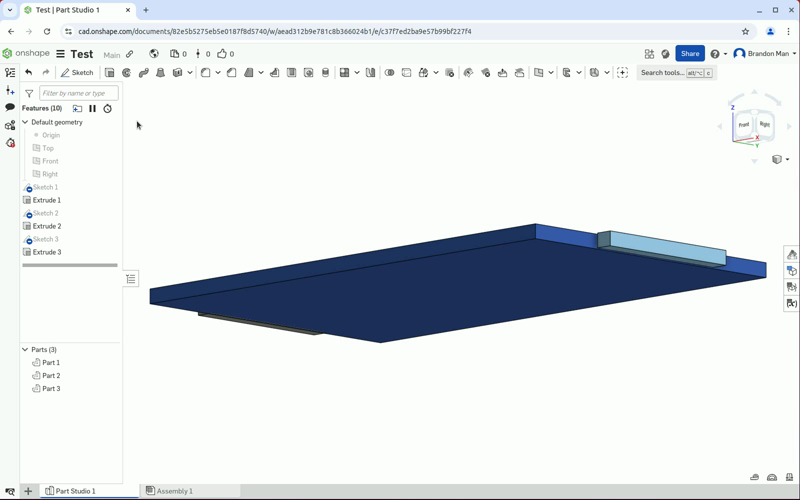
key(left, 3)
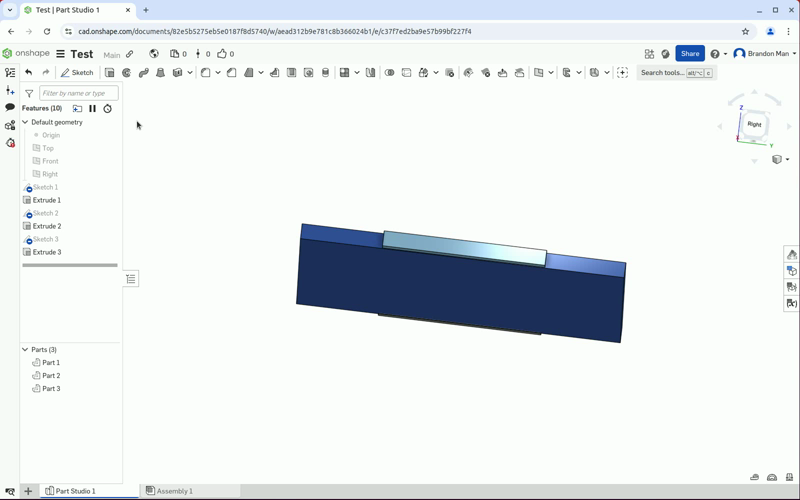
key(right, 3)
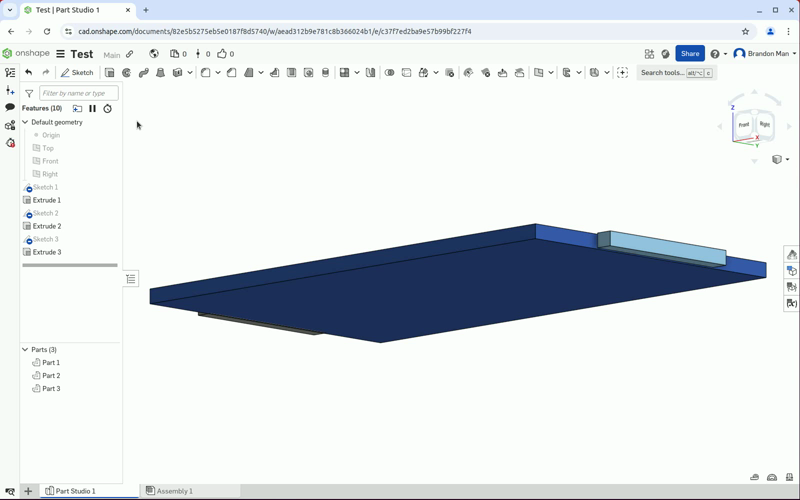
key(down, 3)
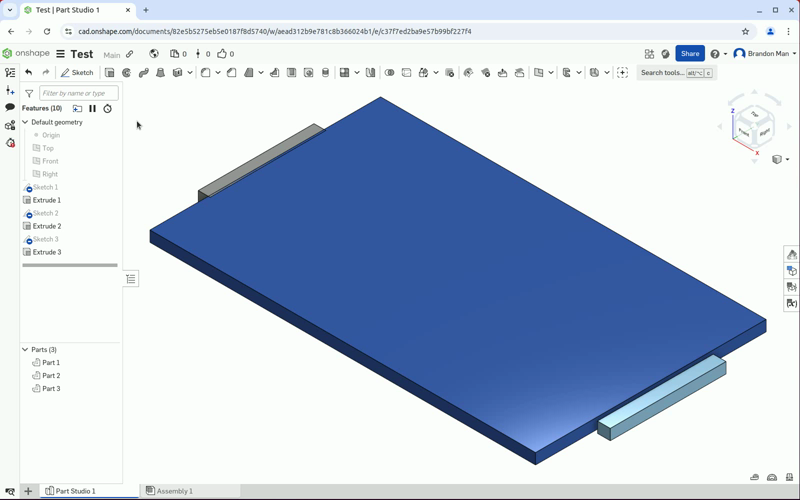
mouse_move(73, 189)
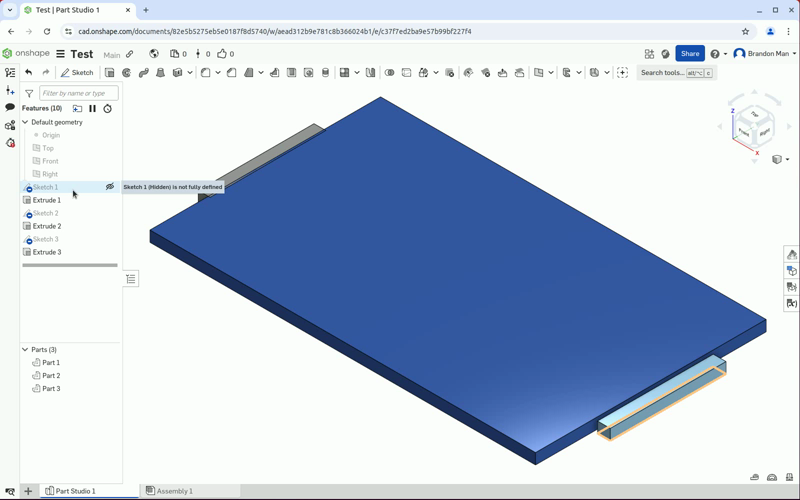
click(73, 189)